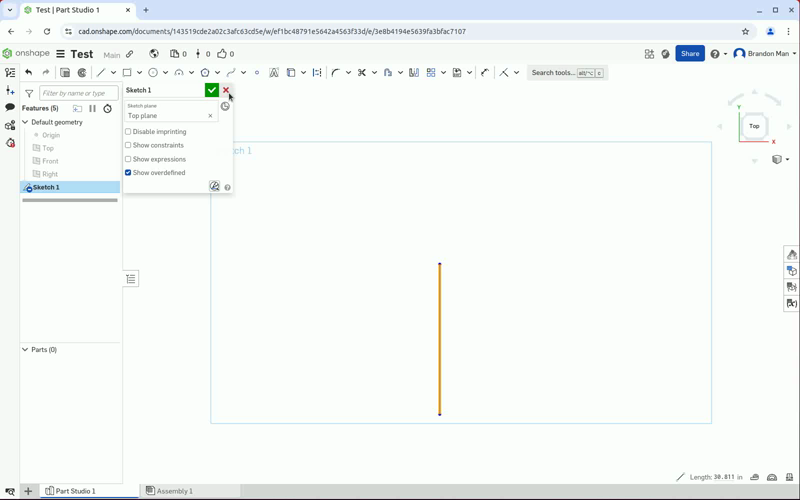
key(shift+h)
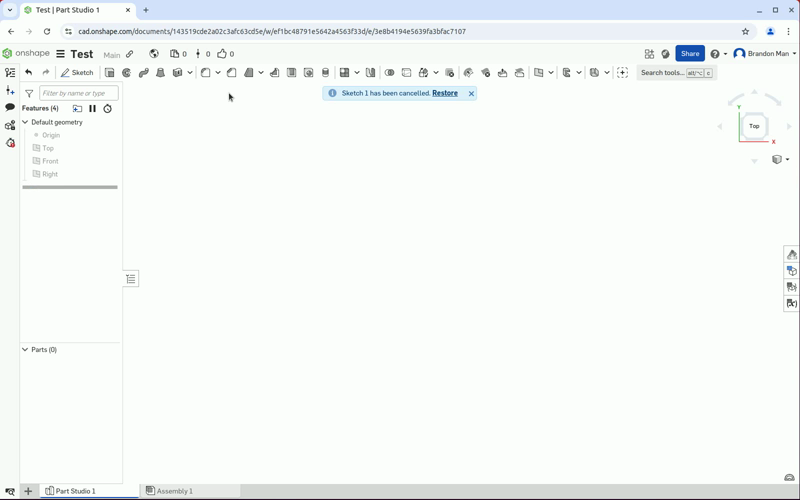
mouse_move(73, 352)
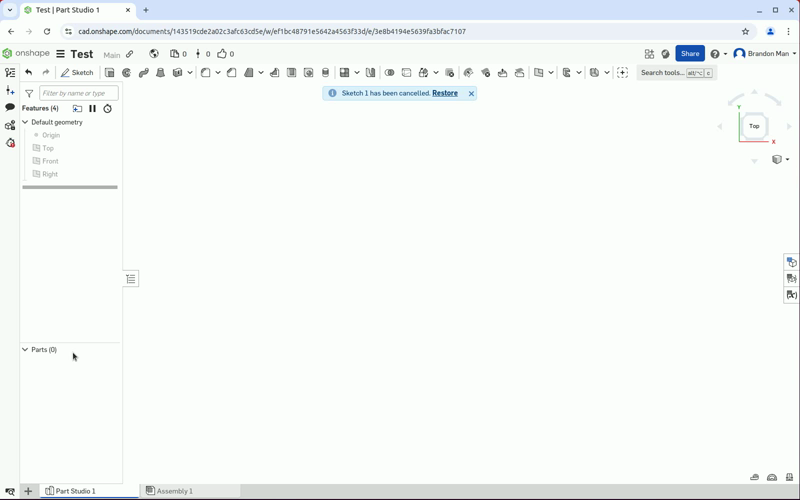
key(y)
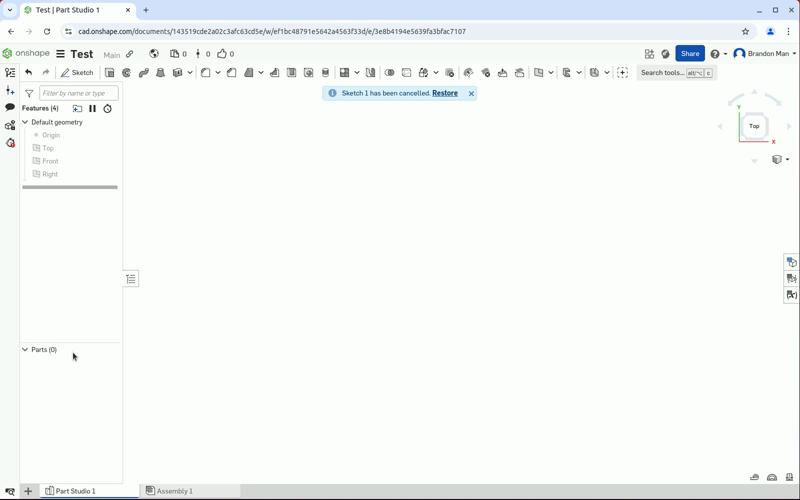
key(shift+p)
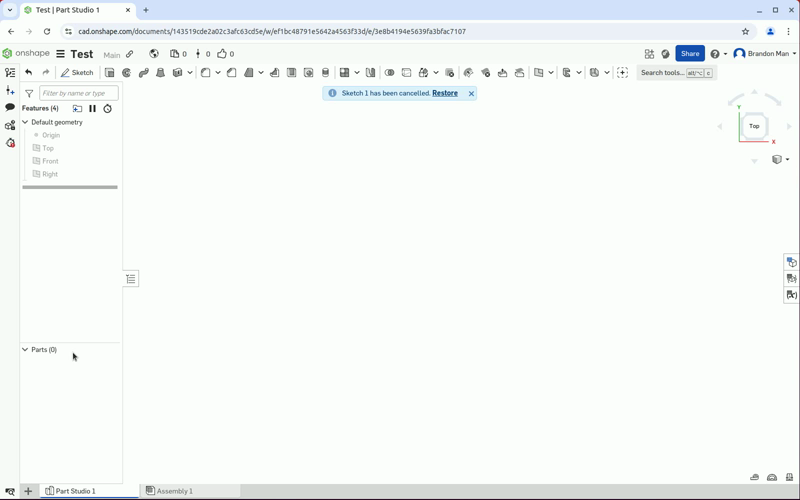
key(space)
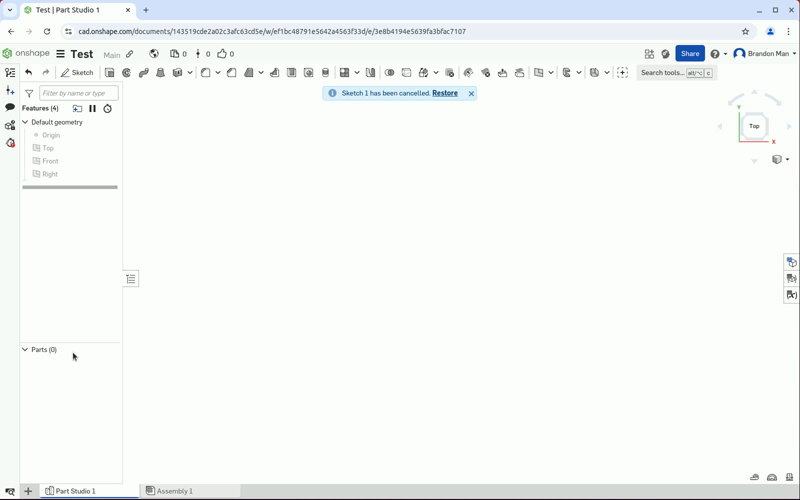
key_down(shift)
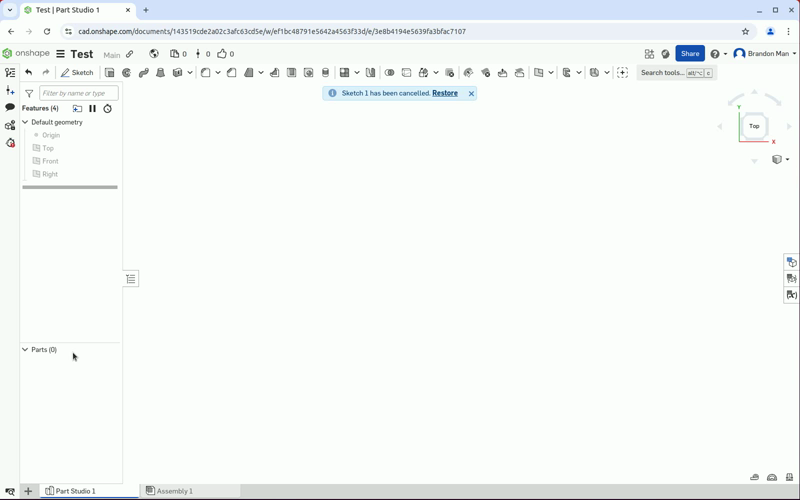
key(up)
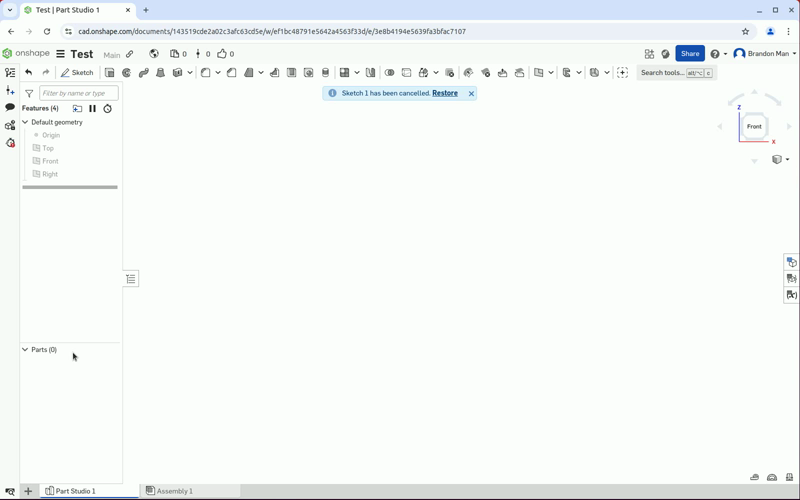
key_up(shift)
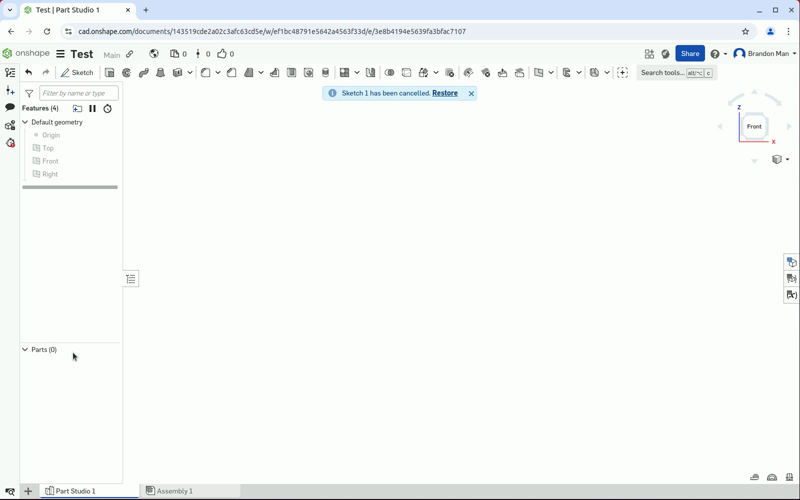
mouse_move(73, 352)
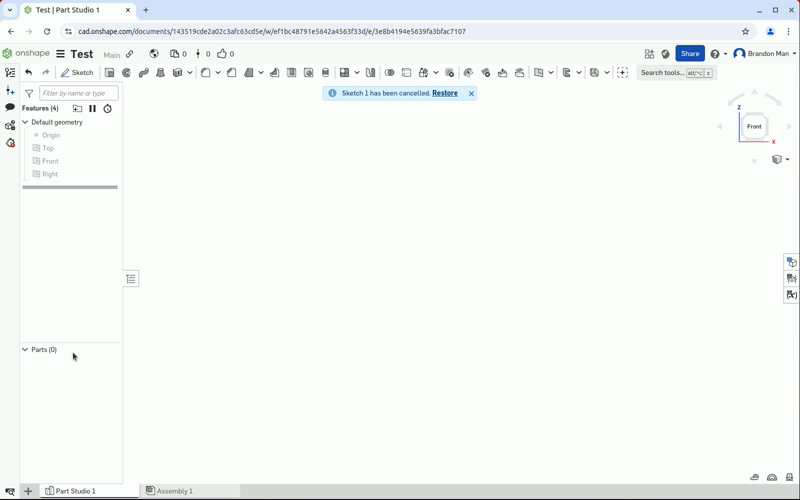
key(shift+y)
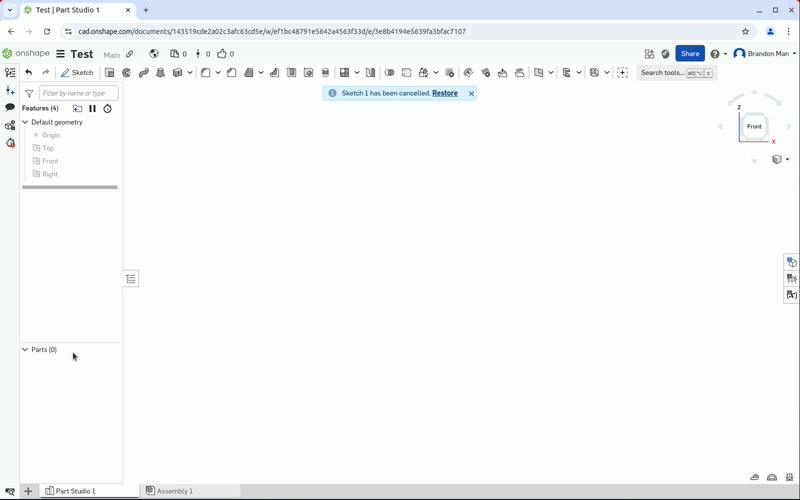
key(shift+s)
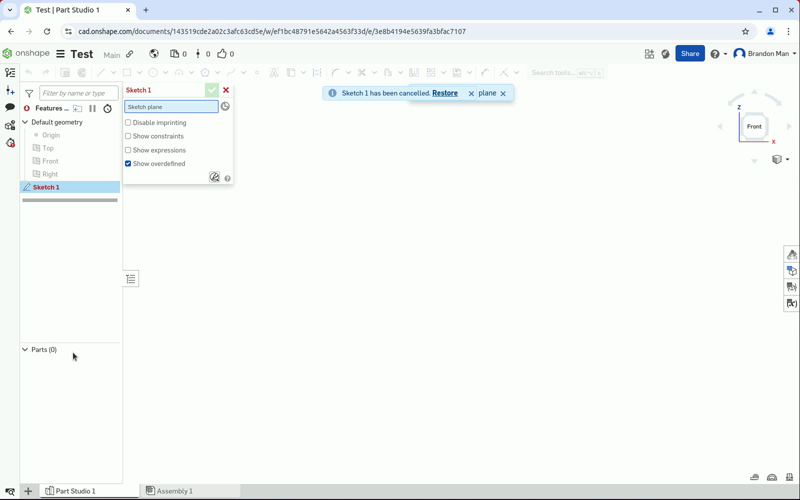
mouse_move(73, 163)
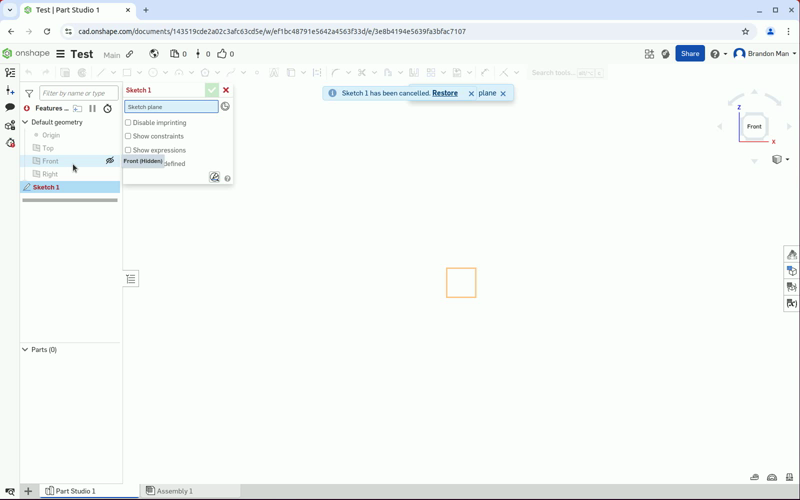
click(73, 163)
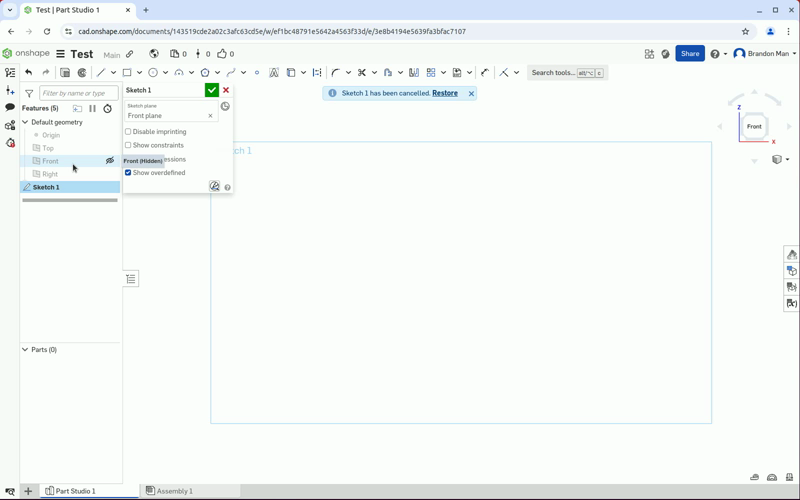
mouse_move(73, 352)
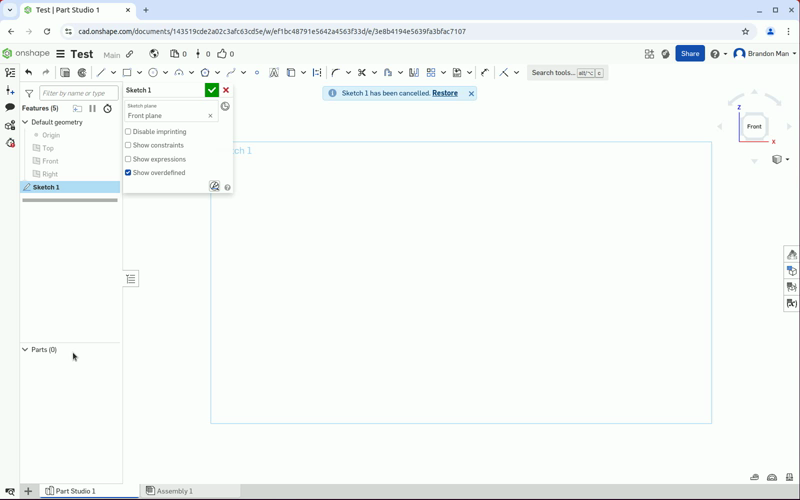
key(y)
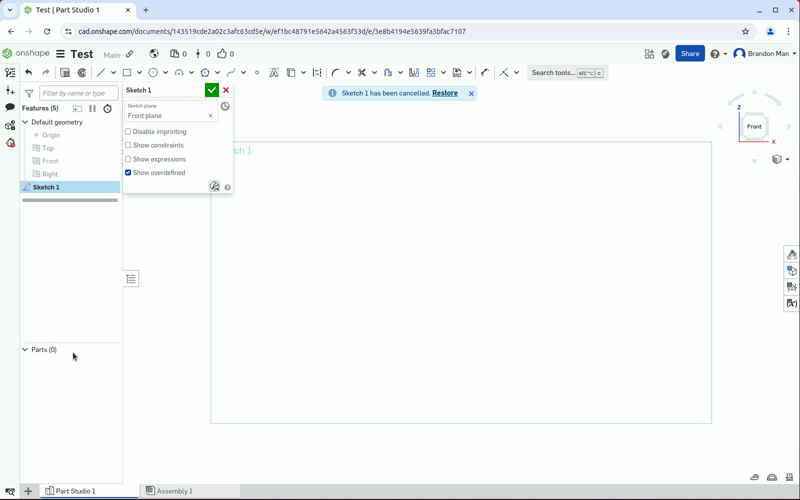
key(l)
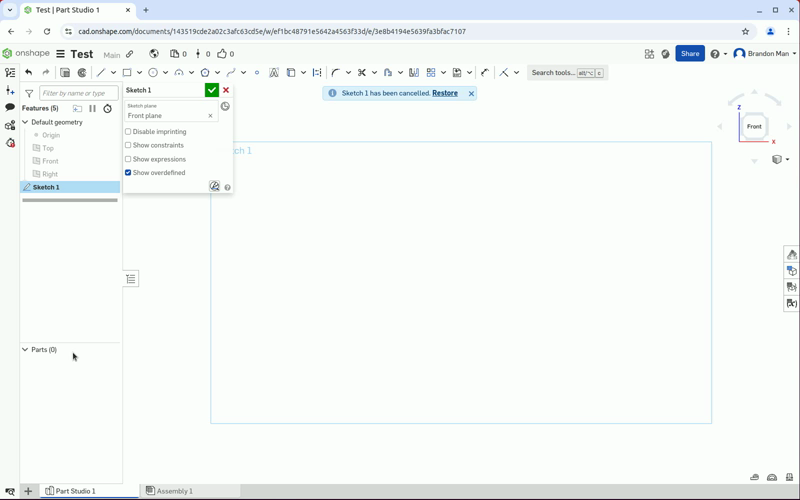
key_down(shift)
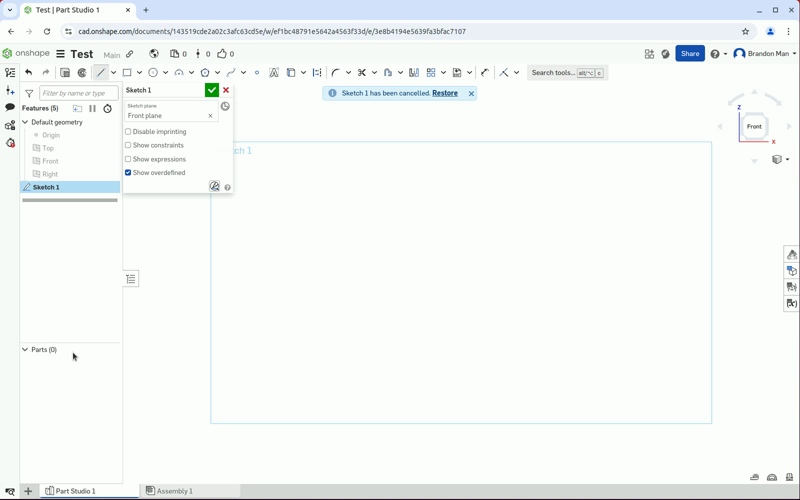
mouse_move(368, 395)
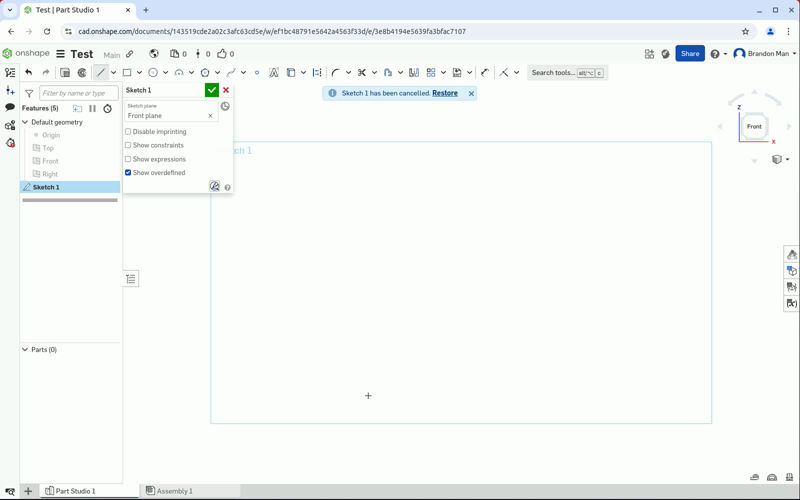
click(368, 395)
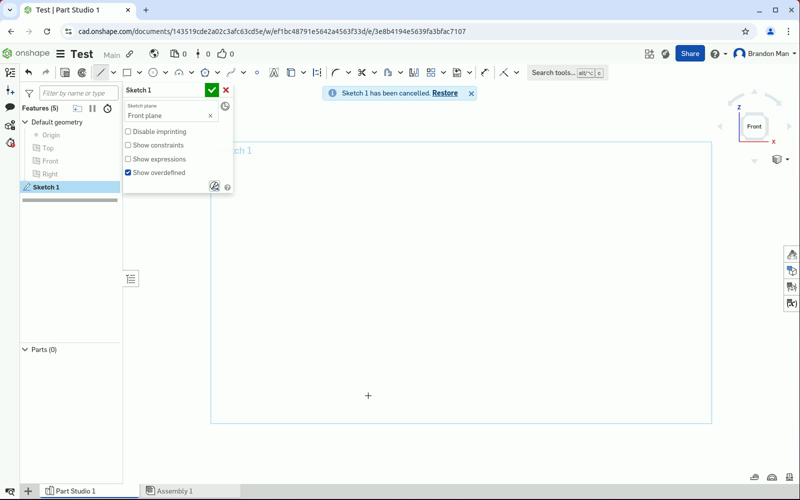
key_up(shift)
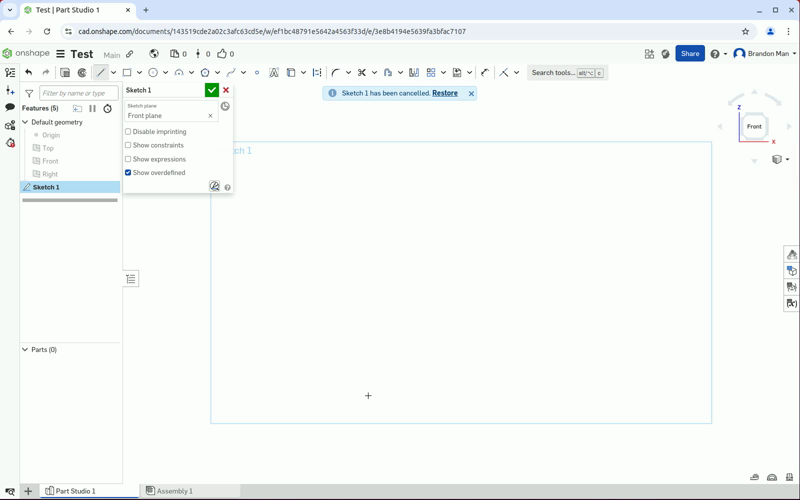
key_down(shift)
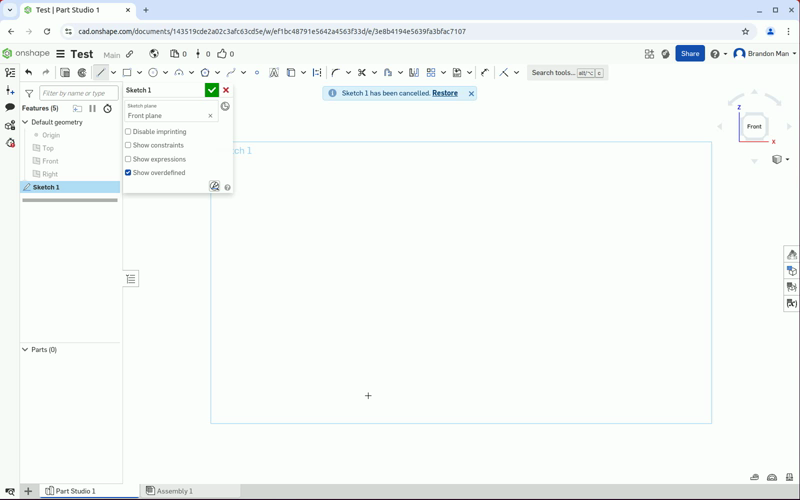
mouse_move(552, 395)
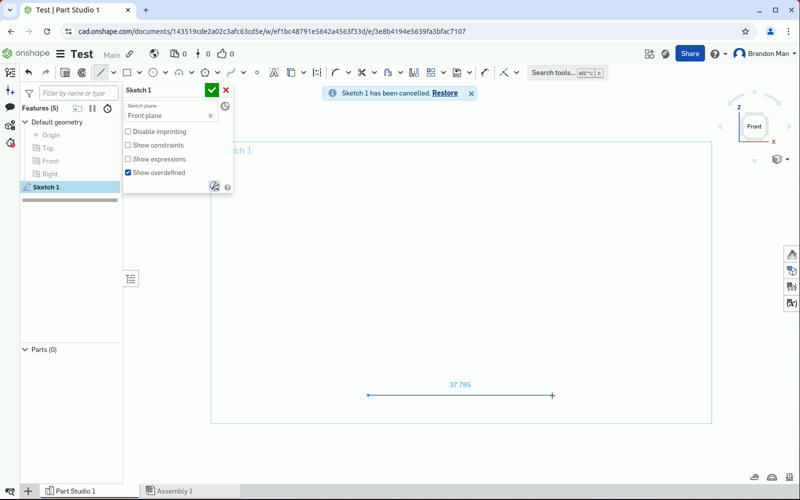
click(552, 395)
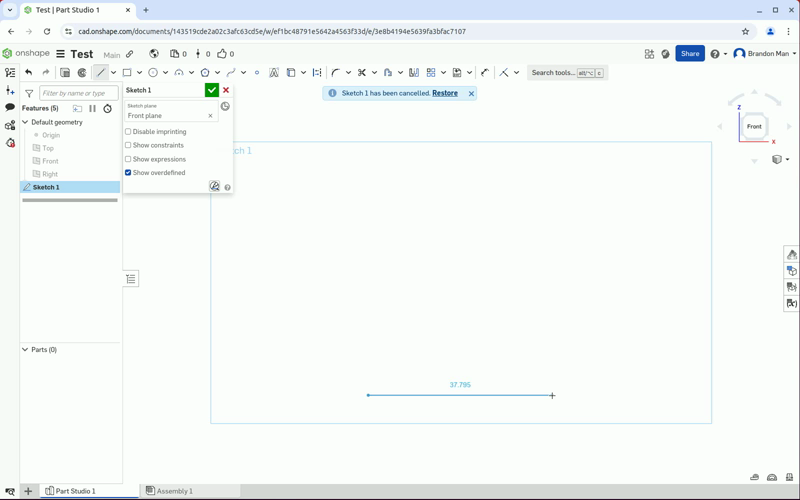
key_up(shift)
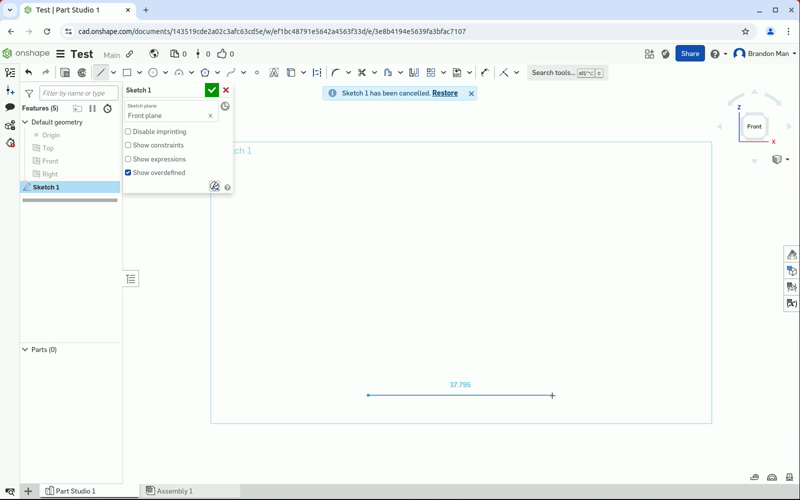
key_down(shift)
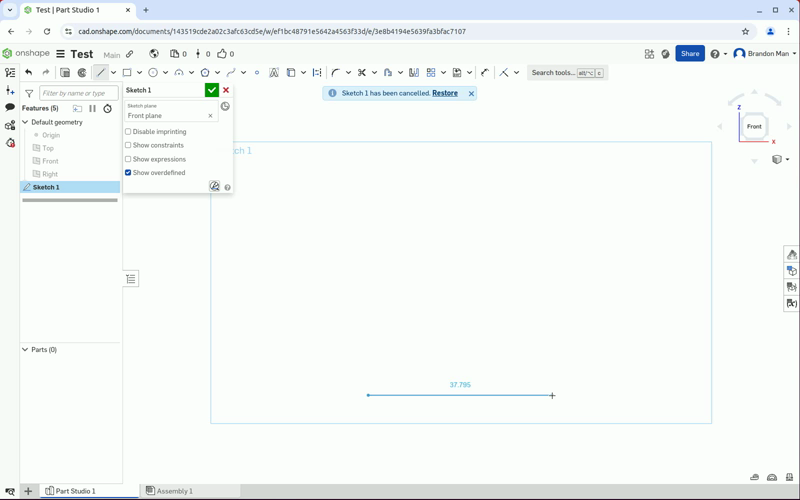
mouse_move(552, 171)
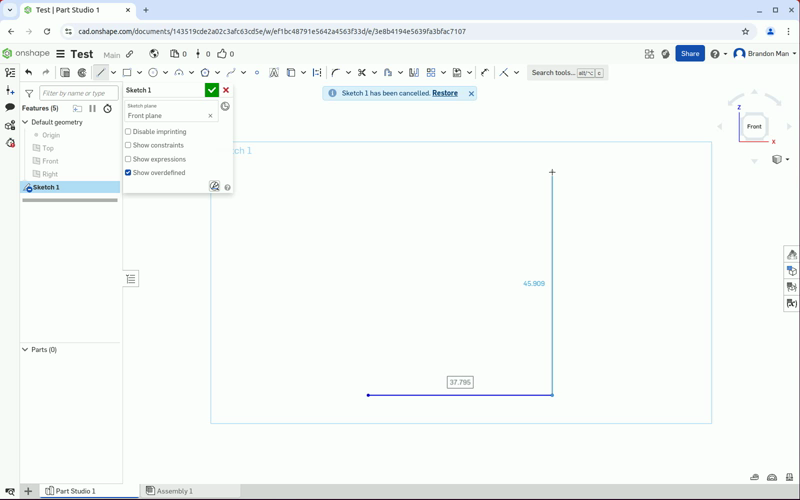
click(552, 171)
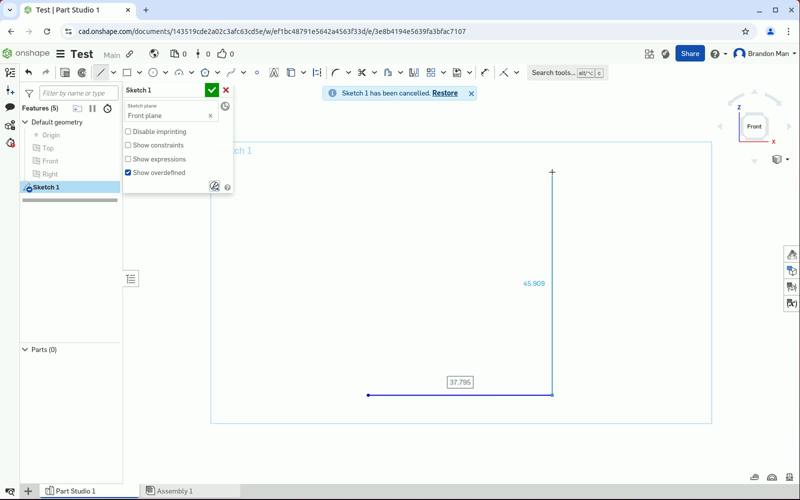
key_up(shift)
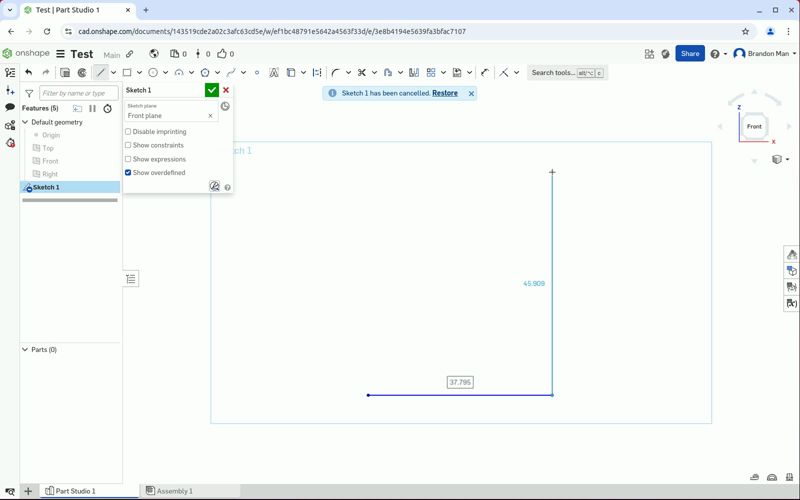
key_down(shift)
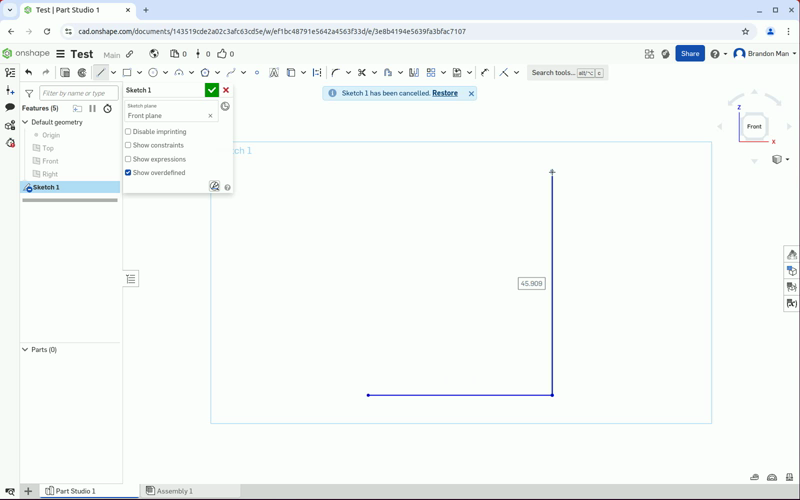
mouse_move(368, 171)
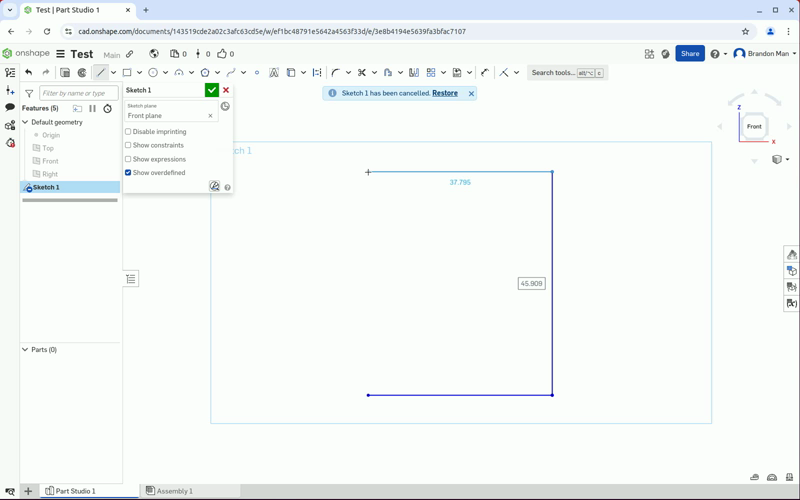
click(368, 171)
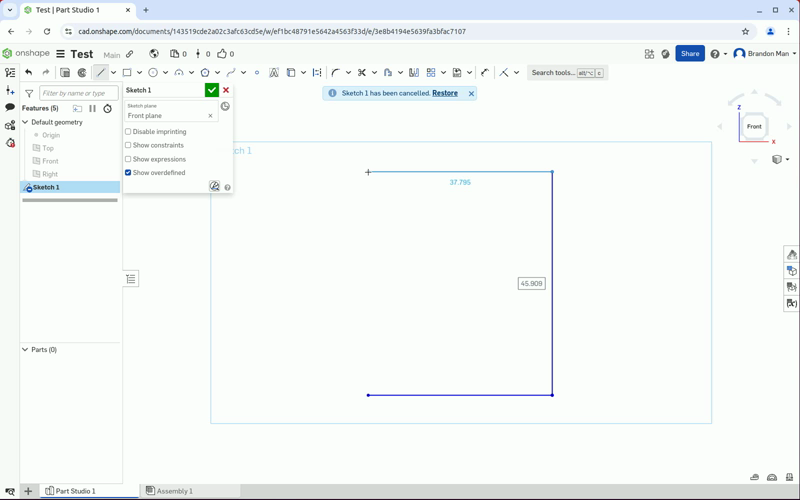
key_up(shift)
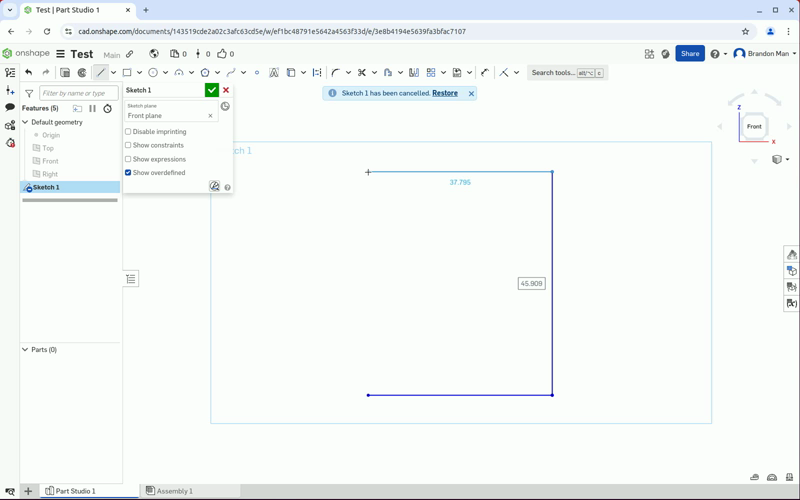
key_down(shift)
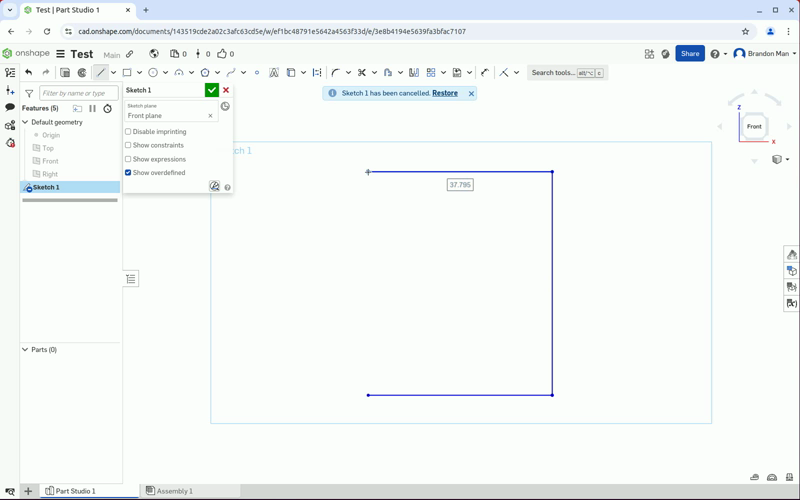
mouse_move(368, 395)
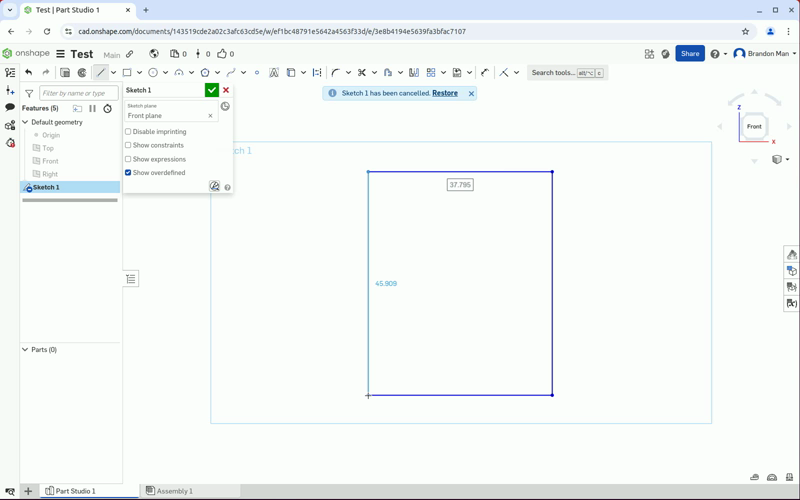
key_up(shift)
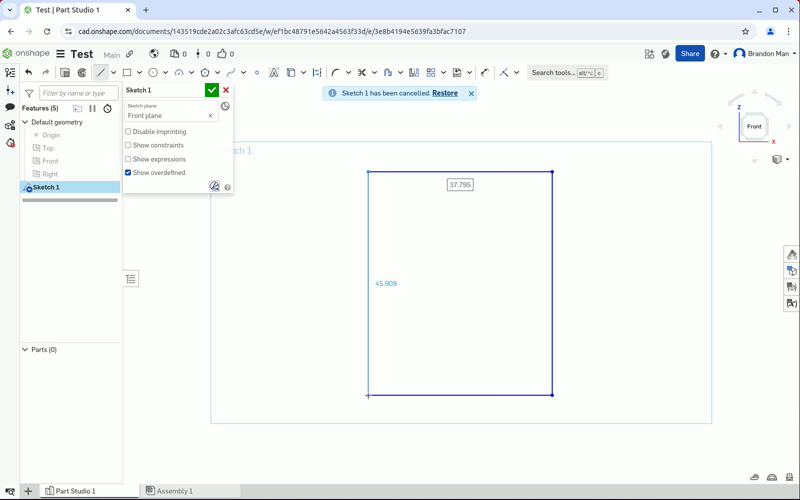
click(368, 395)
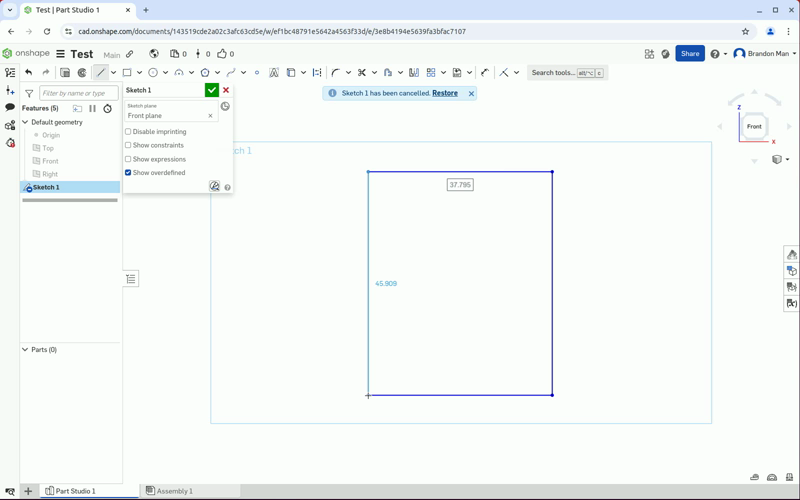
key(esc)
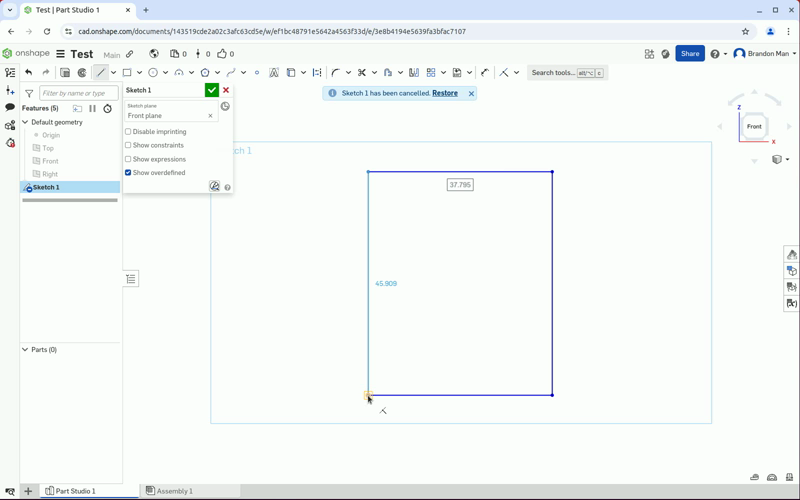
mouse_move(418, 286)
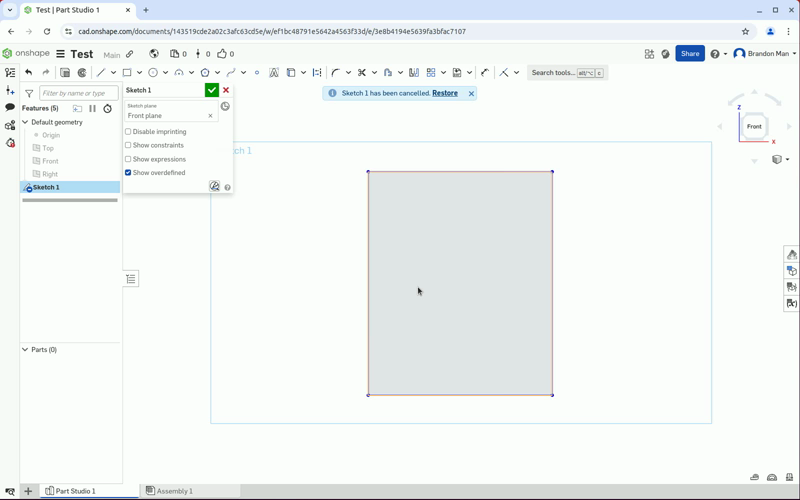
click(418, 286)
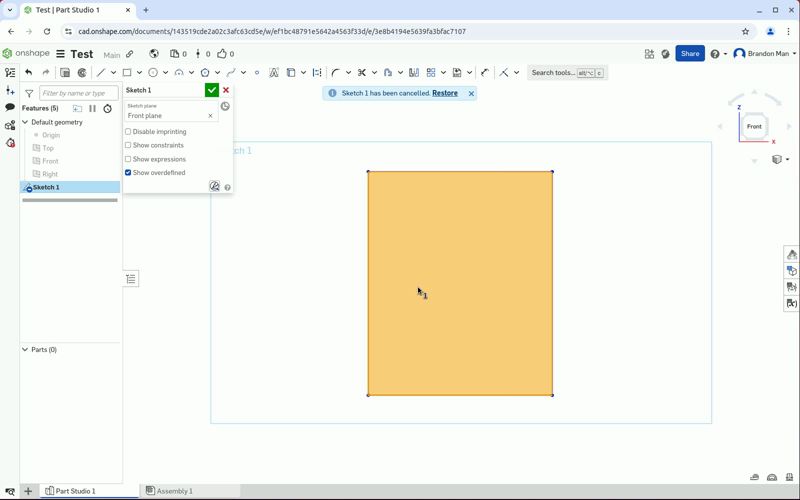
mouse_move(73, 352)
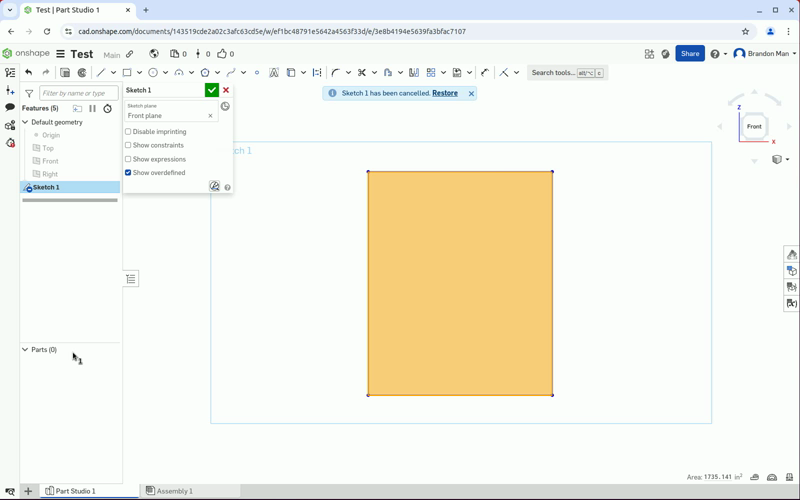
key(shift+y)
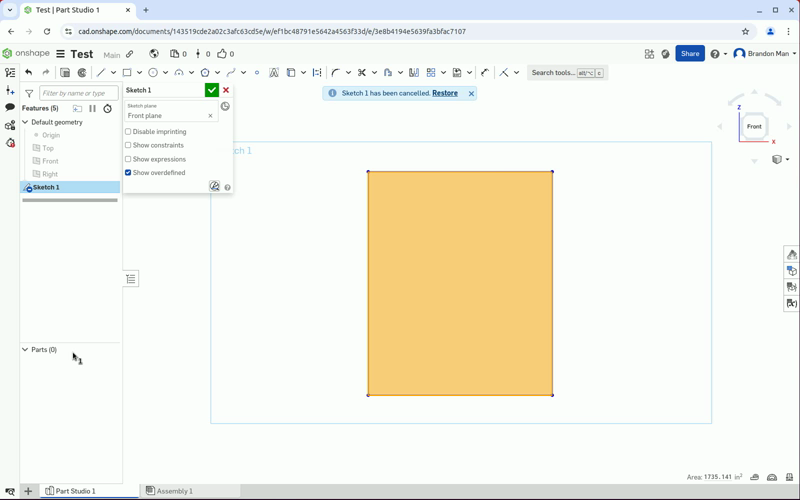
key(shift+e)
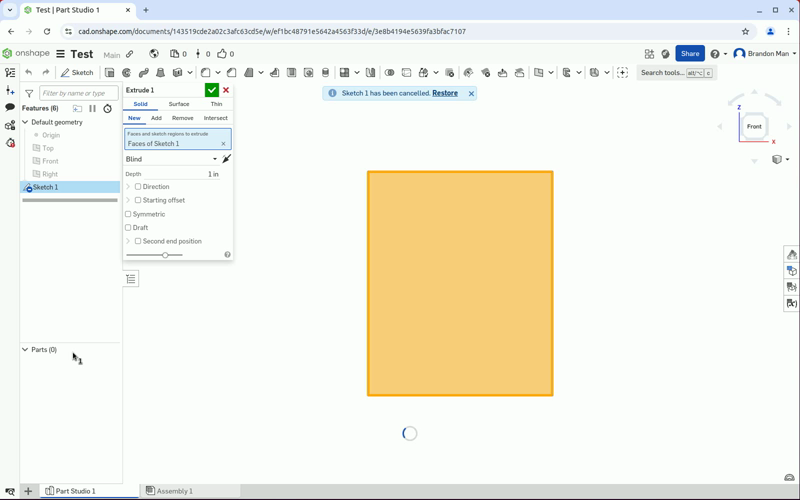
mouse_move(143, 106)
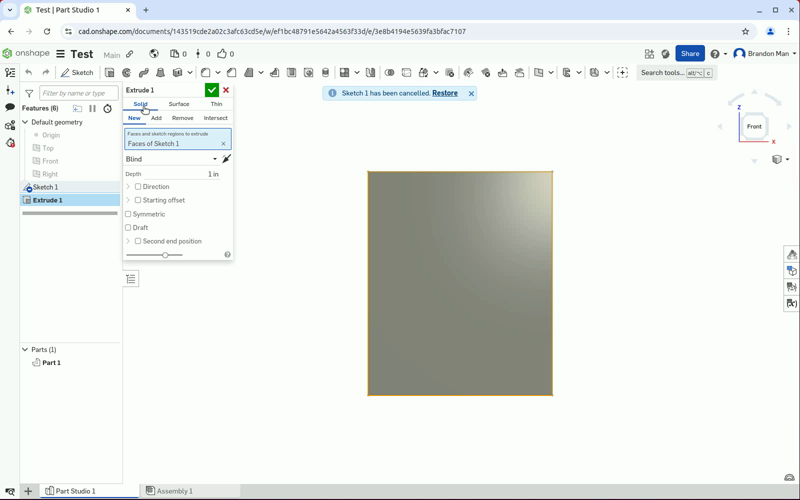
click(143, 106)
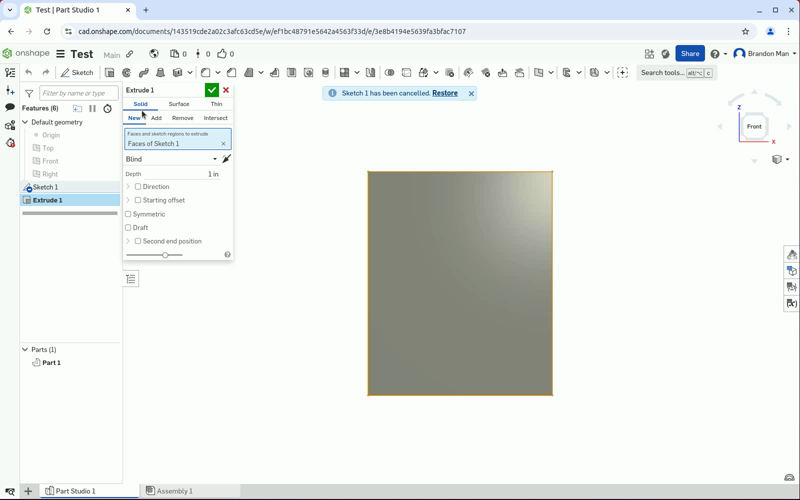
mouse_move(137, 120)
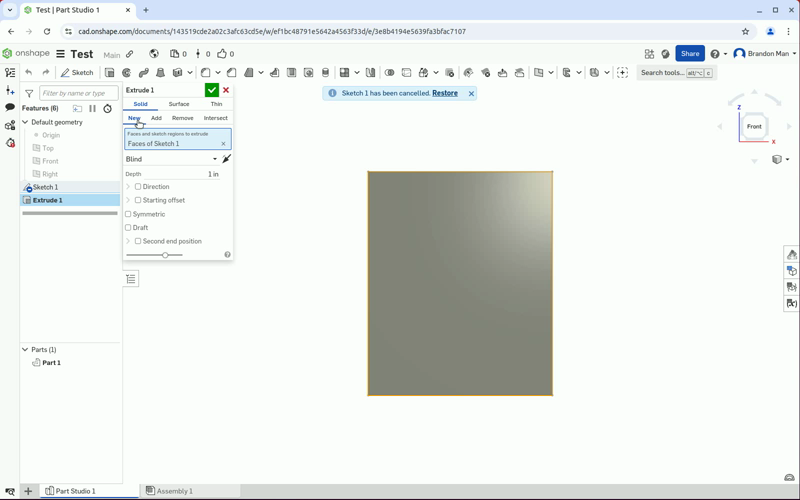
click(137, 120)
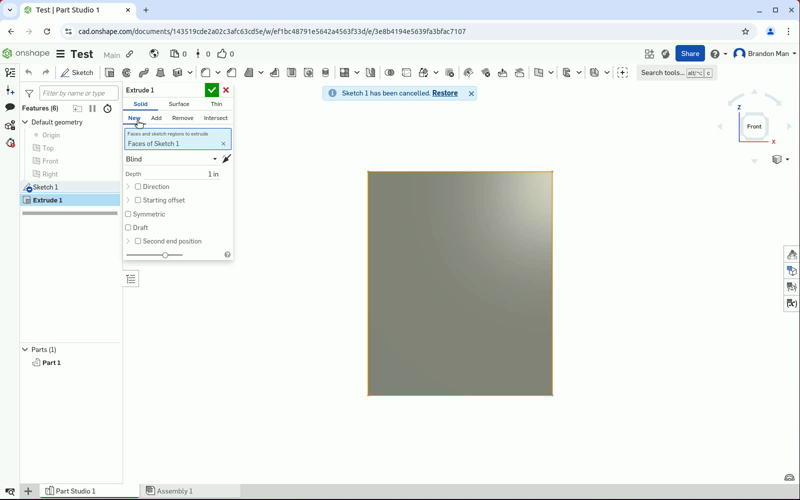
key(tab, 4)
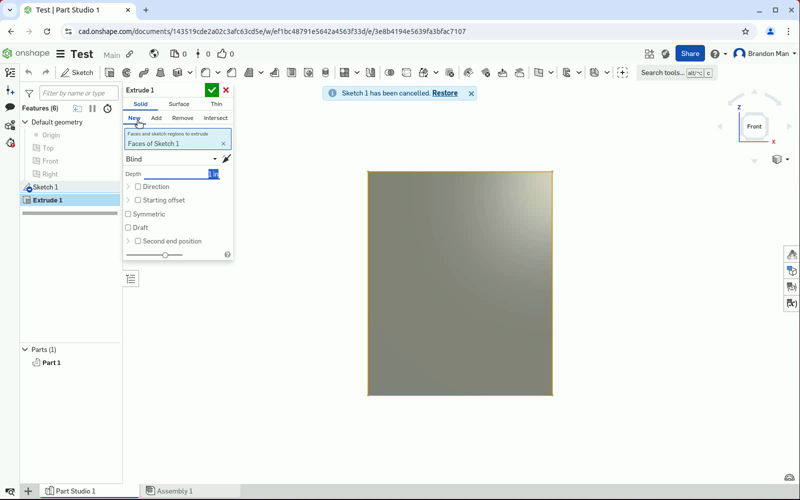
text(-1.204)
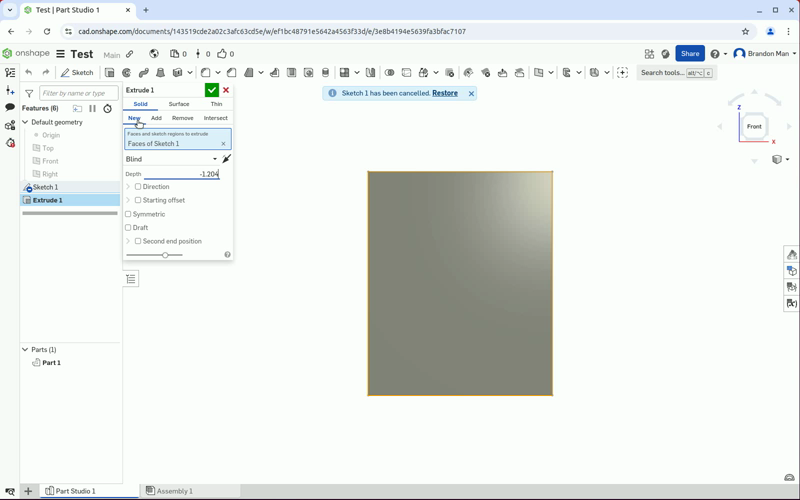
key(enter)
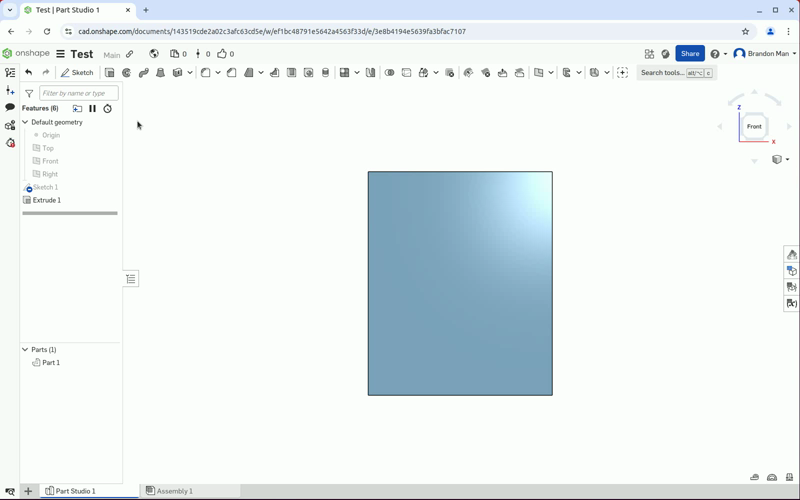
key(shift+h)
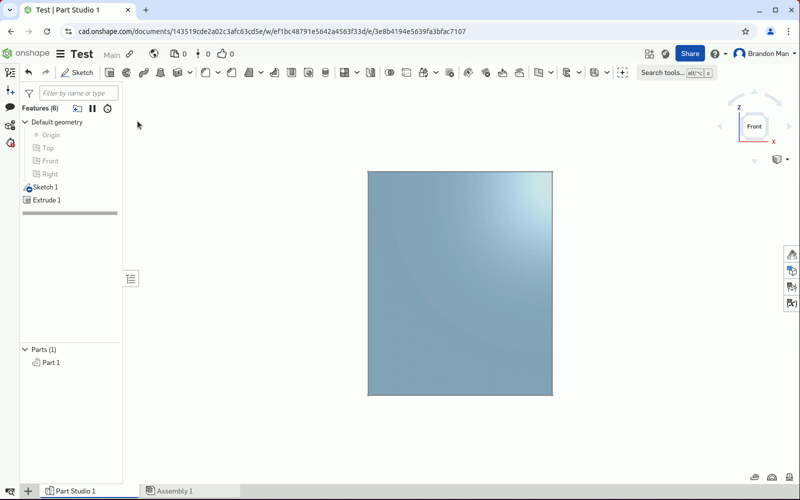
key(shift+h)
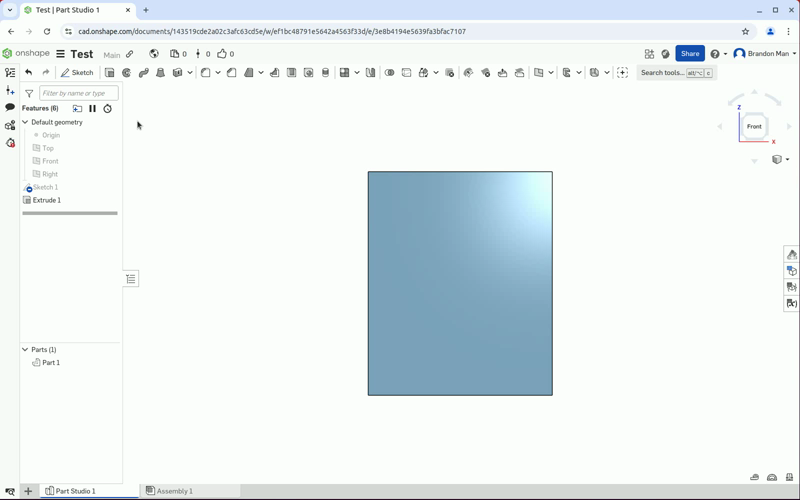
mouse_move(73, 189)
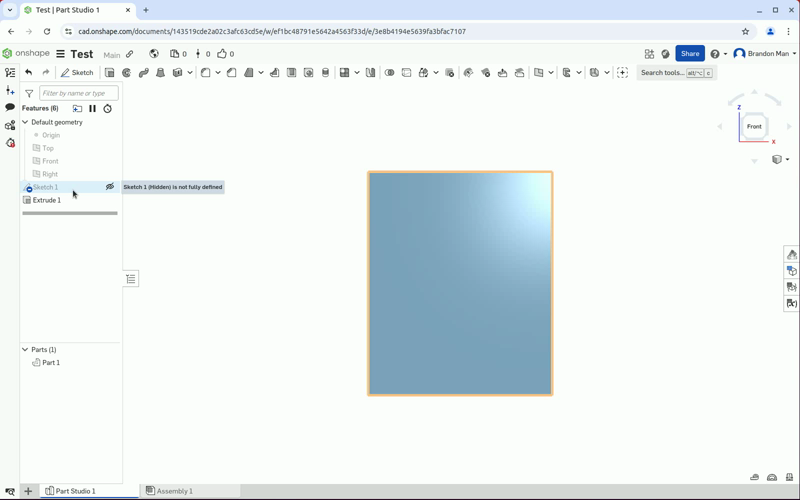
click(73, 189)
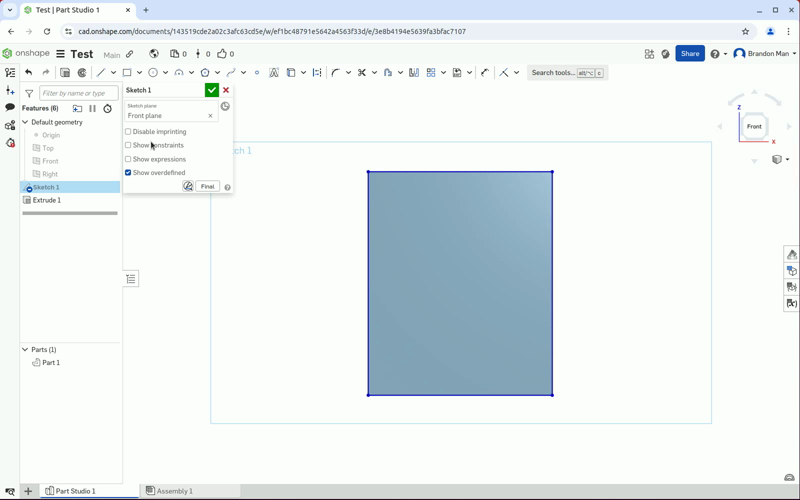
mouse_move(229, 92)
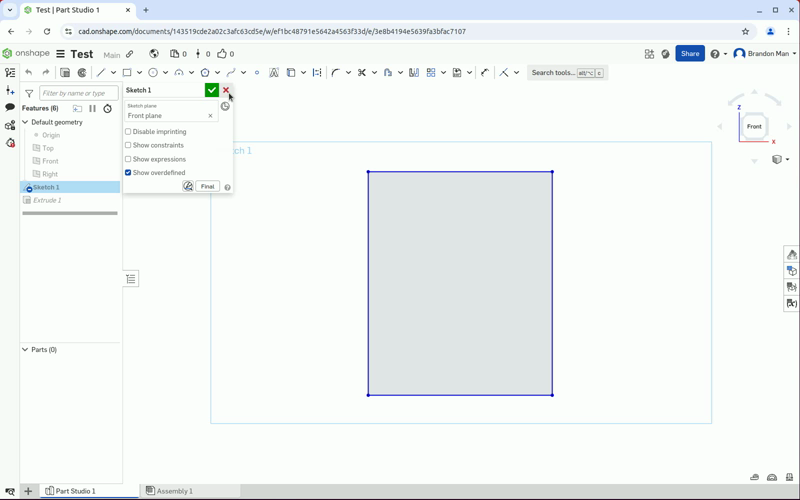
click(229, 92)
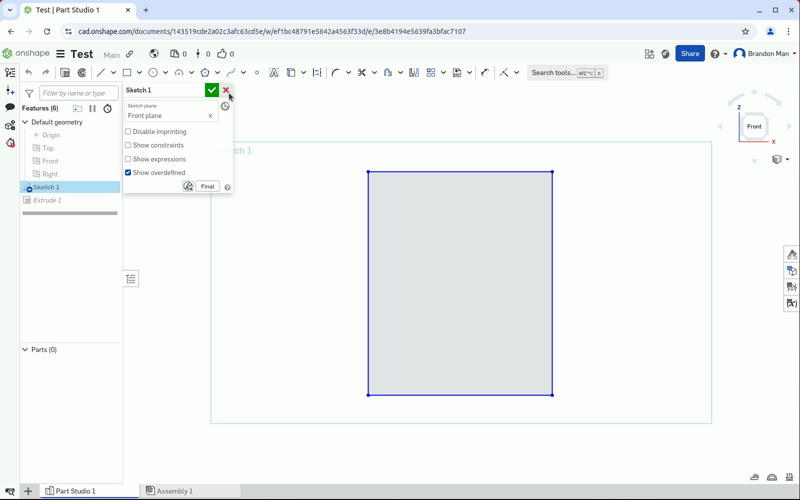
key(shift+s)
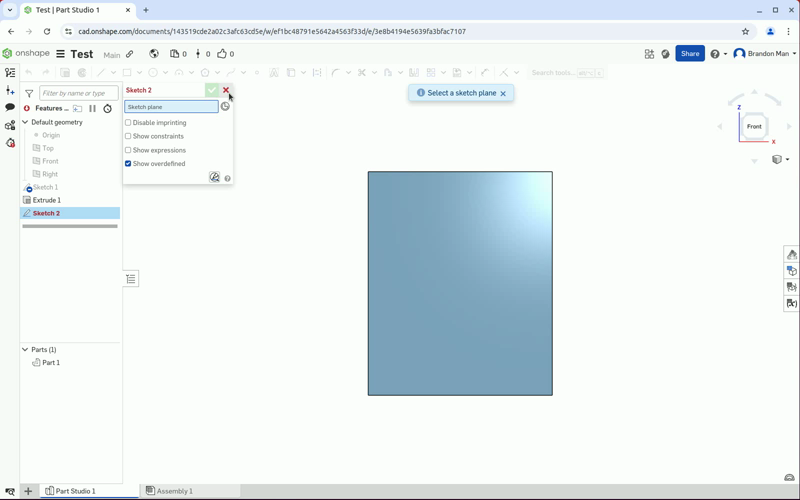
mouse_move(73, 163)
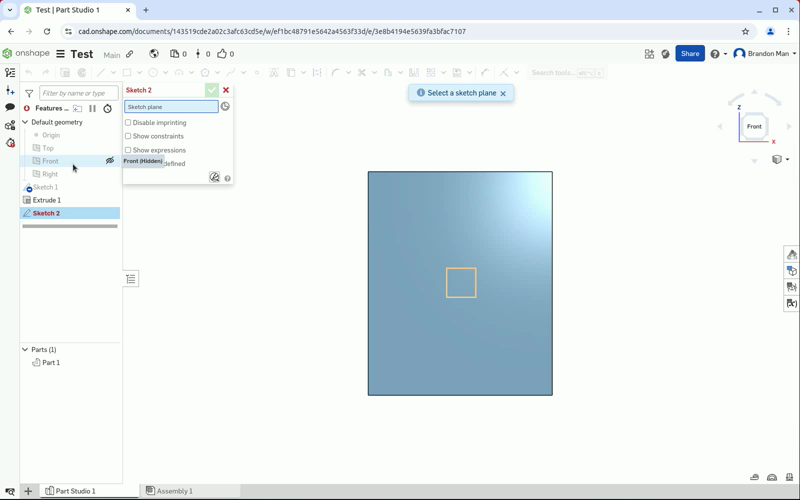
click(73, 163)
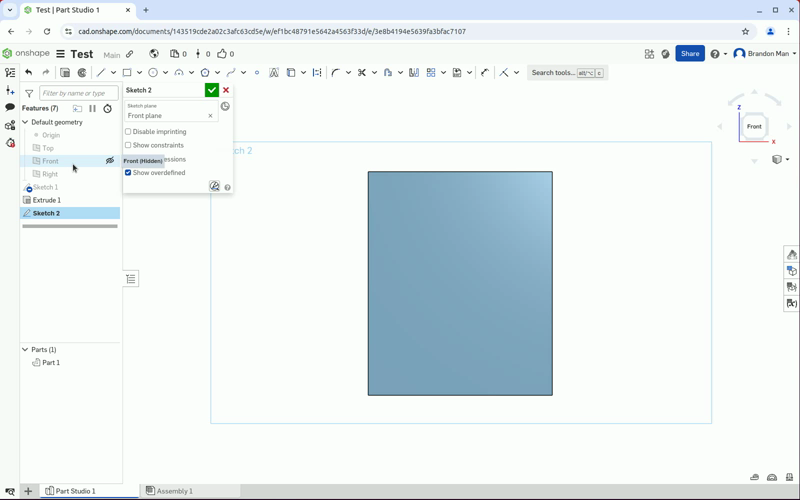
mouse_move(73, 352)
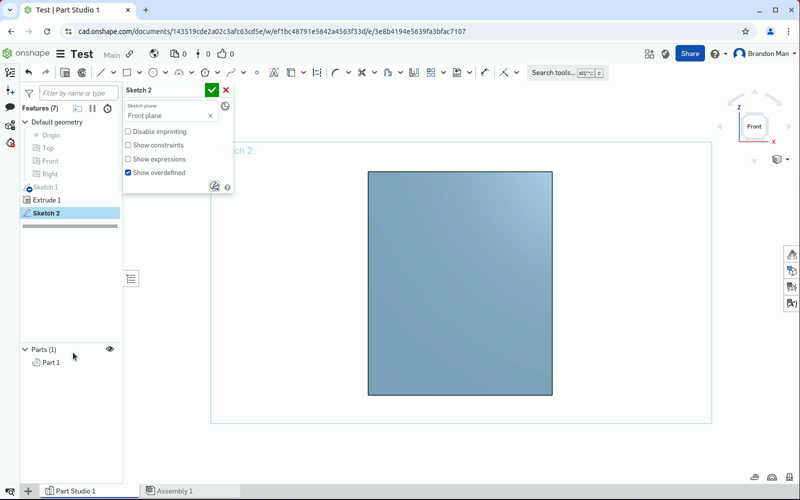
key(y)
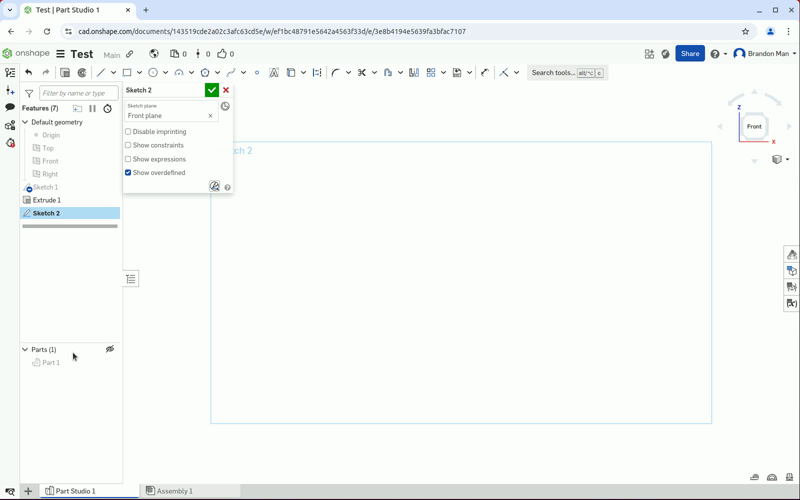
key(c)
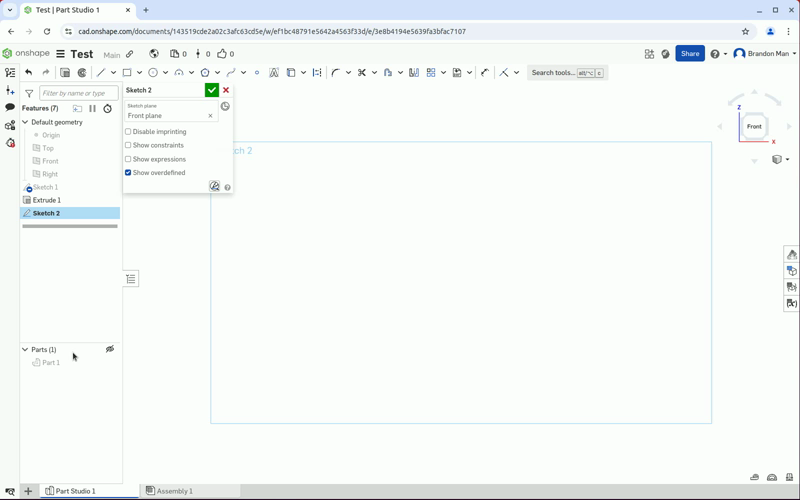
key_down(shift)
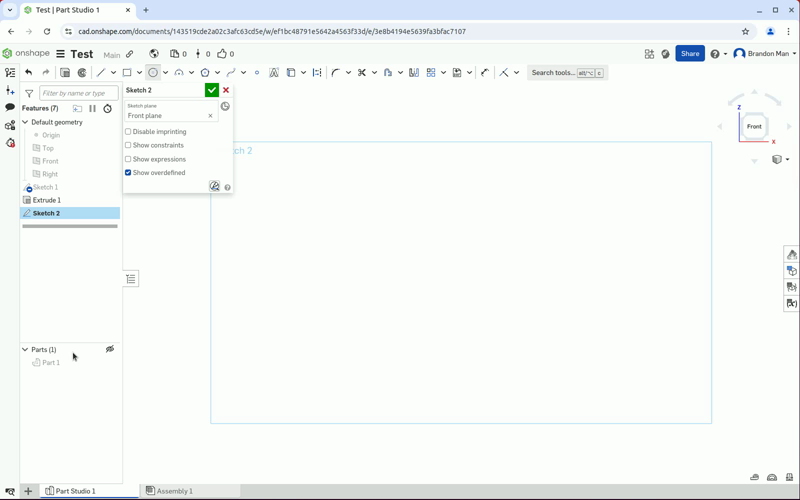
mouse_move(379, 180)
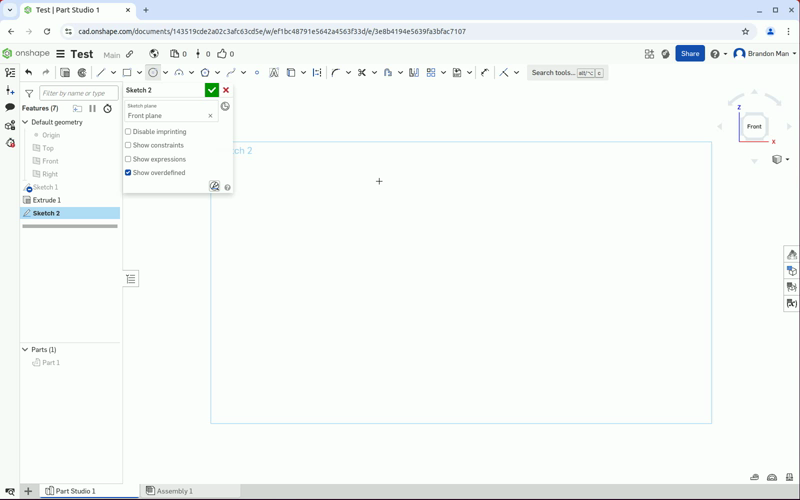
click(379, 180)
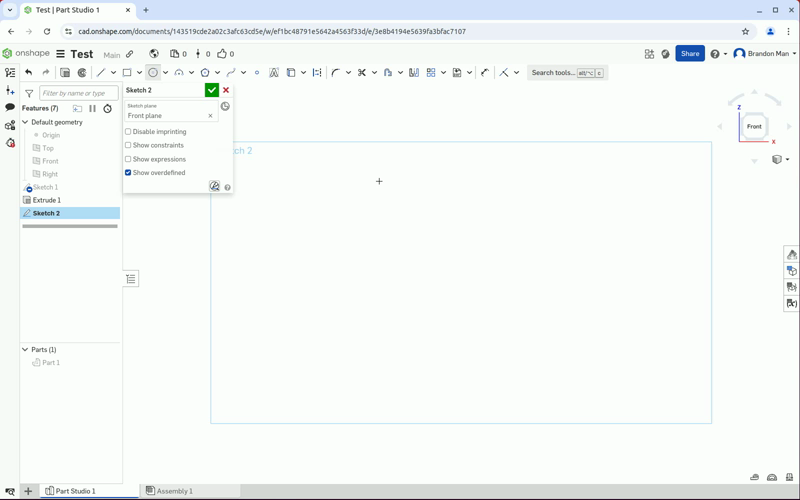
key_up(shift)
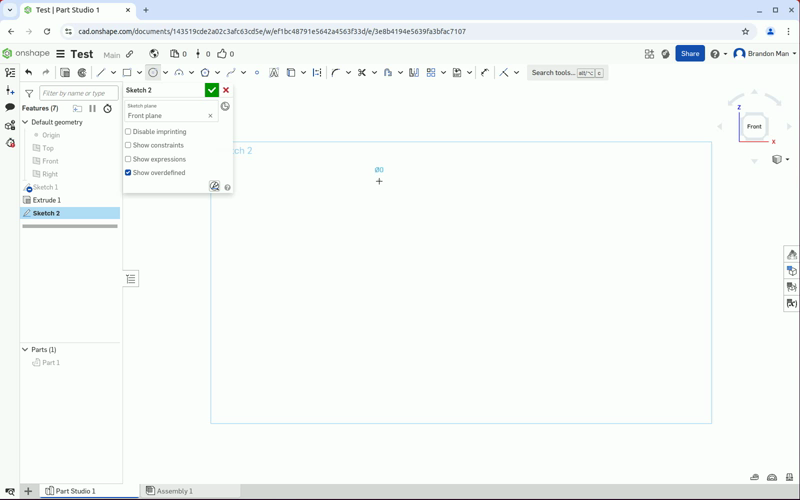
mouse_move(387, 180)
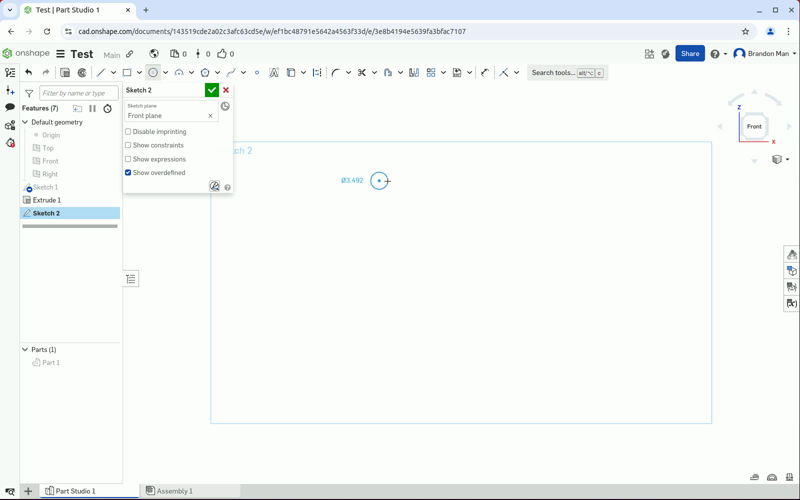
click(387, 180)
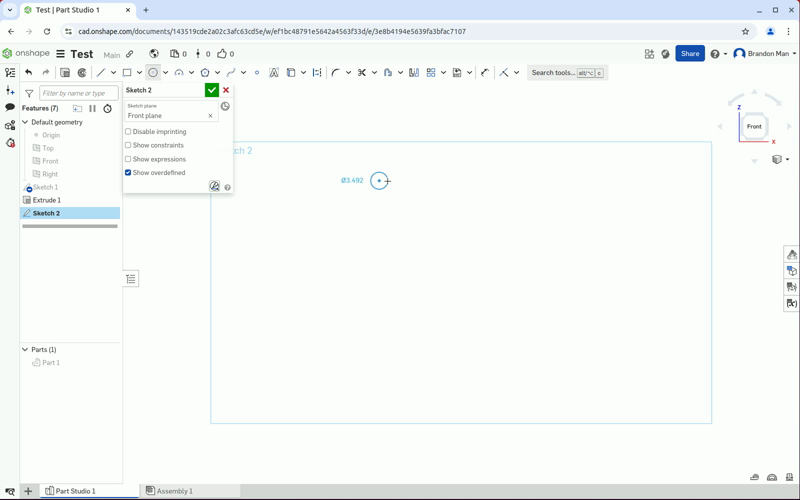
key(esc)
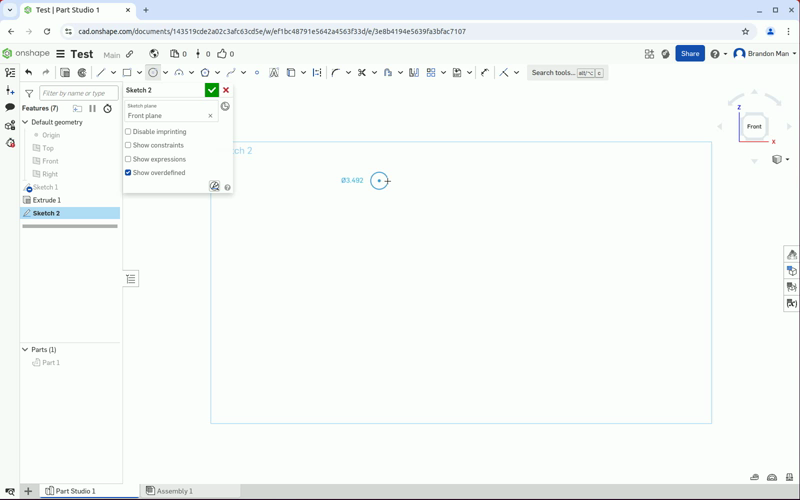
key(c)
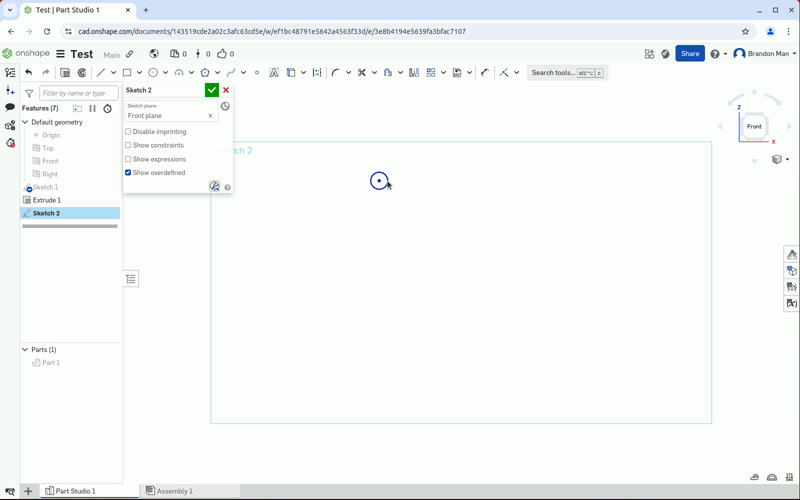
key_down(shift)
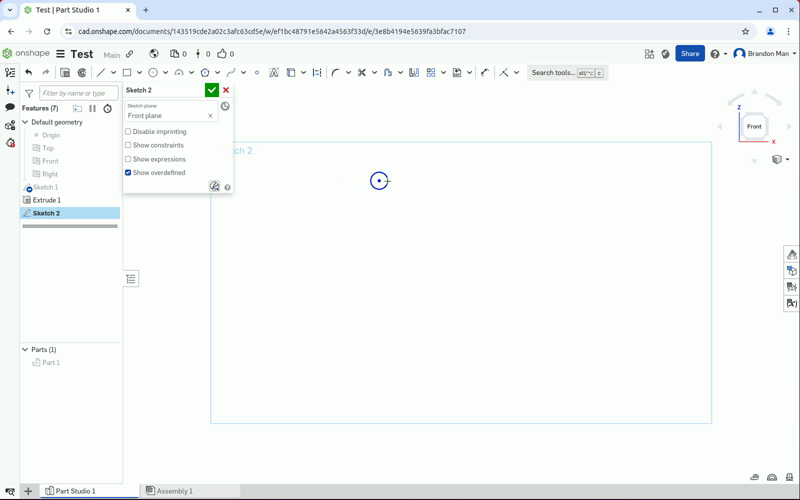
mouse_move(379, 180)
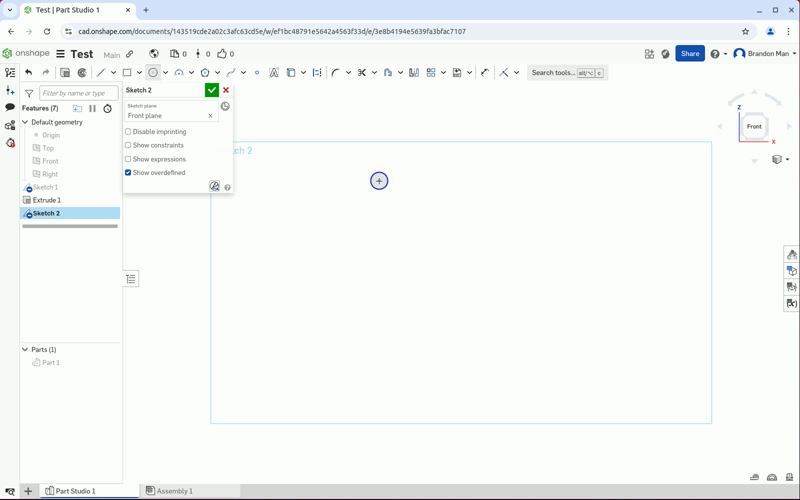
click(379, 180)
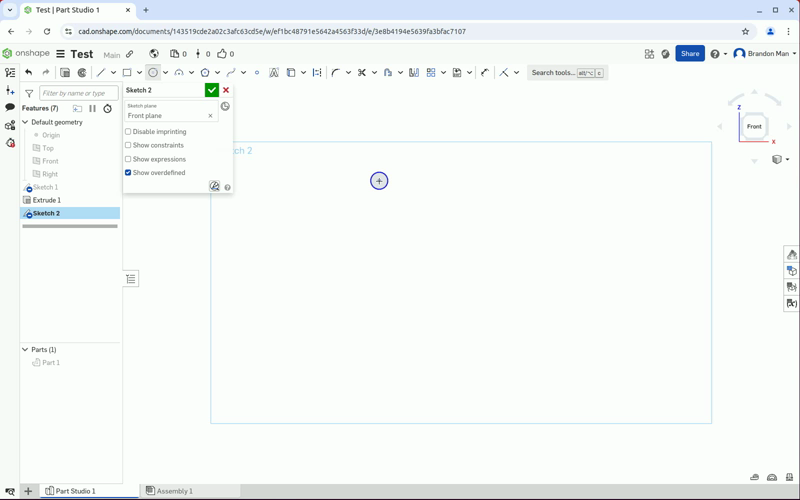
key_up(shift)
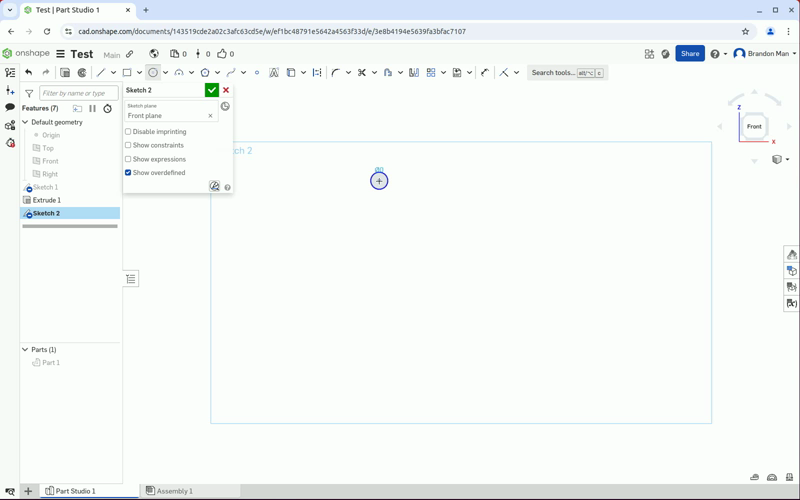
mouse_move(382, 180)
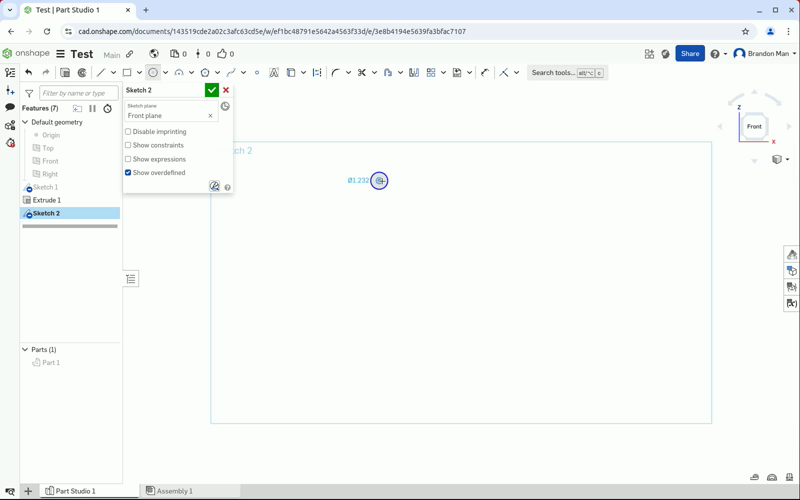
scroll(6)
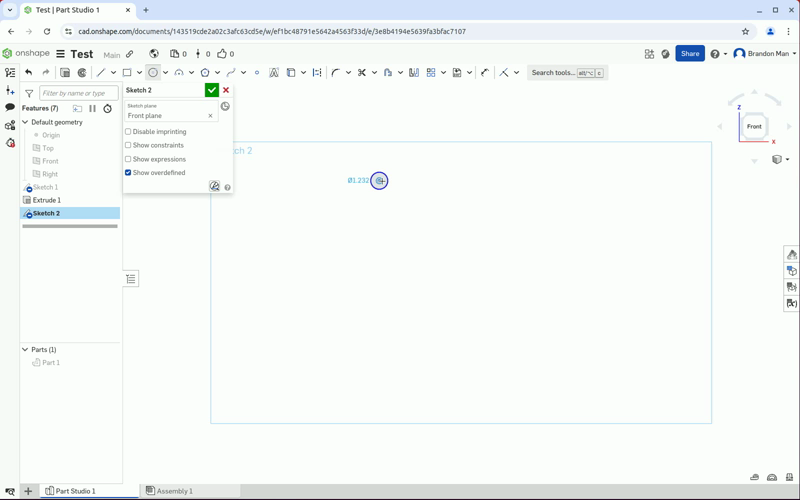
scroll(6)
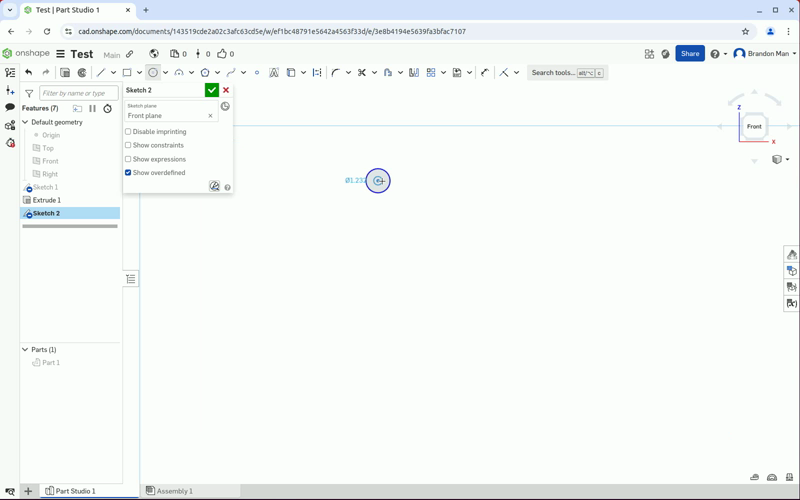
scroll(6)
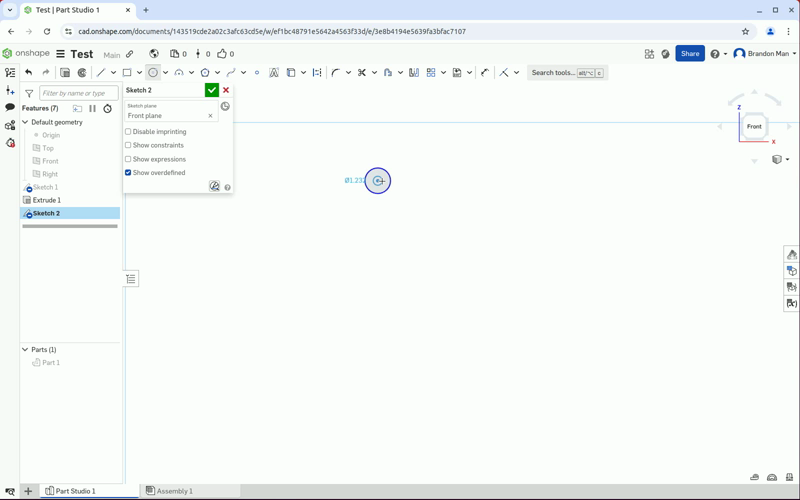
scroll(6)
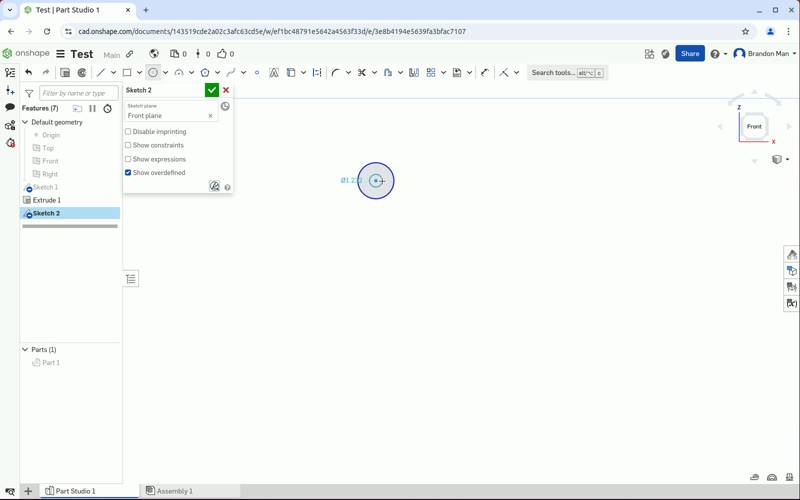
scroll(6)
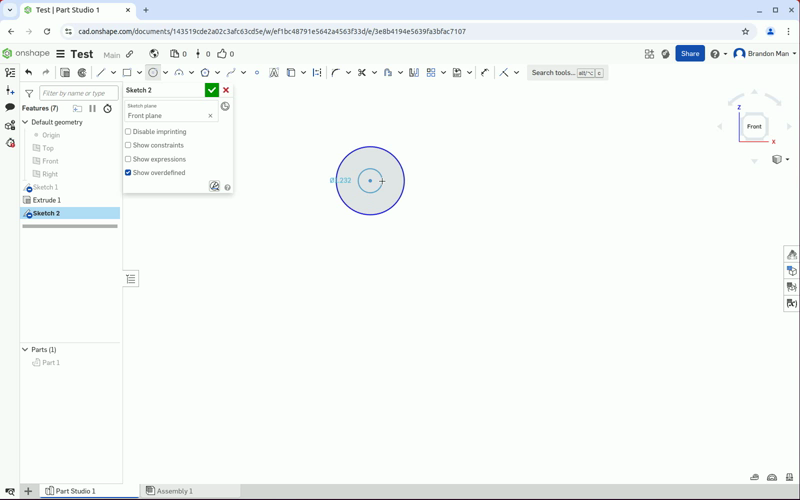
scroll(6)
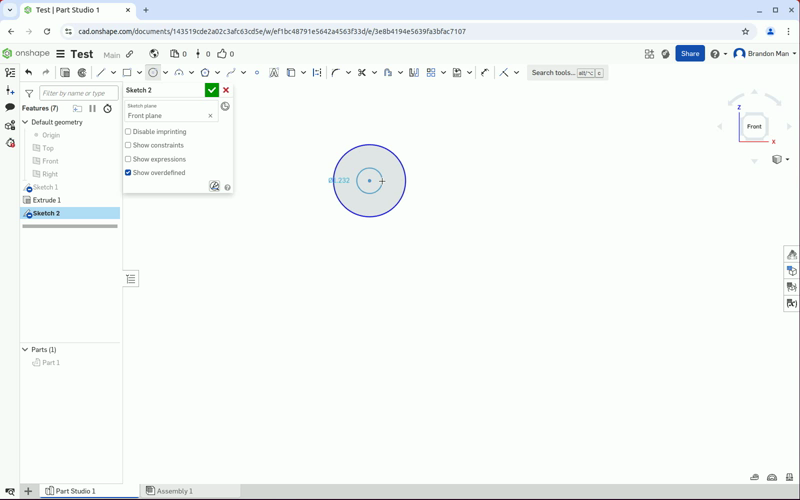
scroll(6)
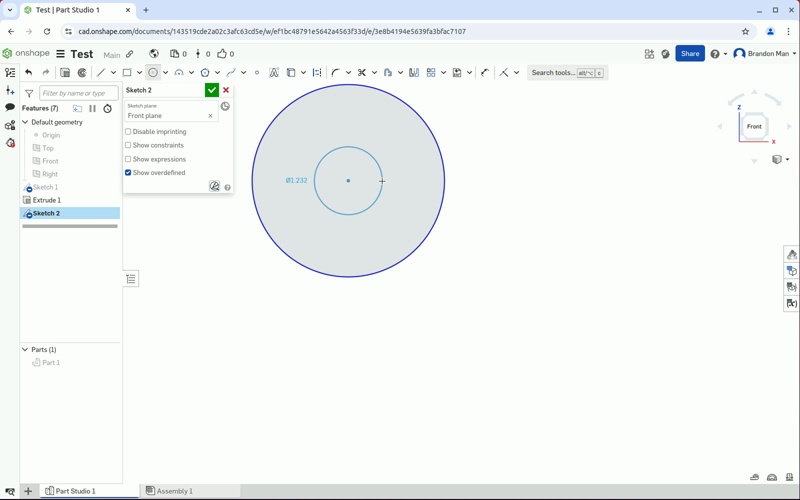
click(382, 180)
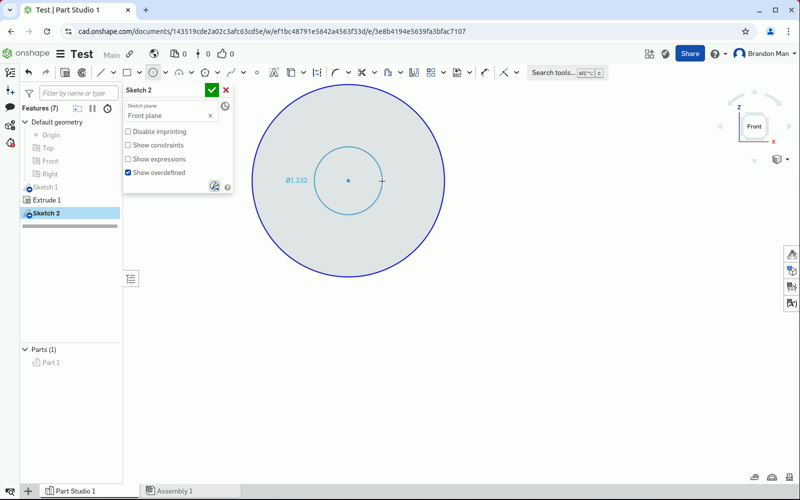
scroll(-6)
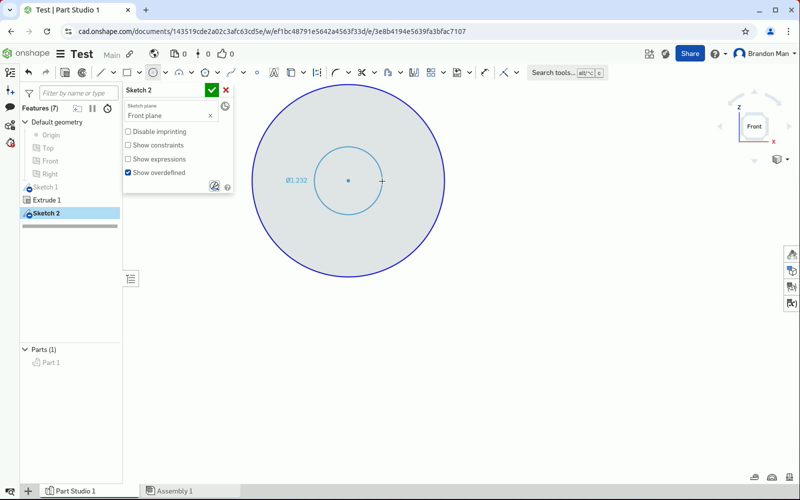
scroll(-6)
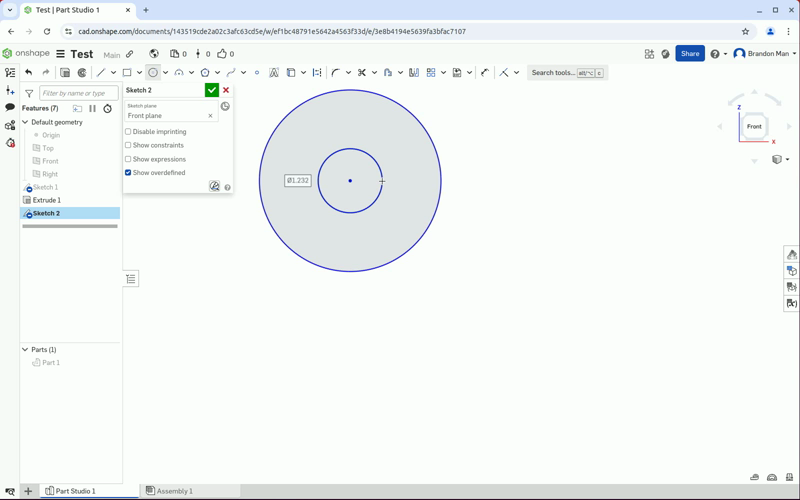
scroll(-6)
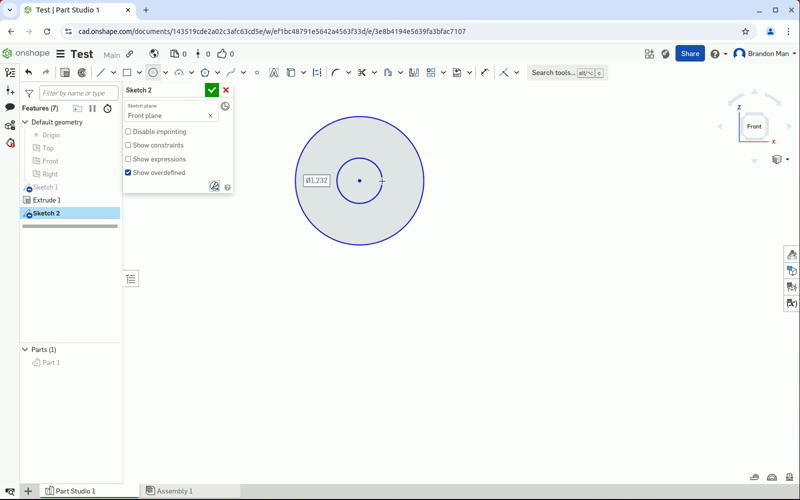
scroll(-6)
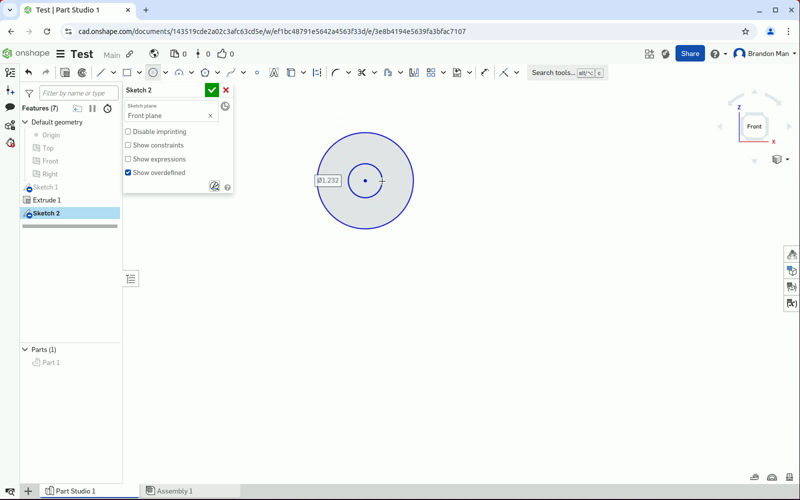
scroll(-6)
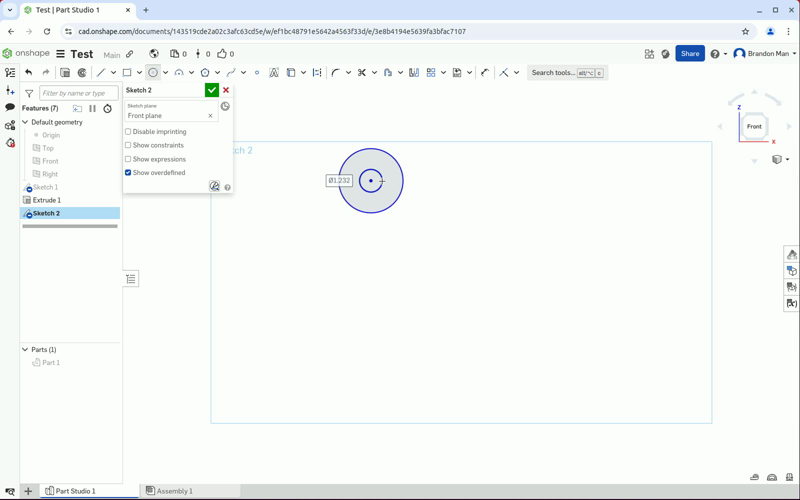
scroll(-6)
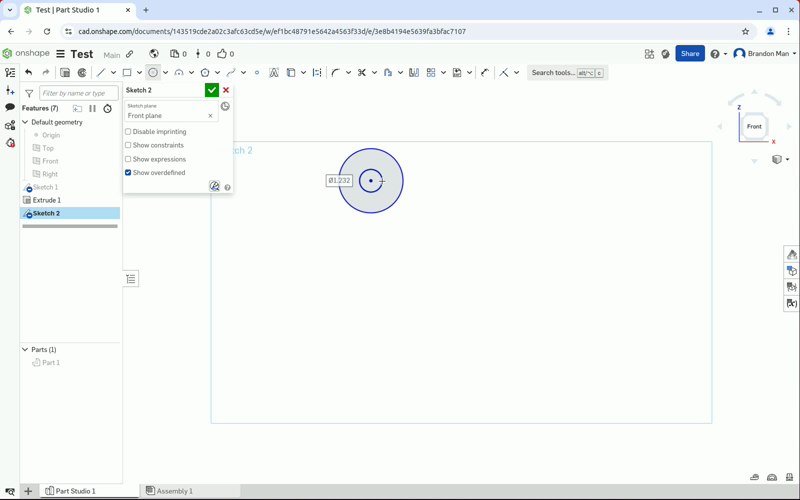
scroll(-6)
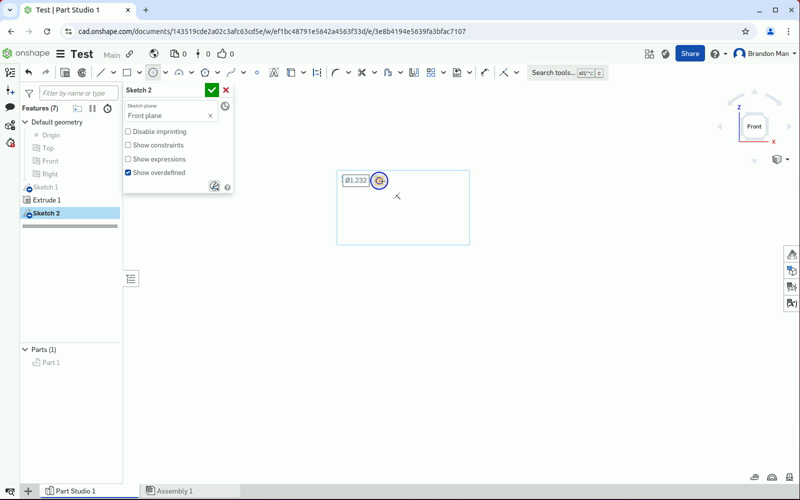
key(esc)
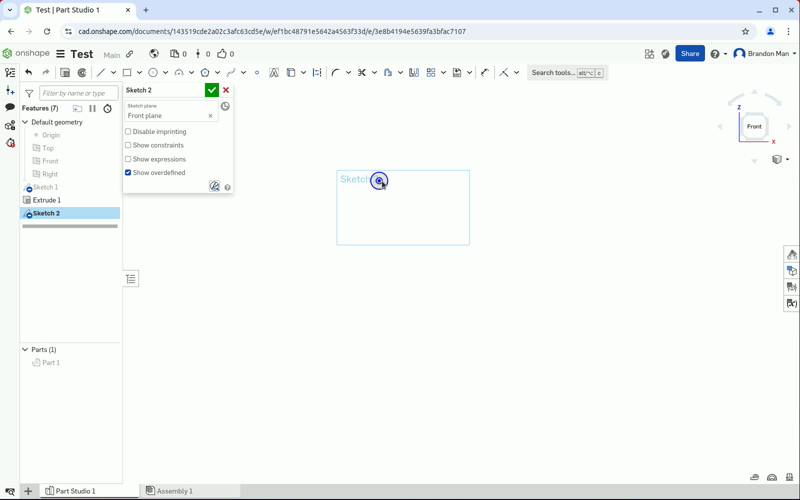
mouse_move(384, 181)
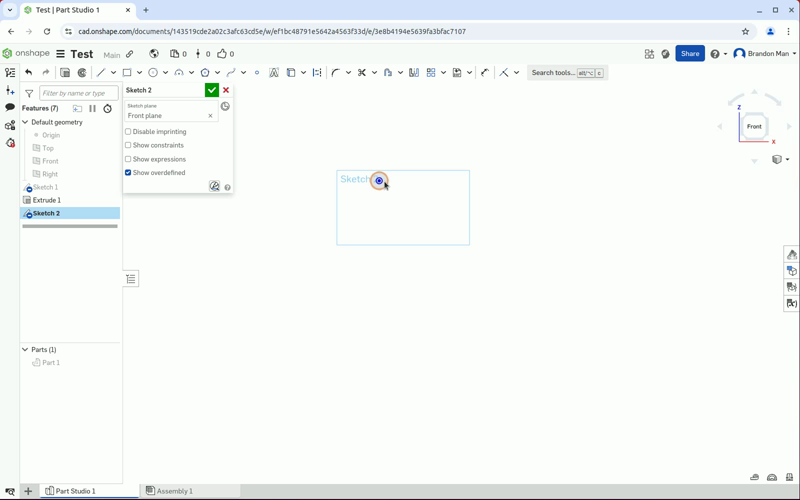
scroll(6)
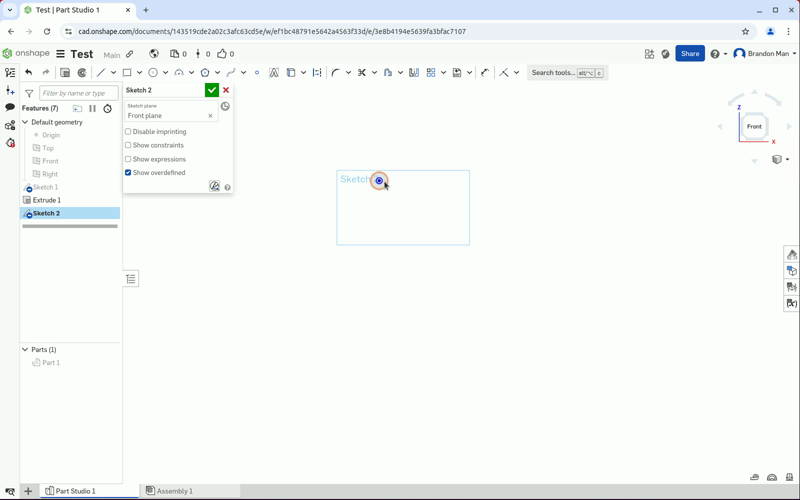
scroll(6)
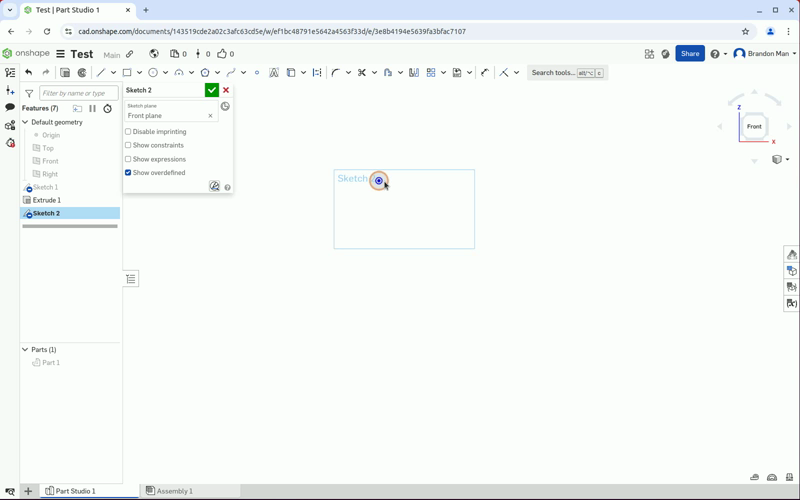
scroll(6)
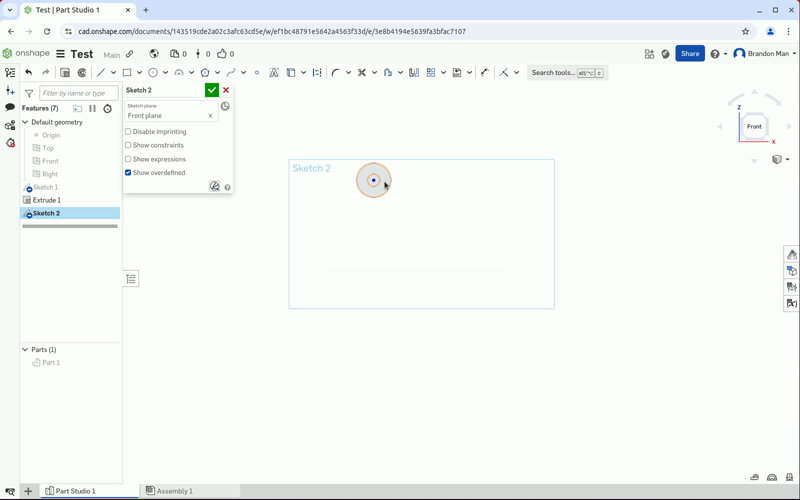
scroll(6)
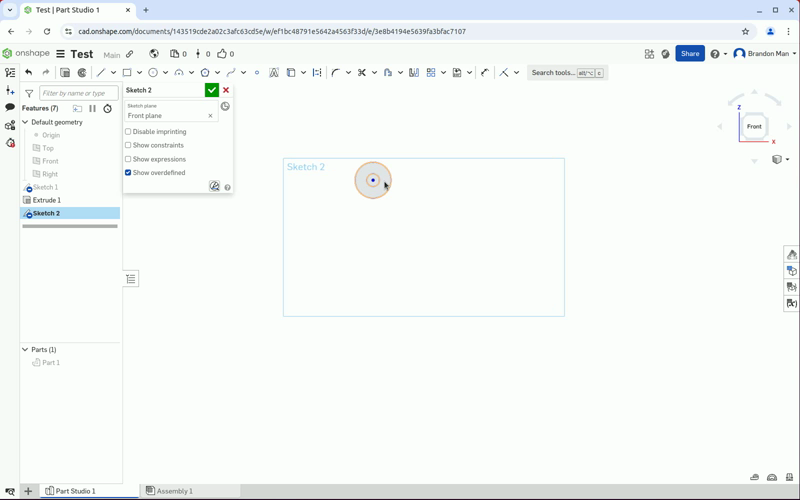
scroll(6)
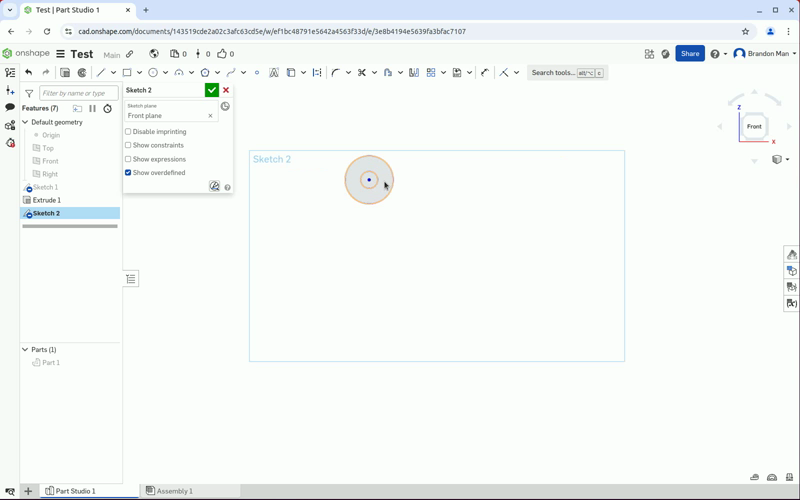
scroll(6)
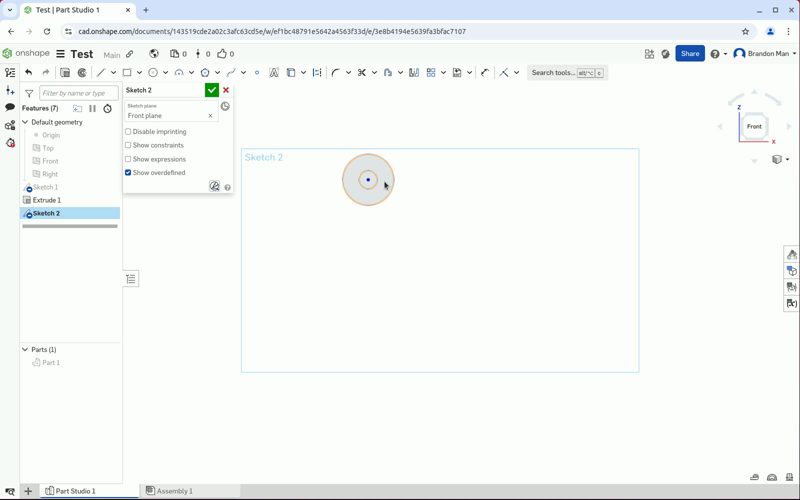
scroll(6)
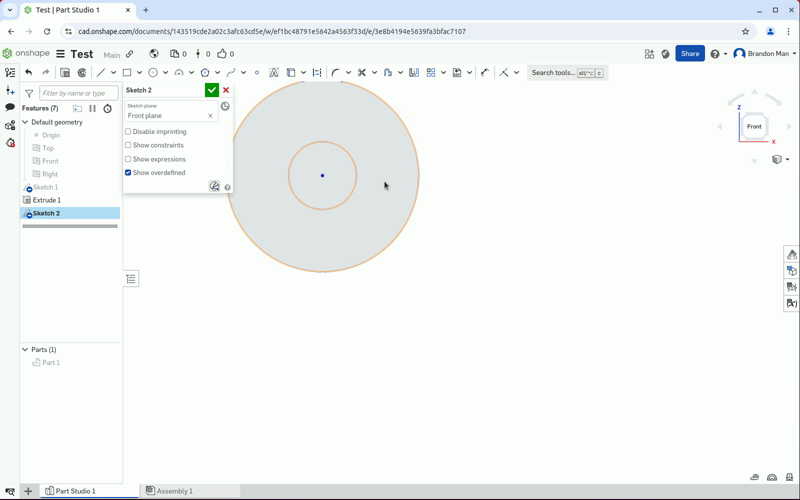
click(384, 181)
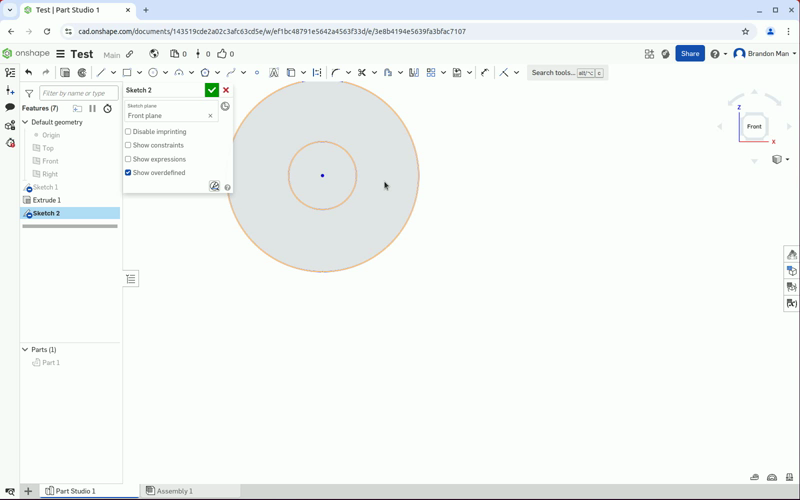
scroll(-6)
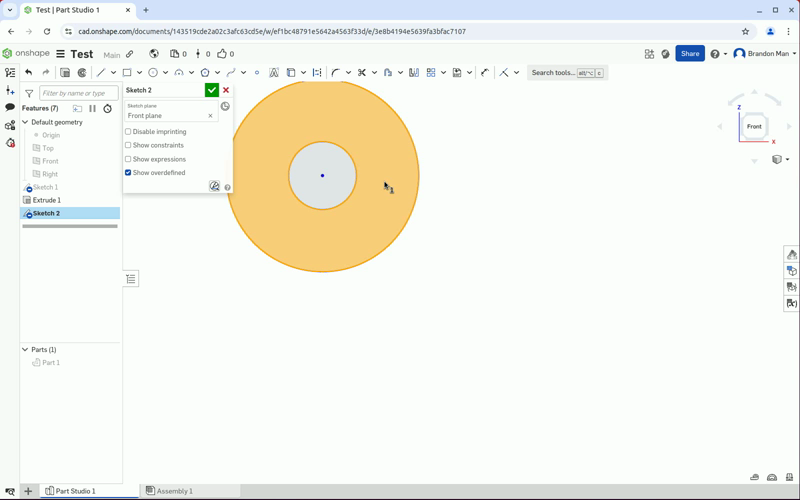
scroll(-6)
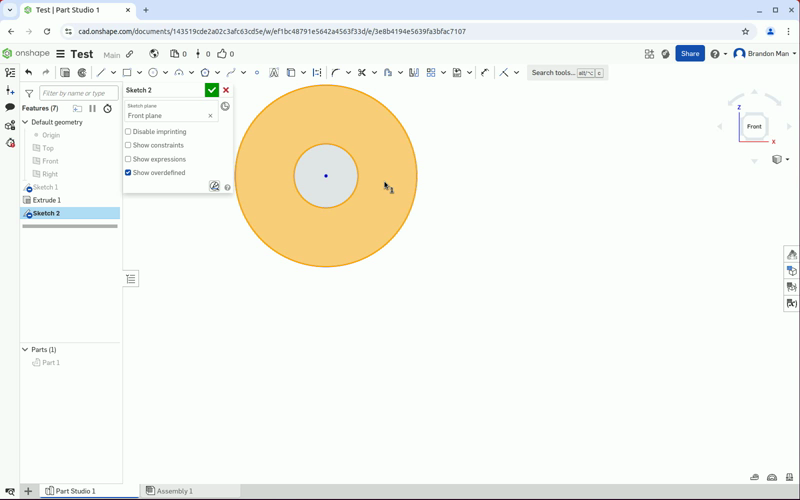
scroll(-6)
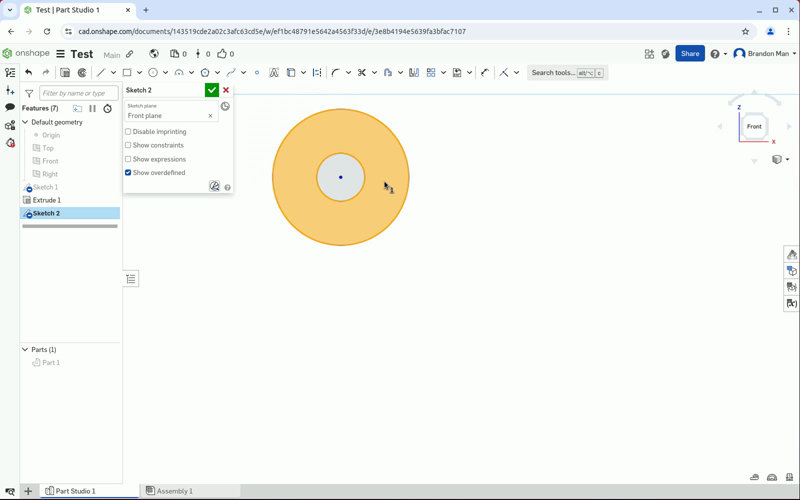
scroll(-6)
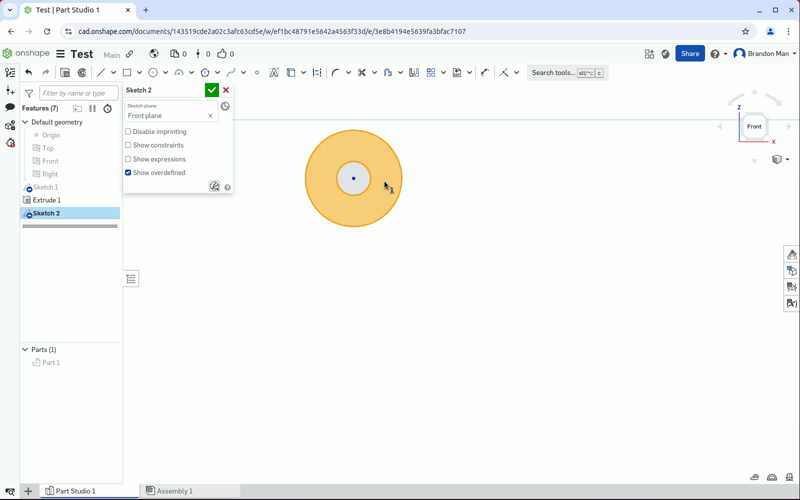
scroll(-6)
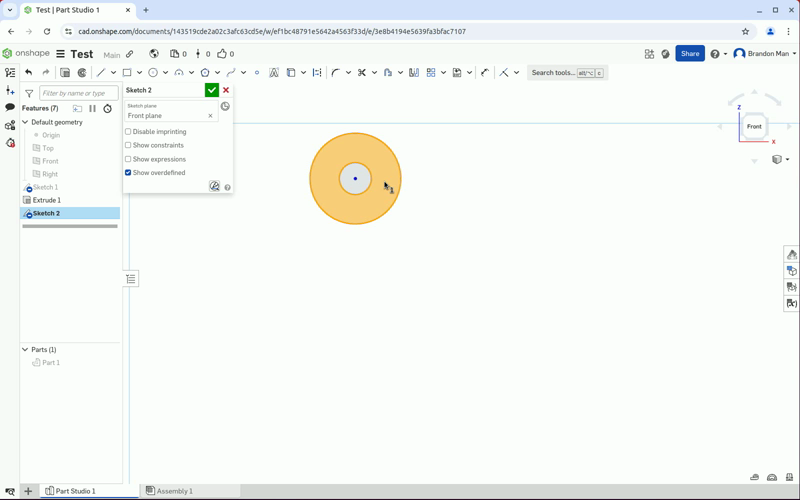
scroll(-6)
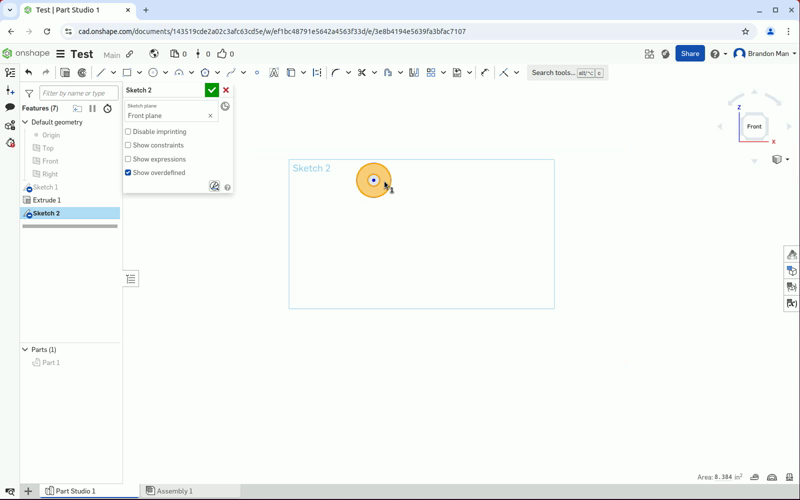
scroll(-6)
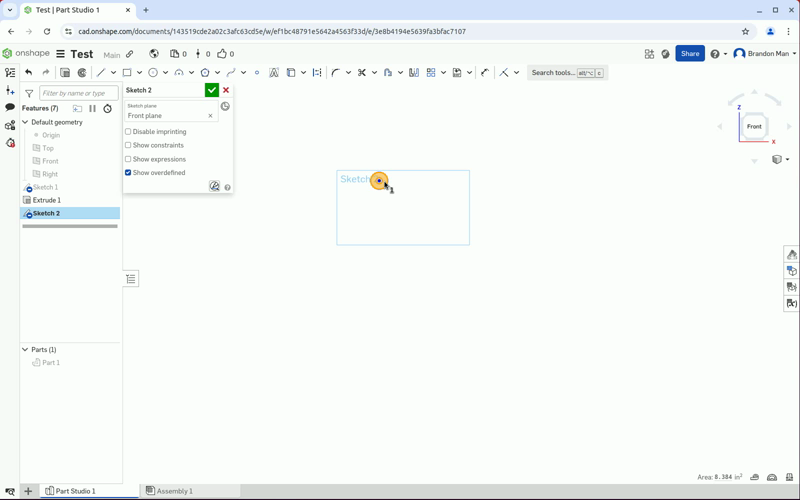
mouse_move(73, 352)
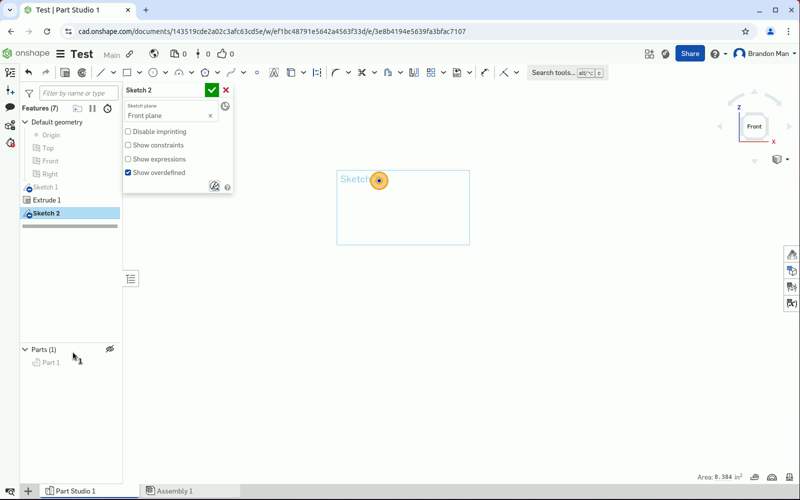
key(shift+y)
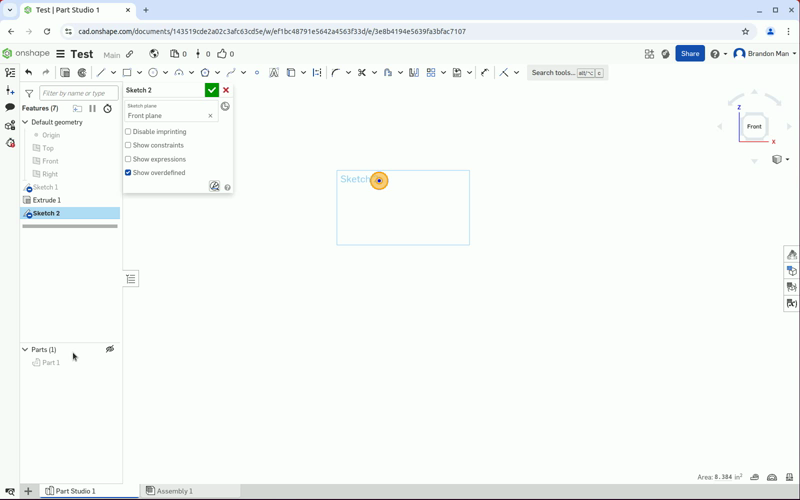
key(shift+e)
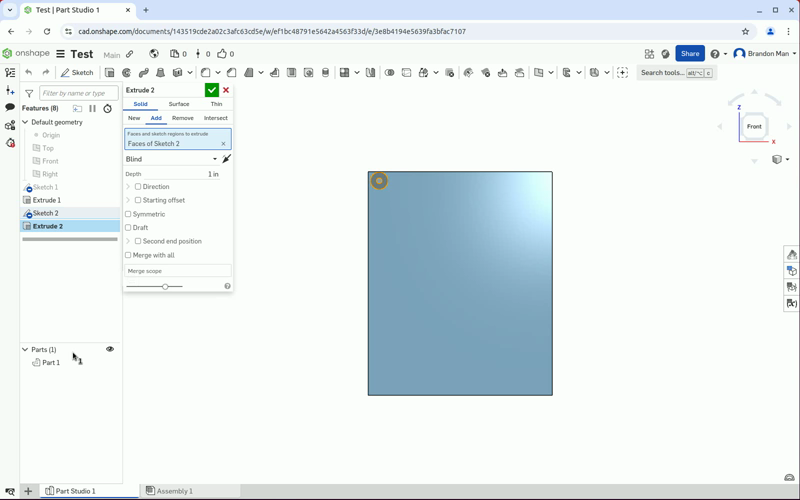
mouse_move(143, 106)
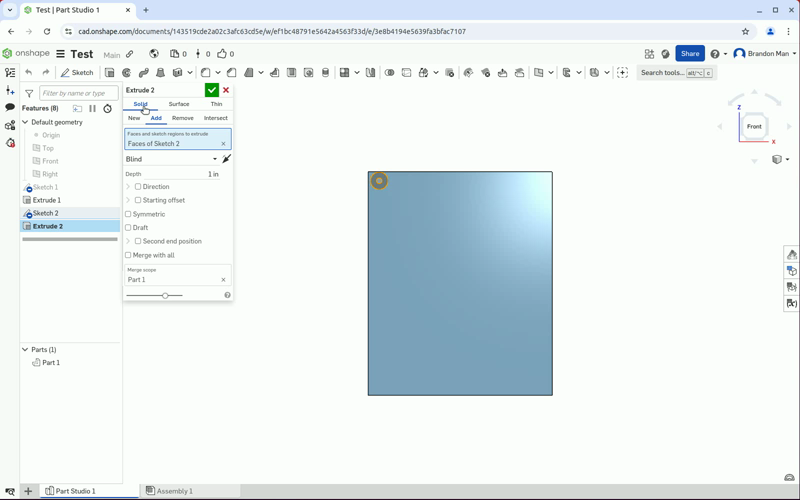
click(143, 106)
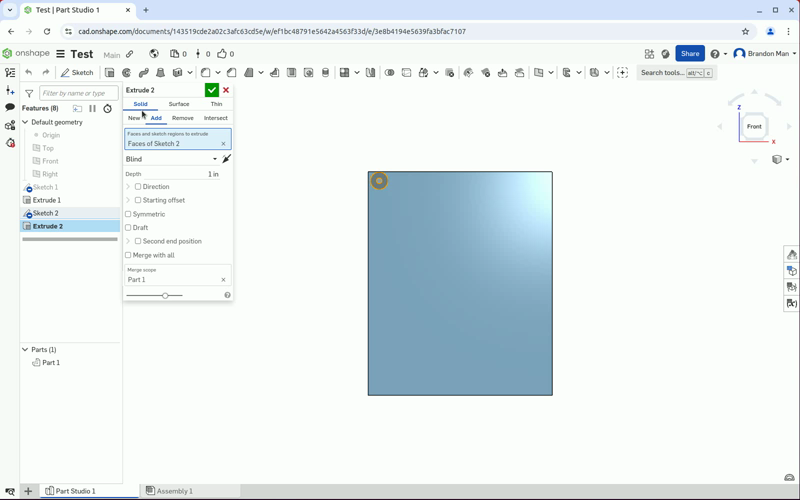
mouse_move(137, 120)
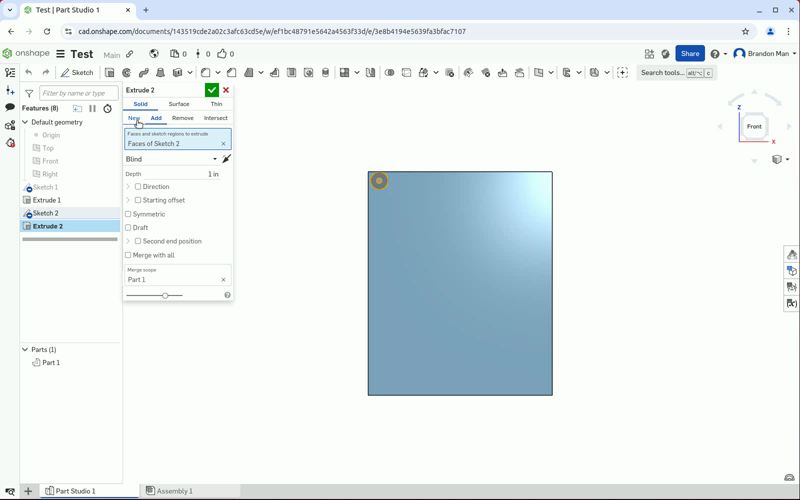
click(137, 120)
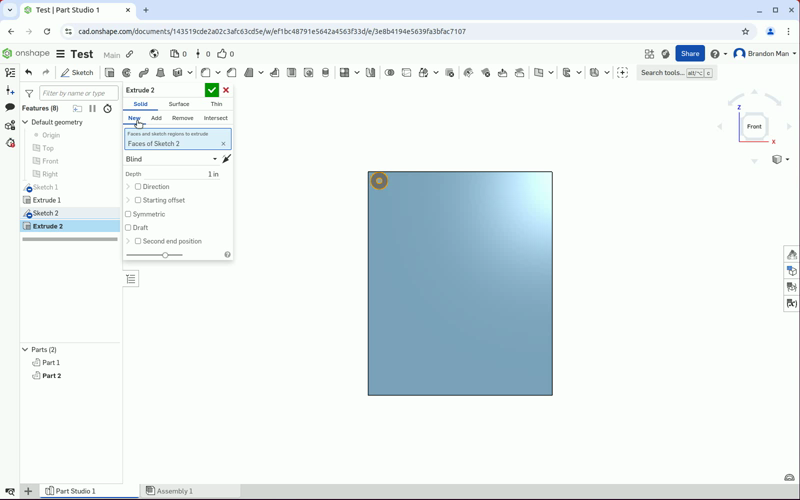
key(tab, 4)
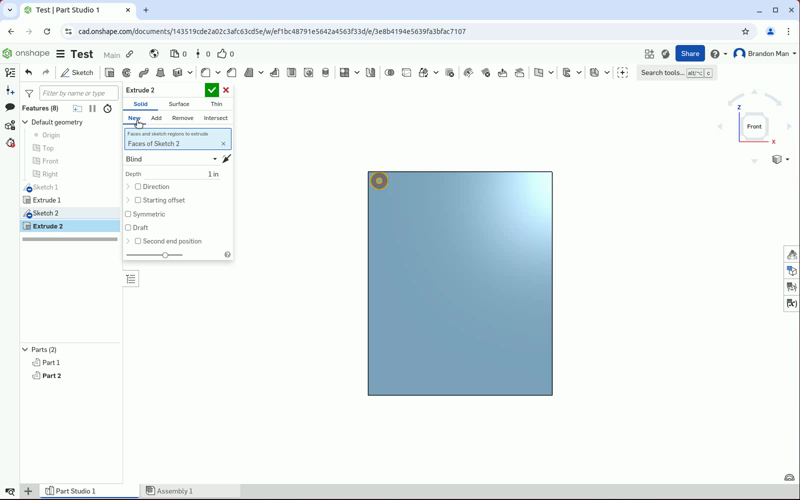
text(4.092)
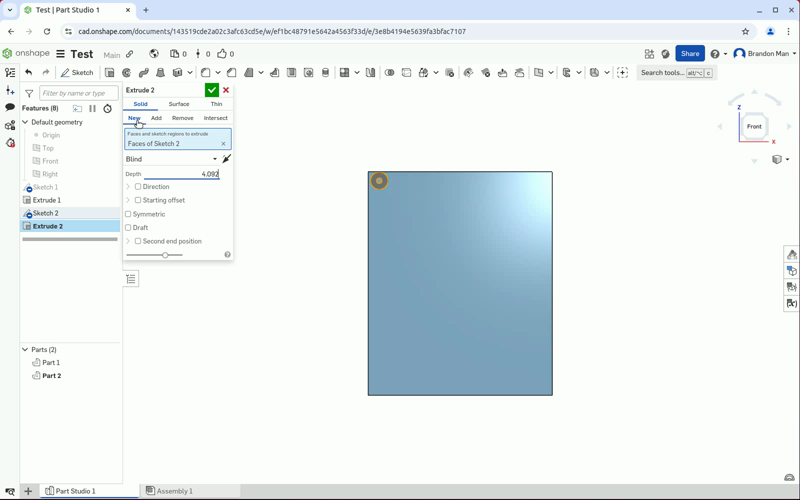
key(enter)
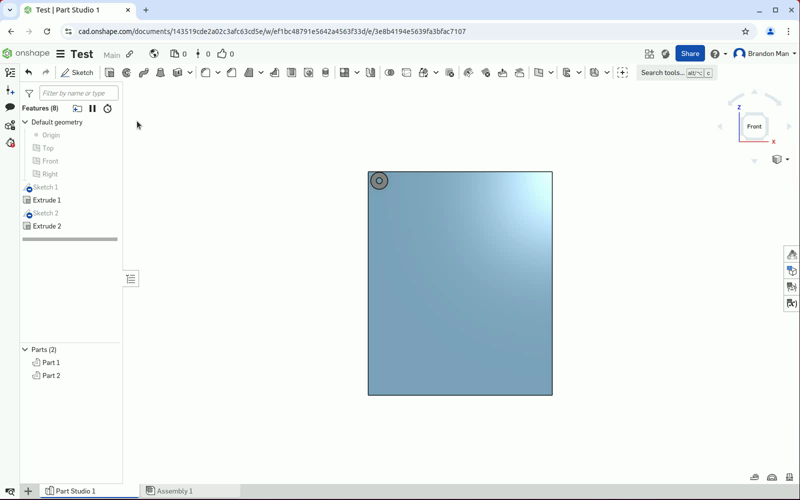
key(shift+h)
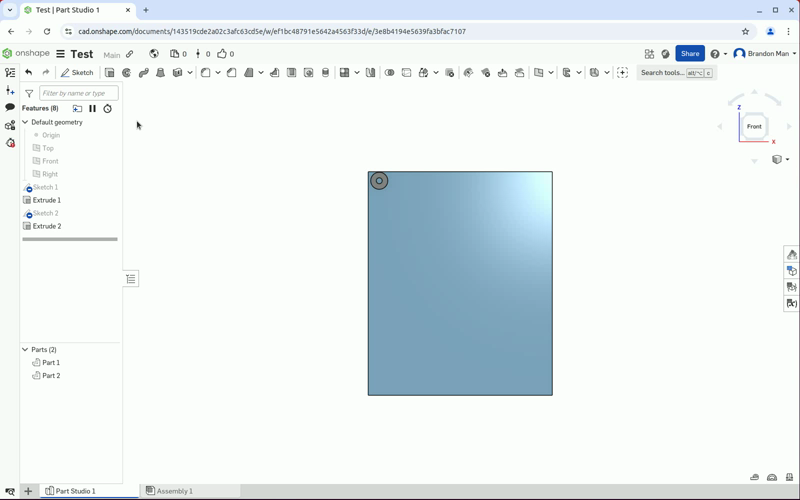
key(shift+h)
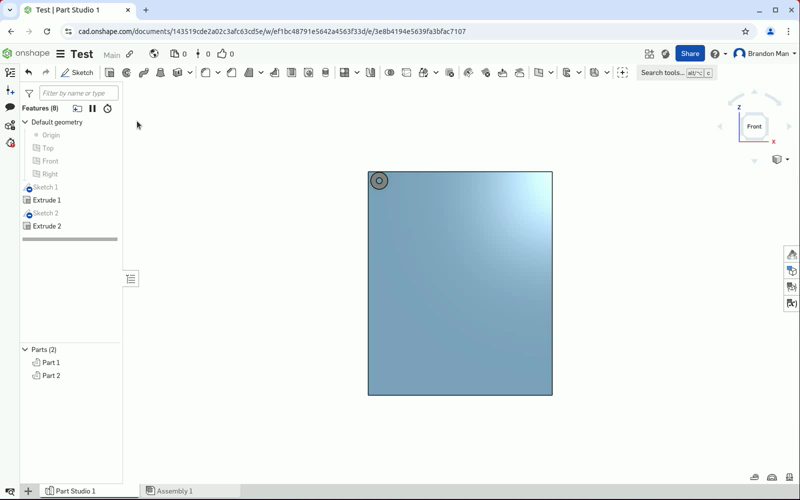
mouse_move(73, 189)
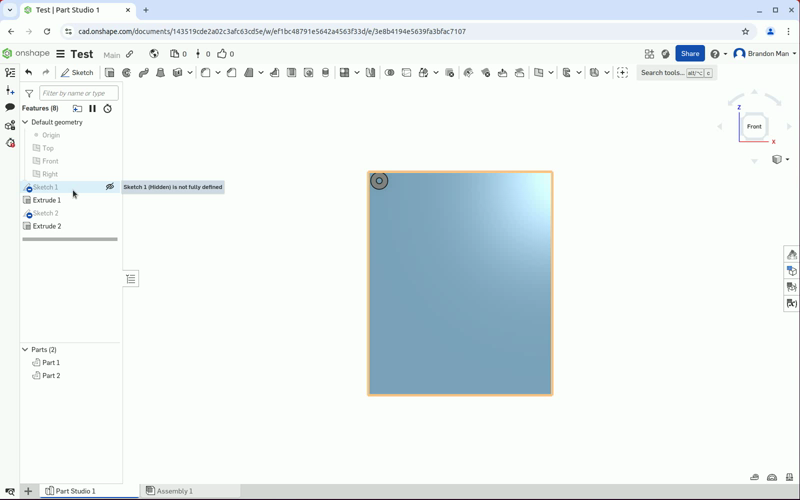
click(73, 189)
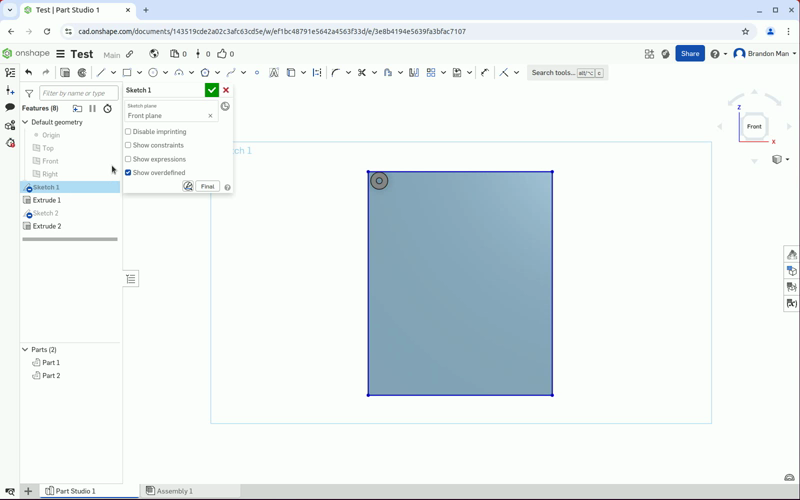
mouse_move(229, 92)
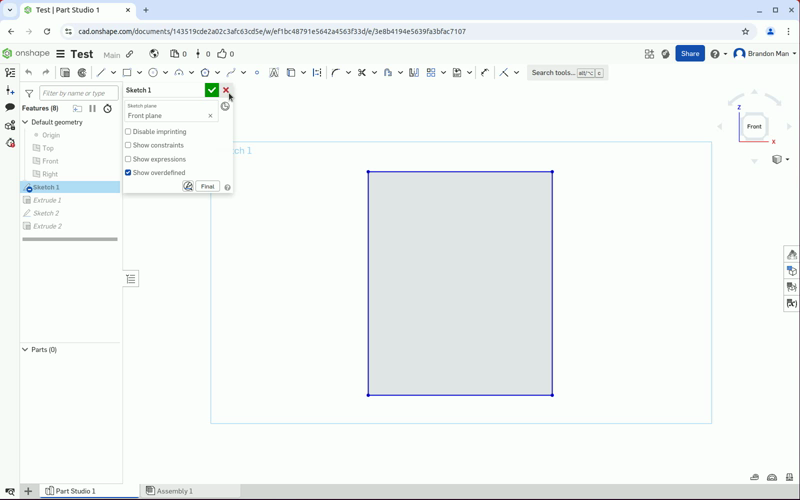
click(229, 92)
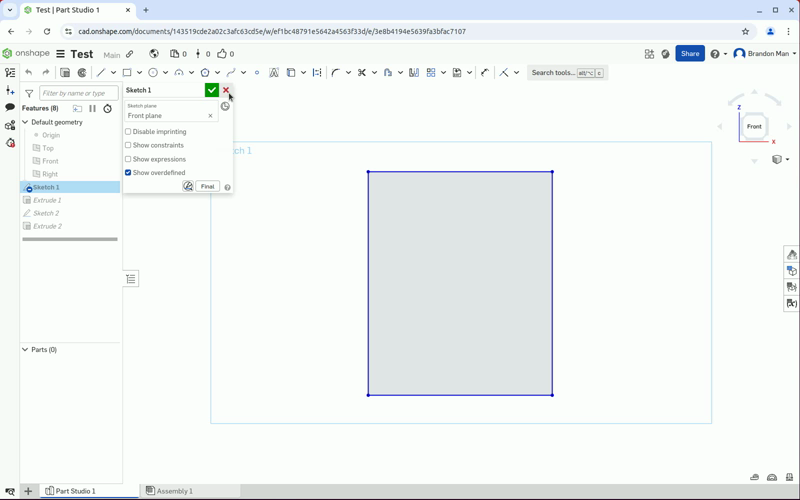
key(shift+s)
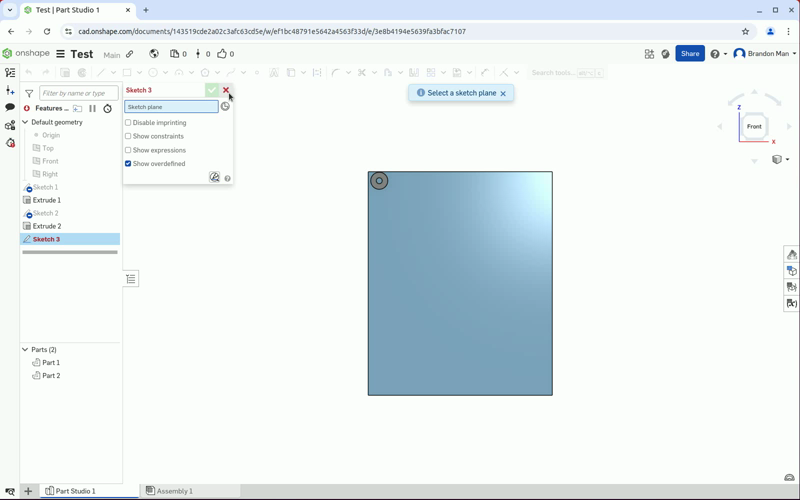
mouse_move(73, 163)
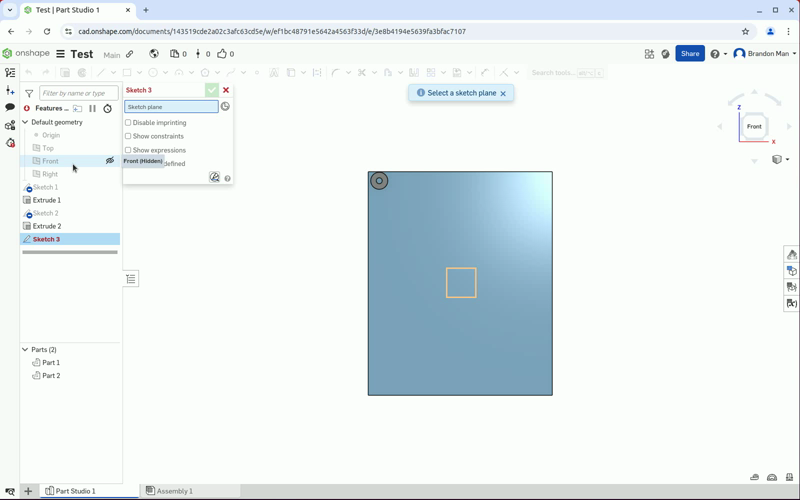
click(73, 163)
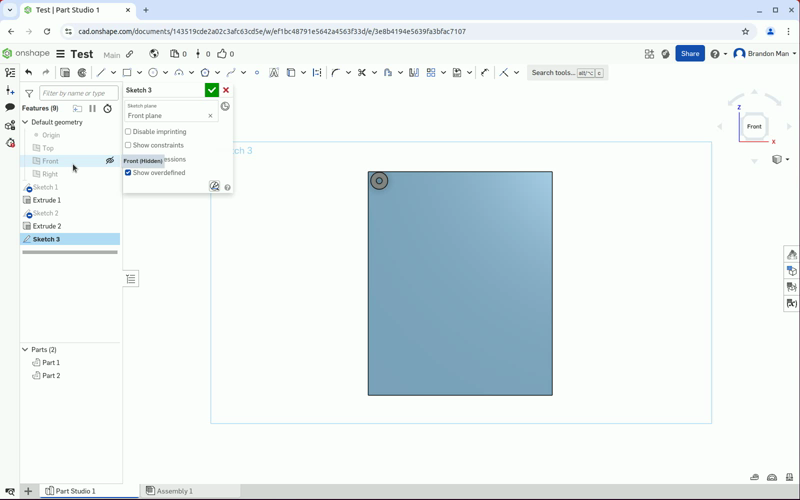
mouse_move(73, 352)
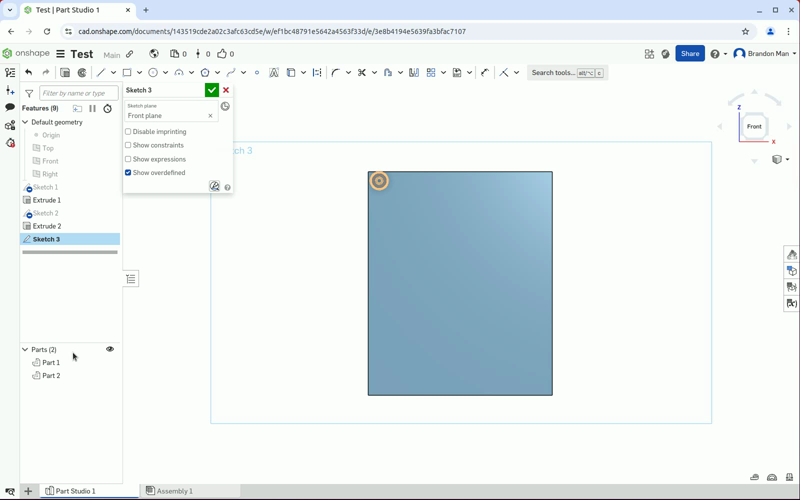
key(y)
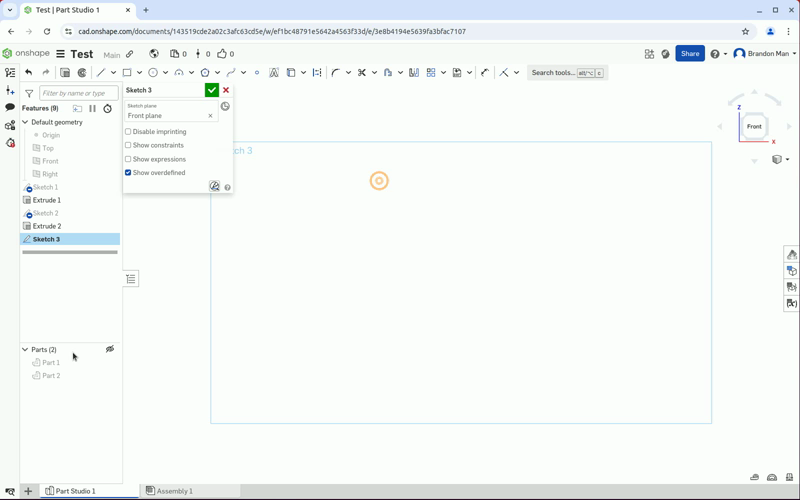
key(c)
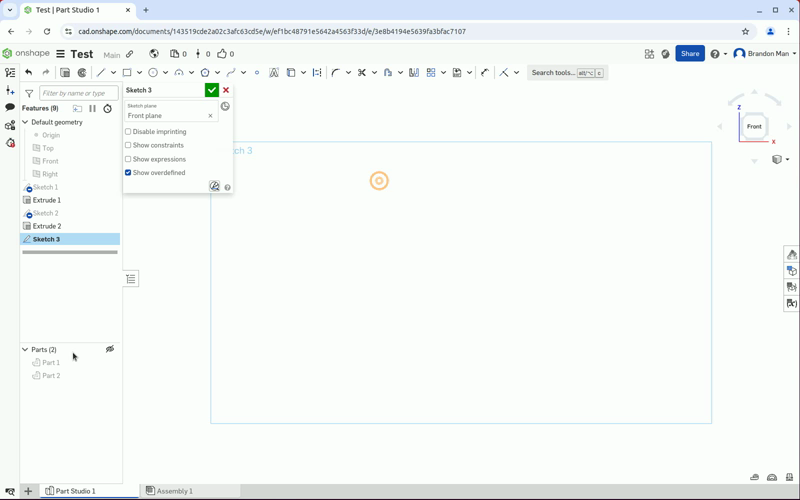
key_down(shift)
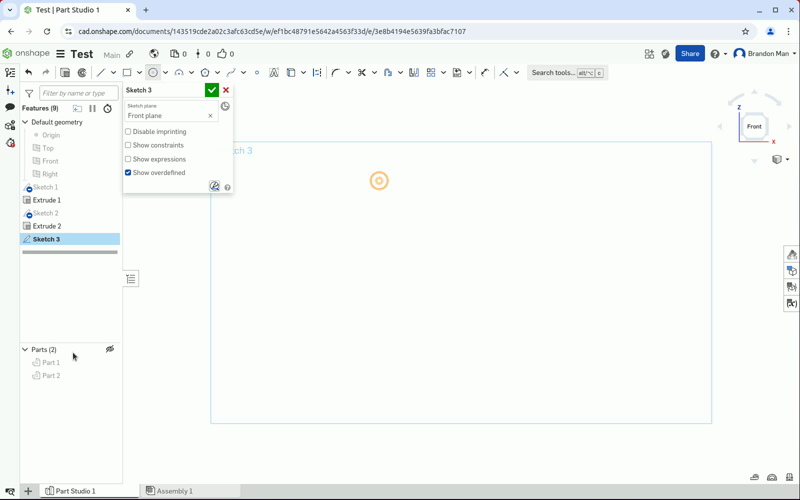
mouse_move(543, 180)
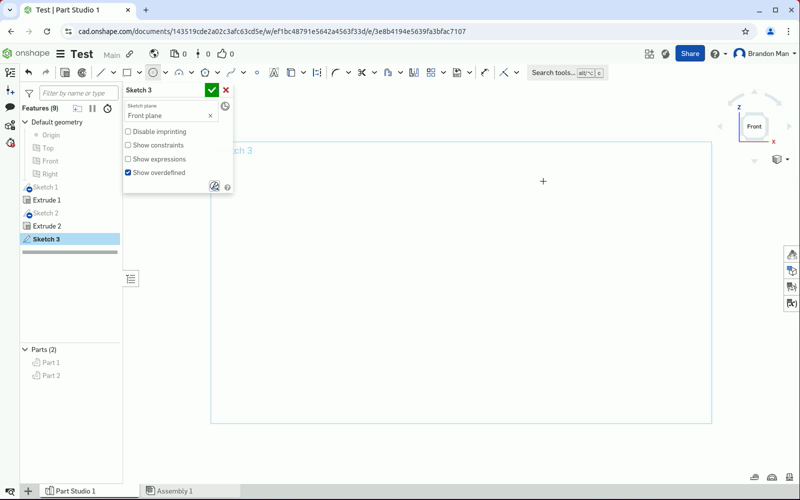
click(543, 180)
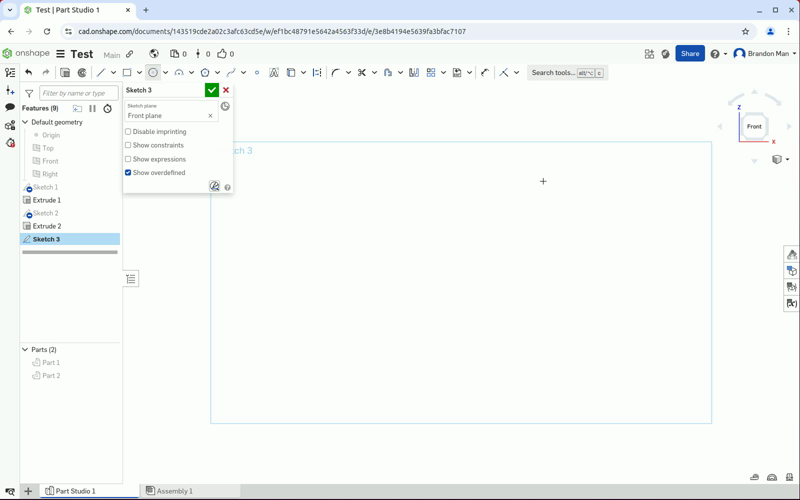
key_up(shift)
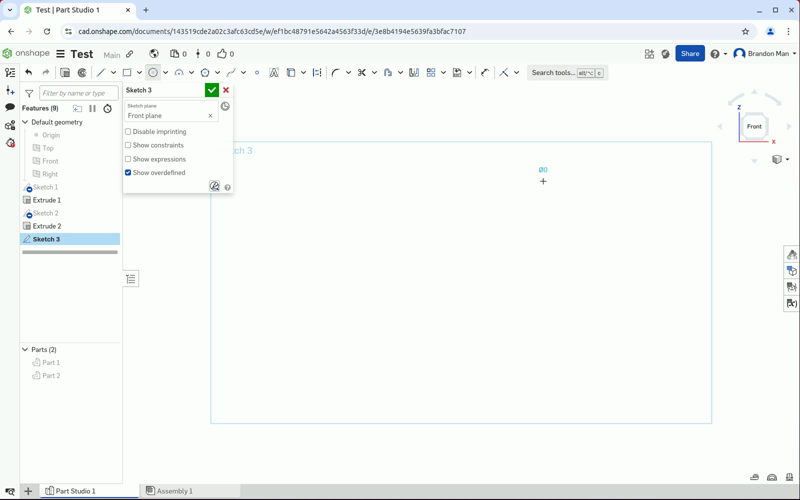
mouse_move(552, 180)
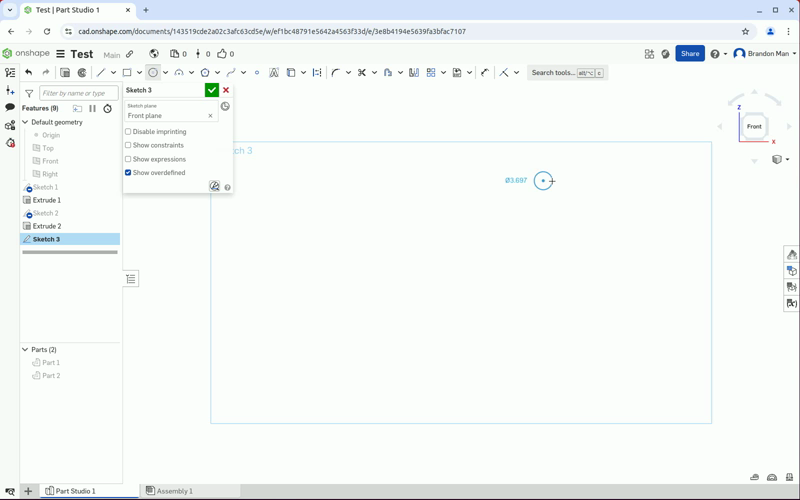
click(552, 180)
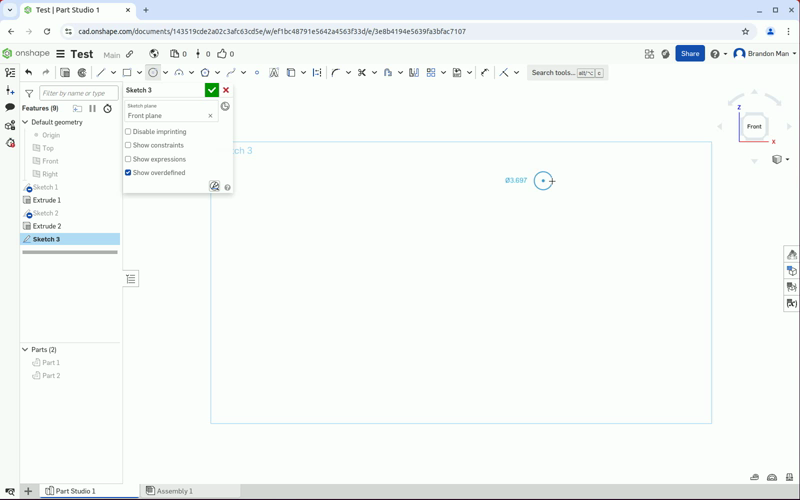
key(esc)
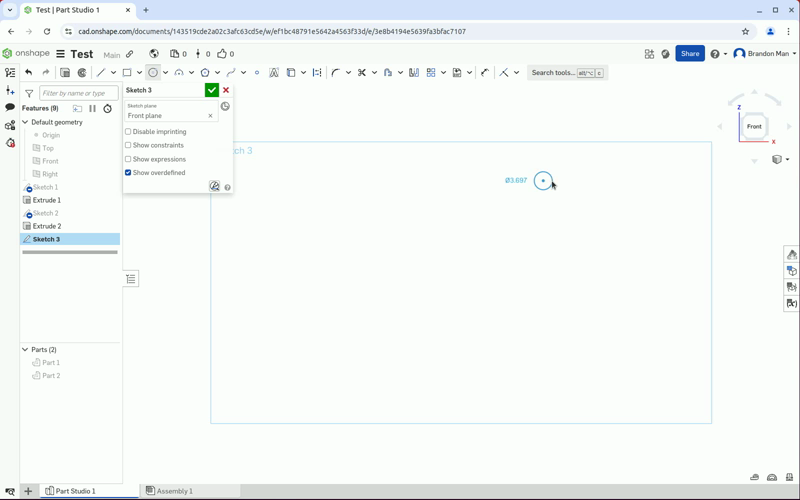
key(c)
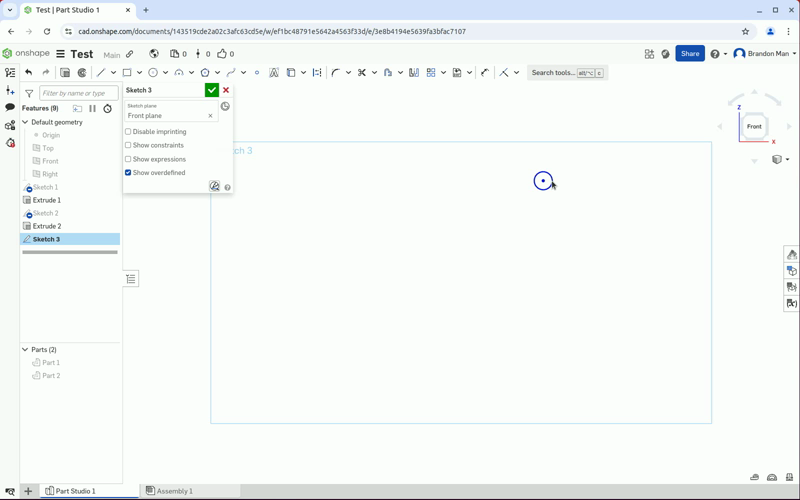
key_down(shift)
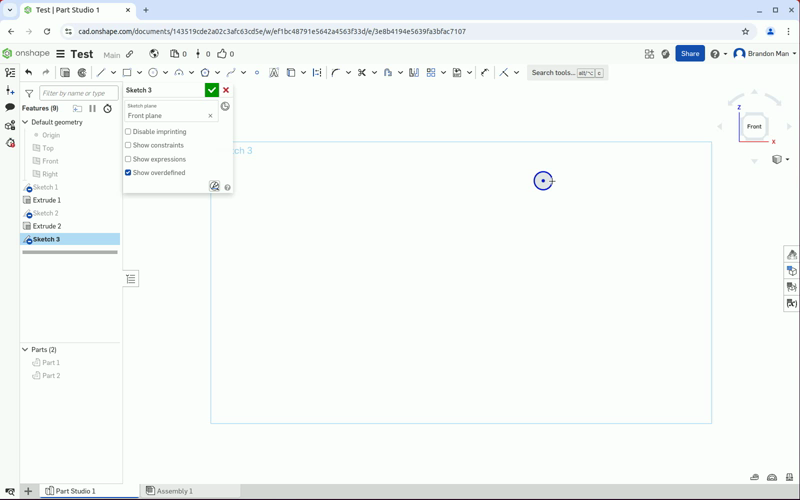
mouse_move(543, 180)
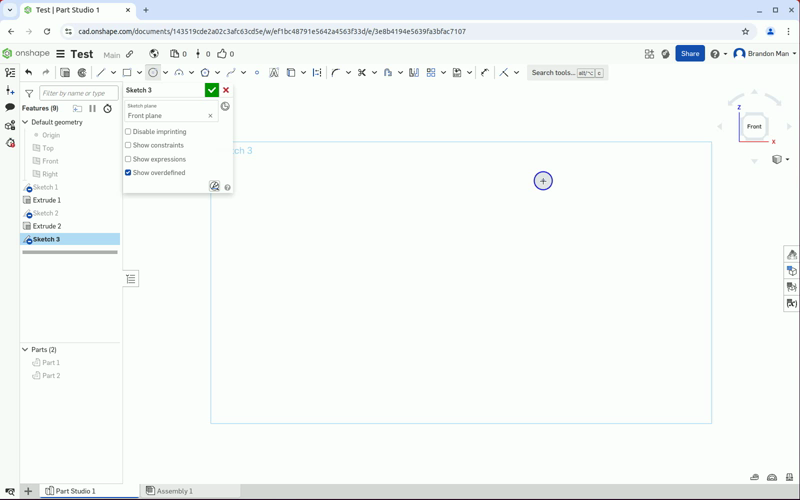
click(543, 180)
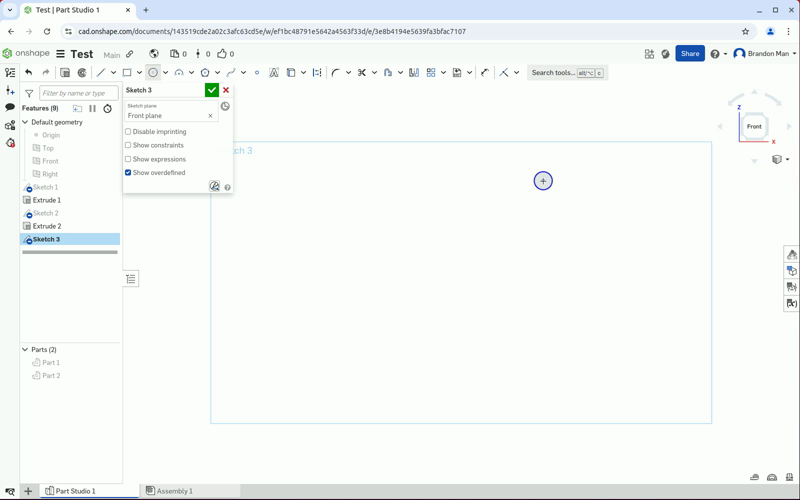
key_up(shift)
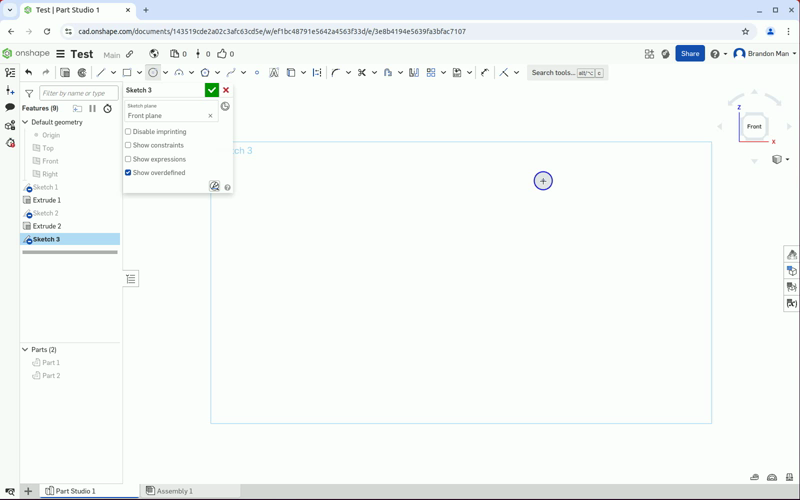
mouse_move(546, 180)
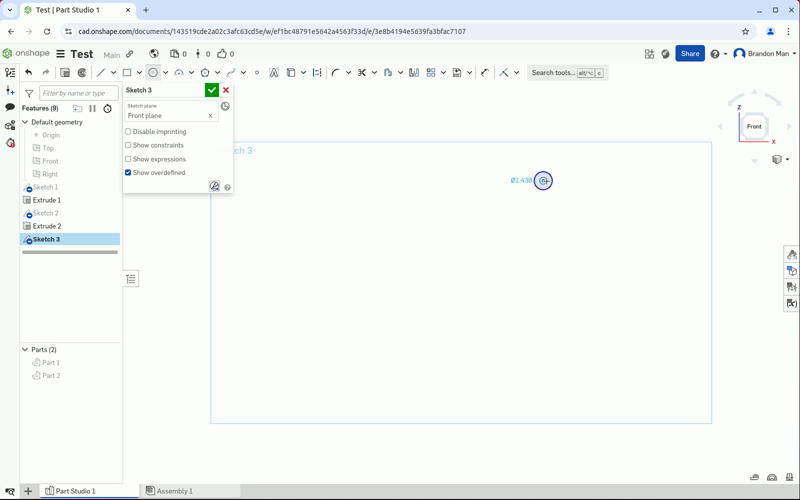
scroll(6)
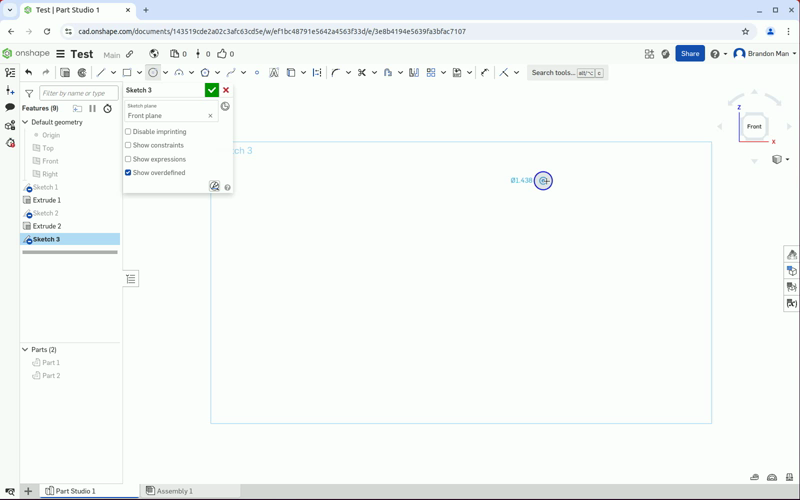
scroll(6)
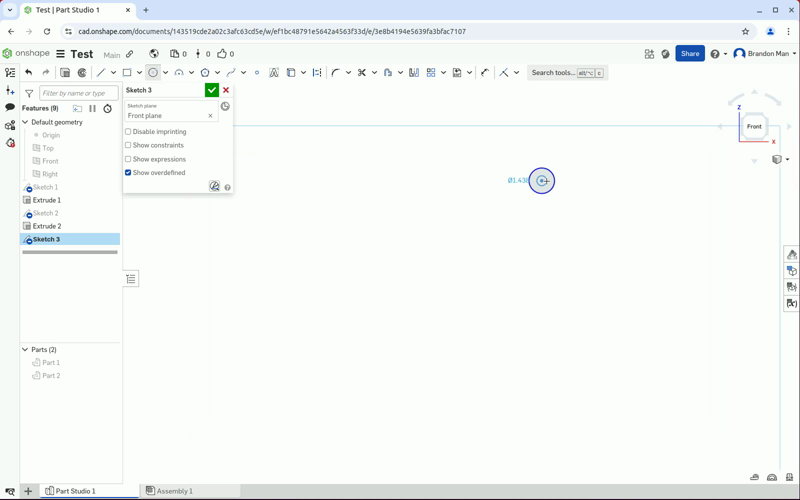
scroll(6)
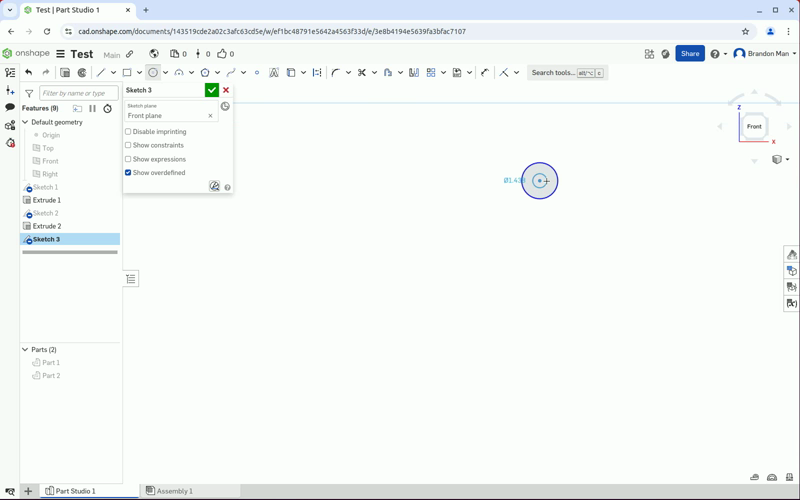
scroll(6)
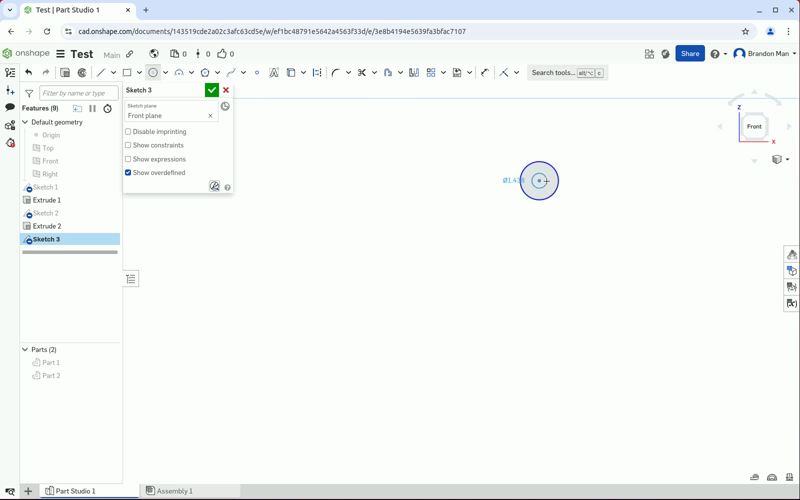
scroll(6)
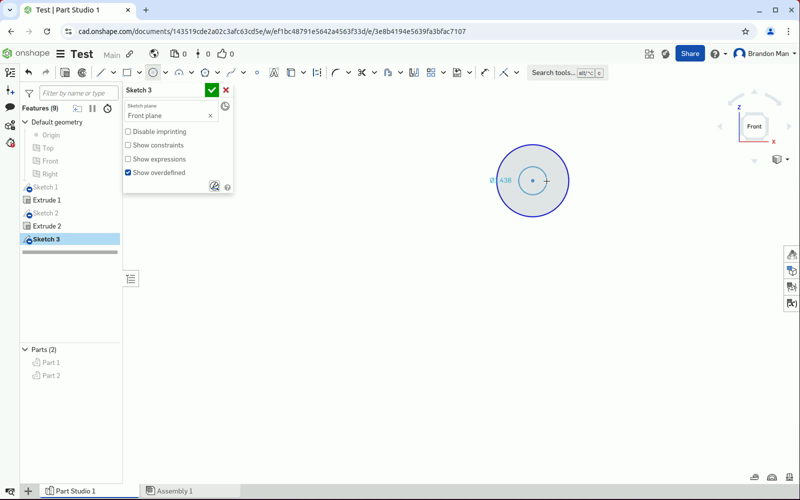
scroll(6)
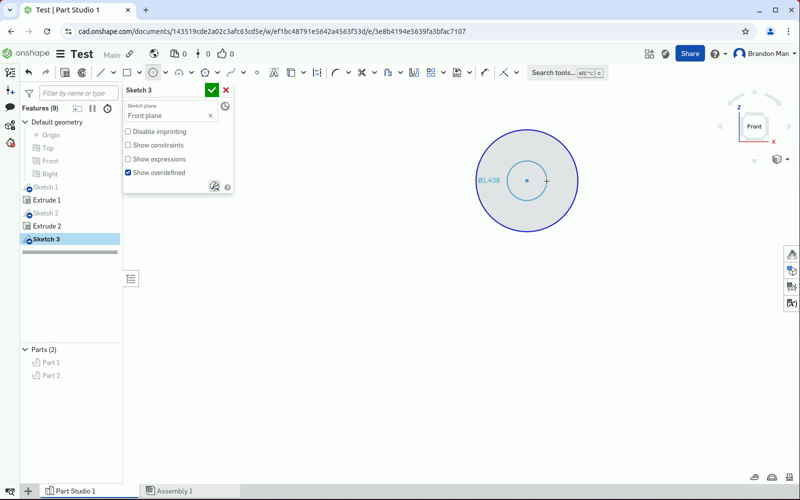
scroll(6)
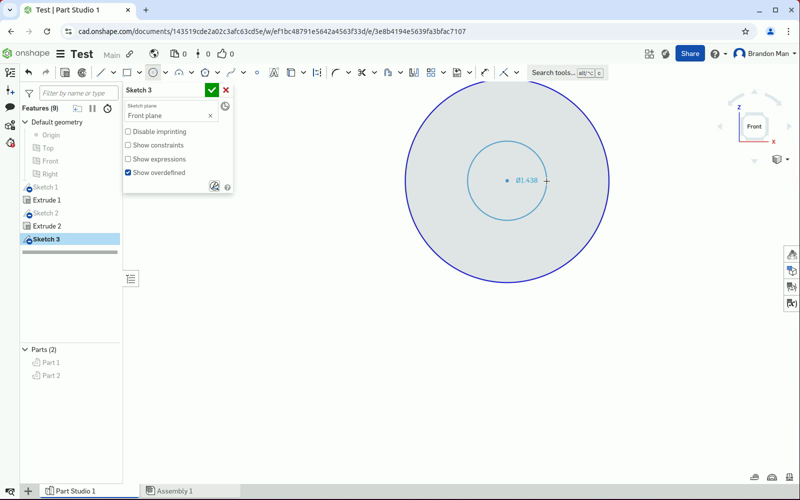
click(546, 180)
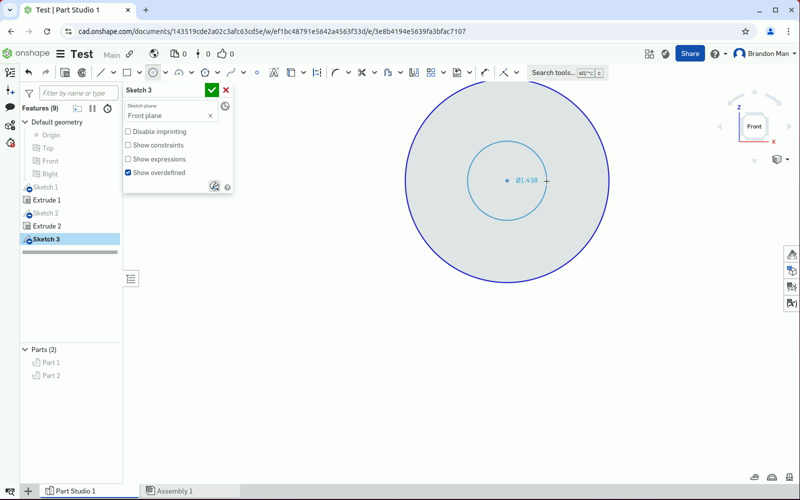
scroll(-6)
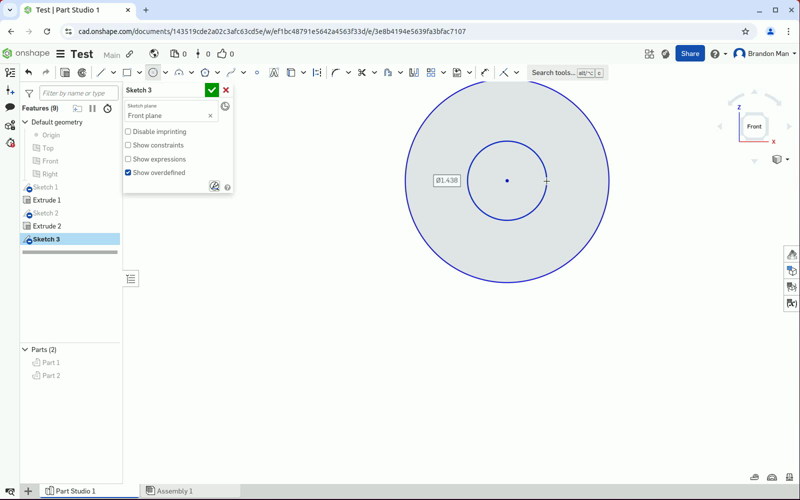
scroll(-6)
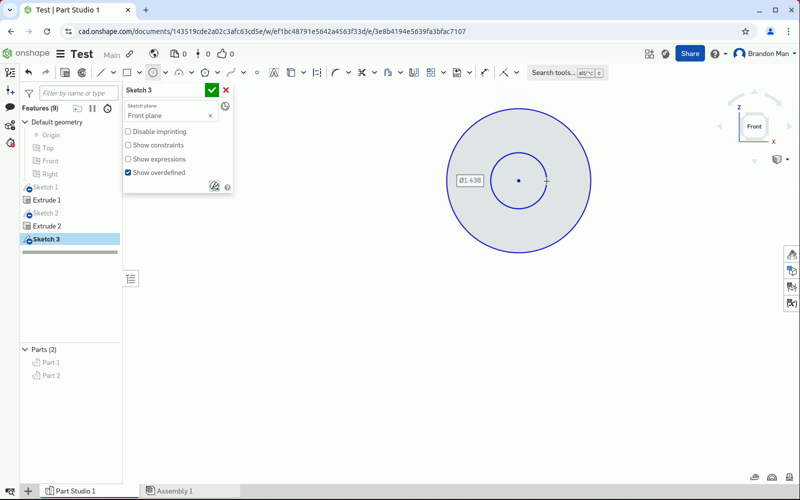
scroll(-6)
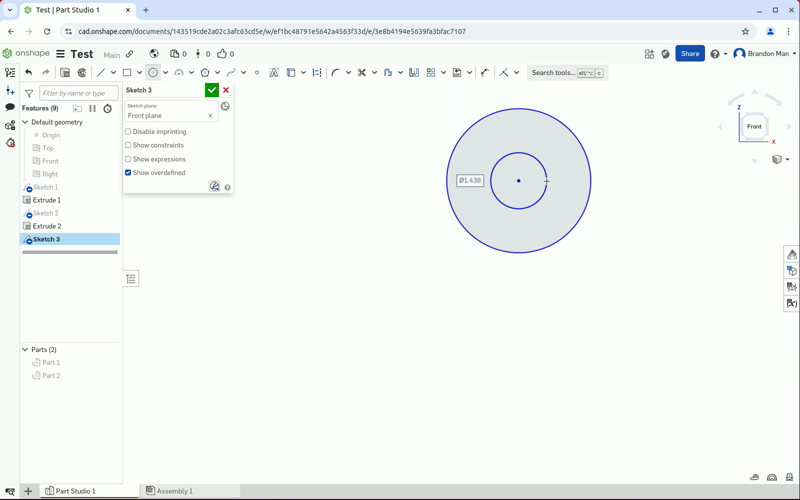
scroll(-6)
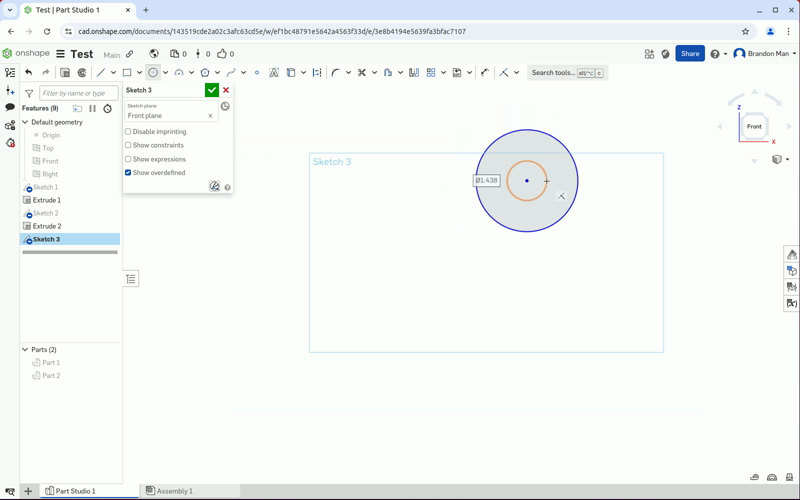
scroll(-6)
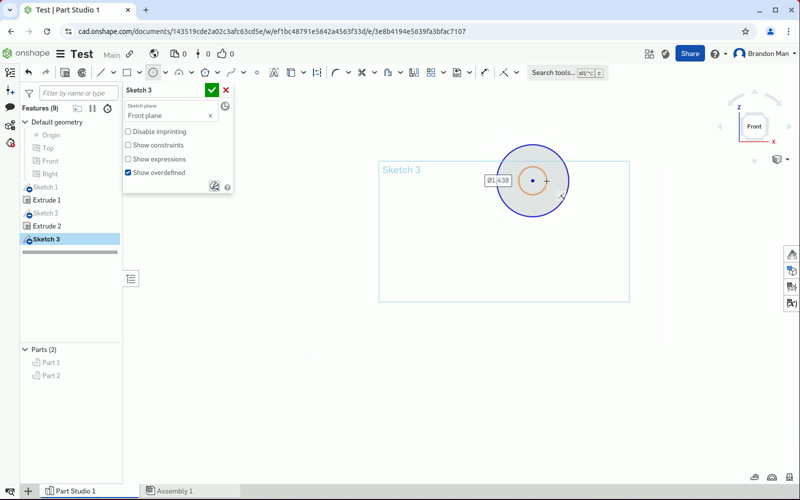
scroll(-6)
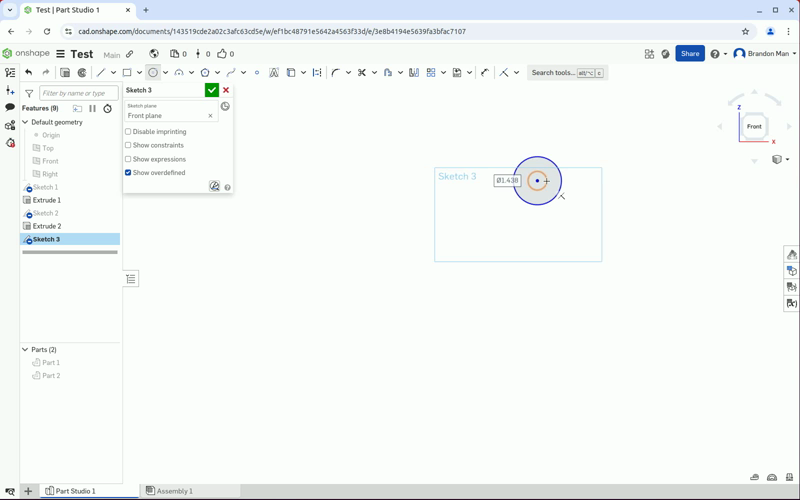
scroll(-6)
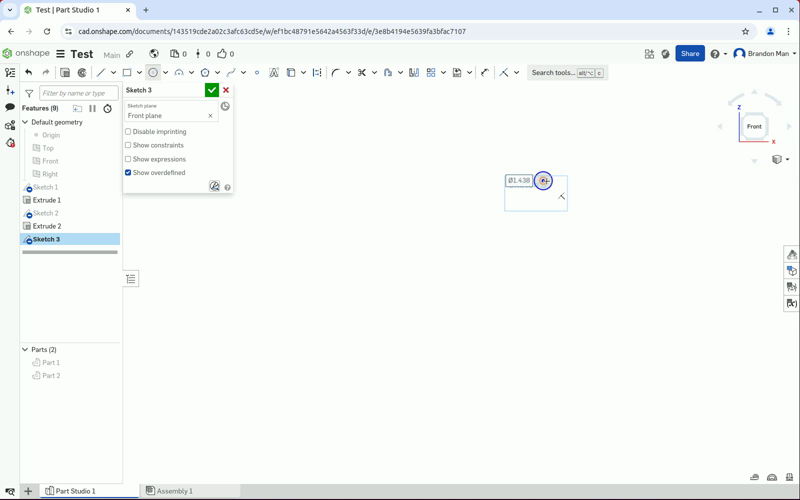
key(esc)
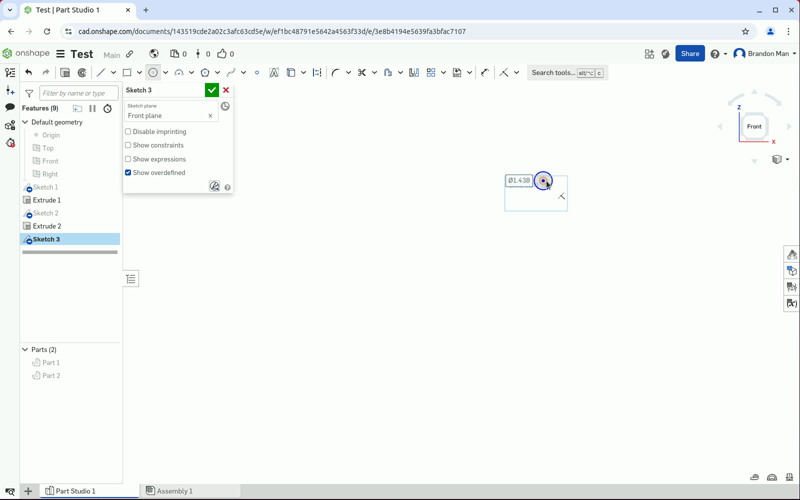
mouse_move(546, 184)
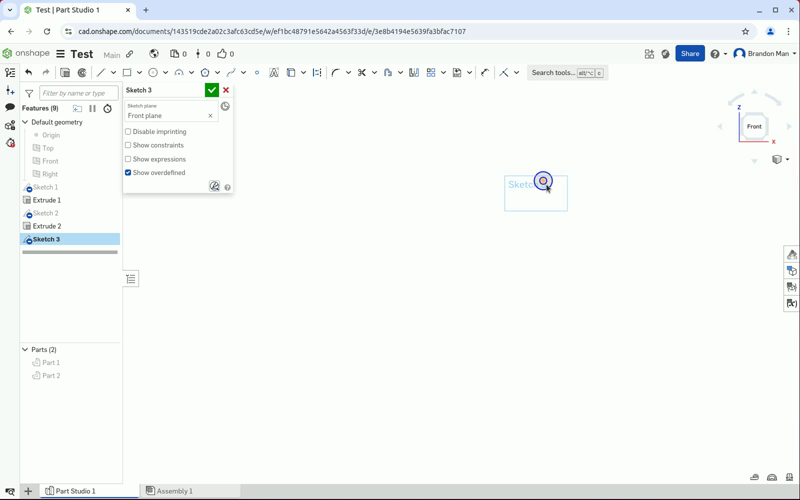
scroll(6)
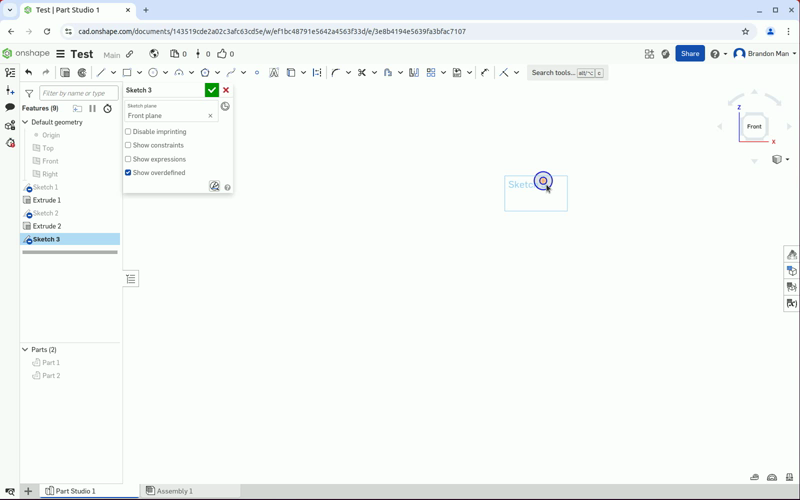
scroll(6)
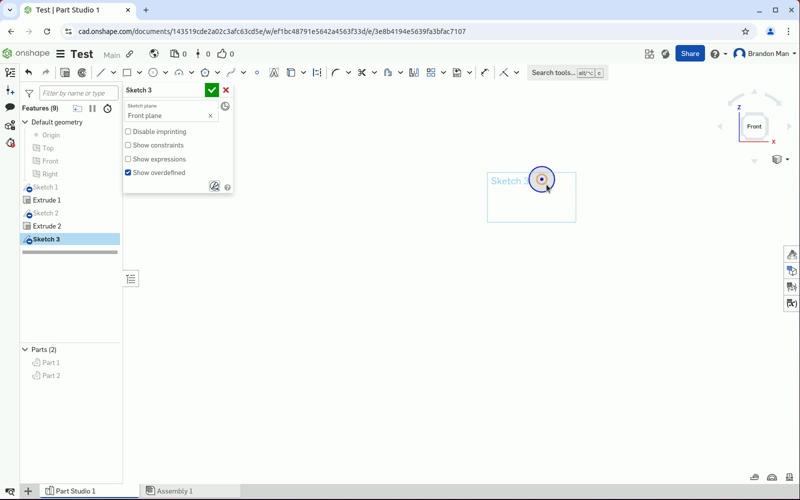
scroll(6)
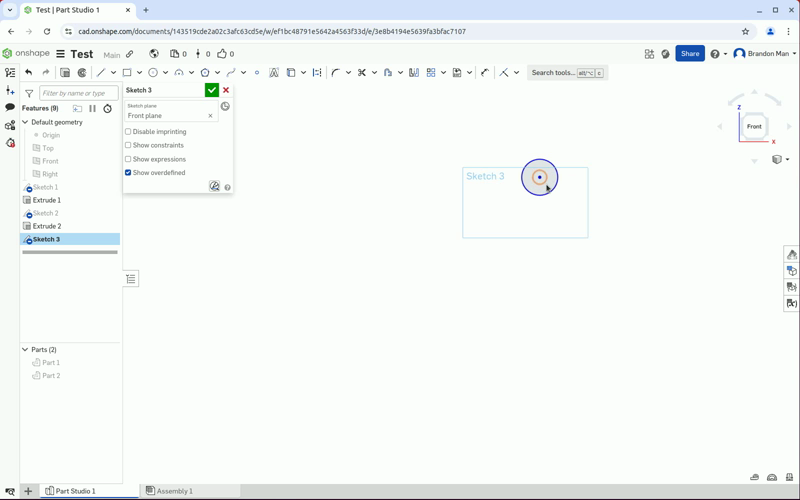
scroll(6)
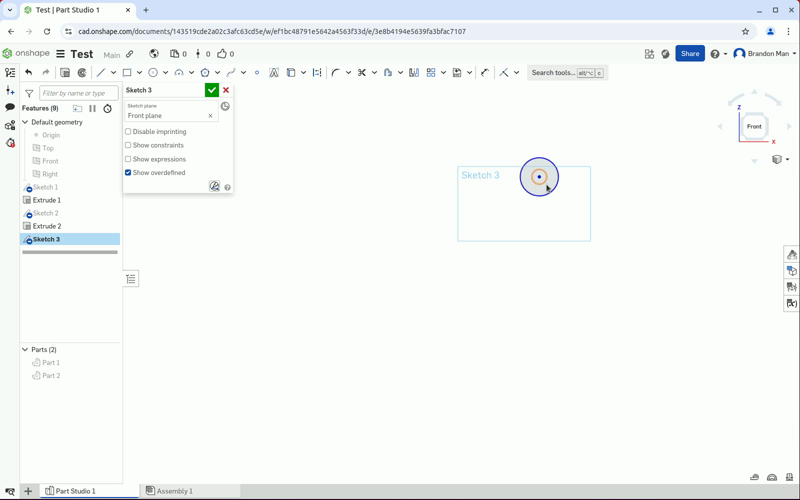
scroll(6)
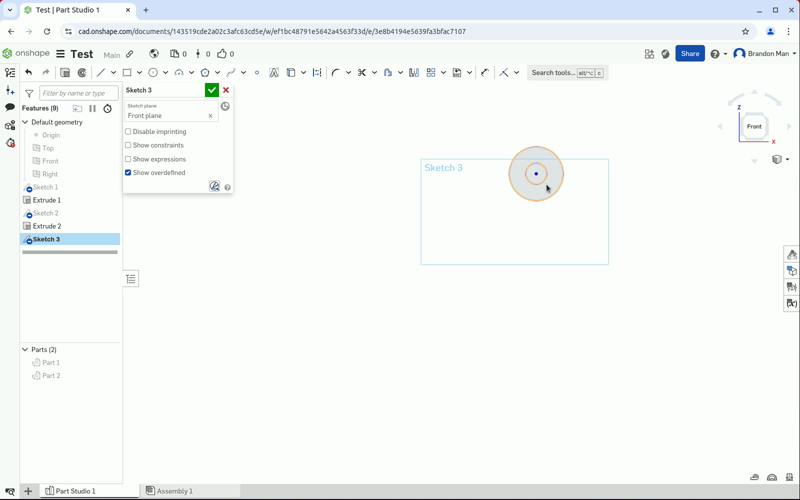
scroll(6)
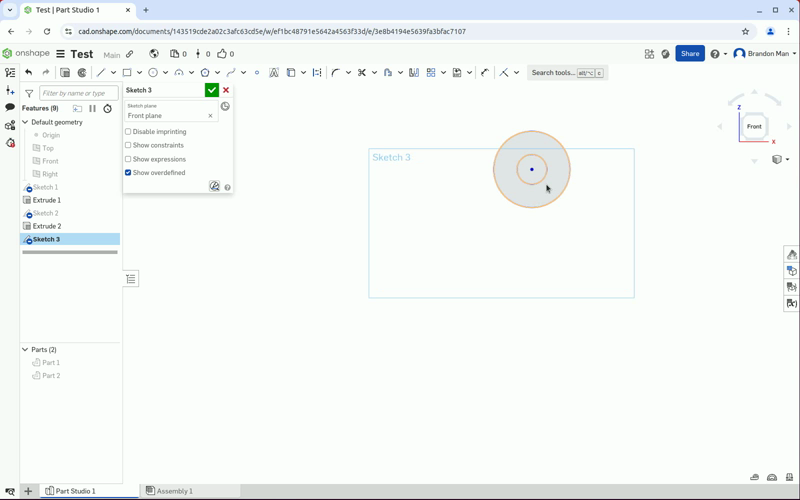
scroll(6)
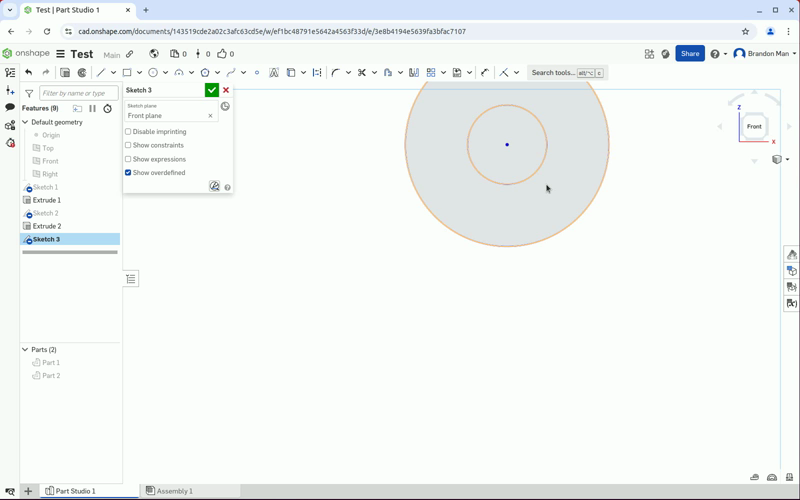
click(546, 184)
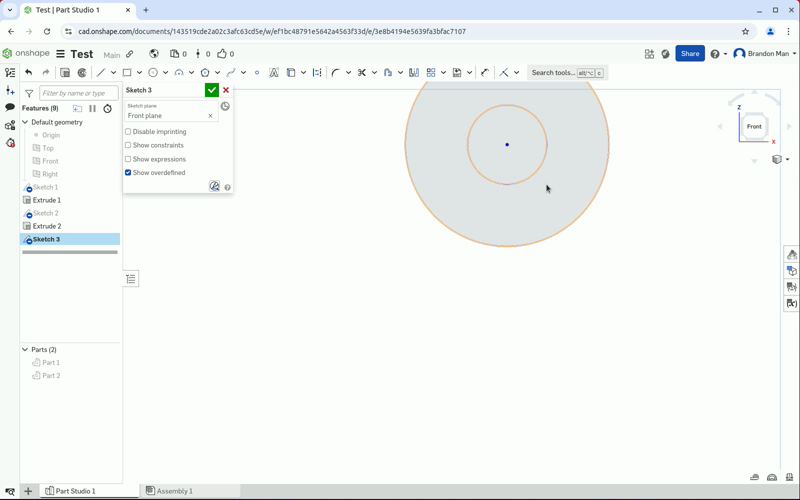
scroll(-6)
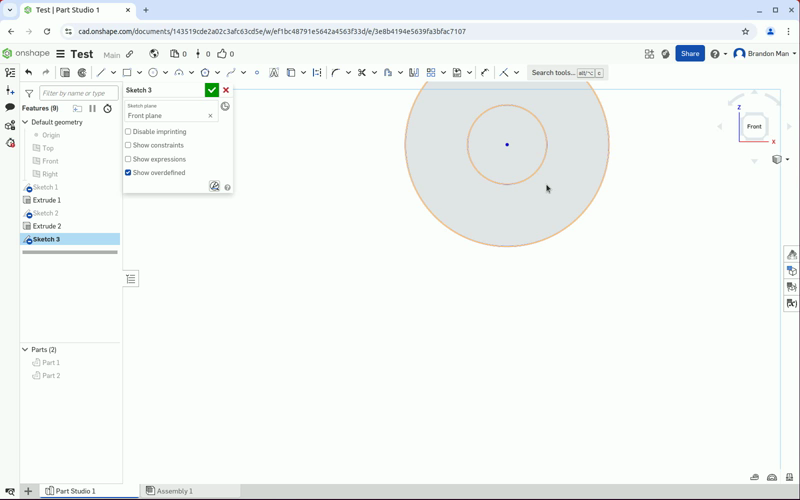
scroll(-6)
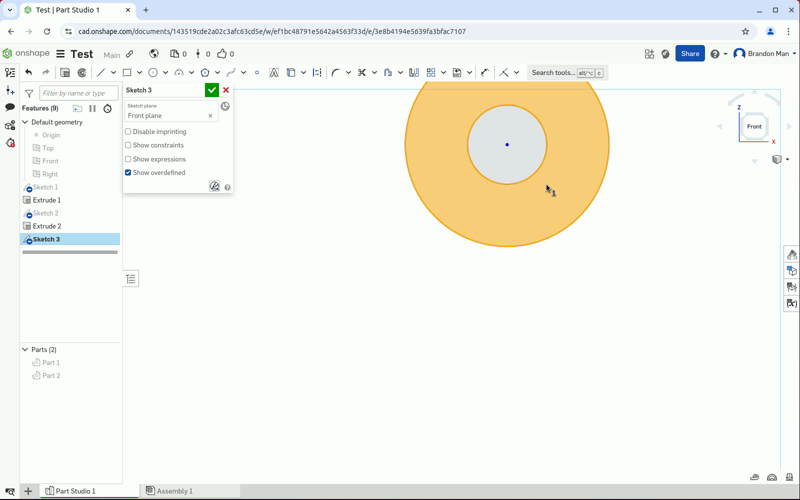
scroll(-6)
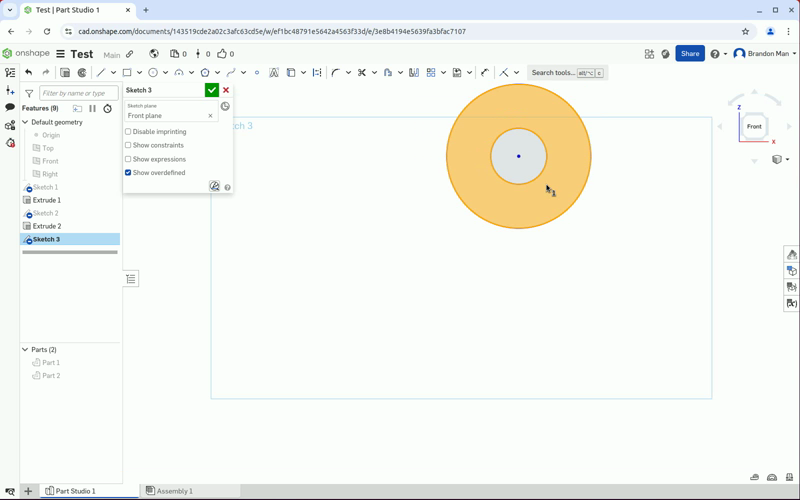
scroll(-6)
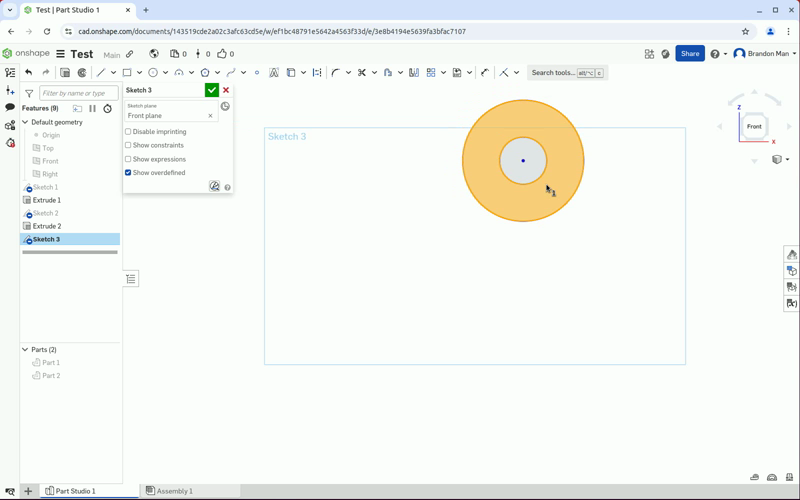
scroll(-6)
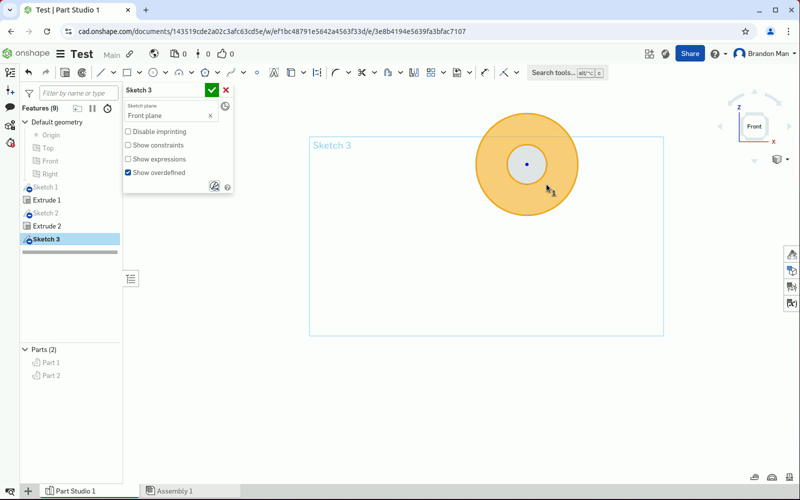
scroll(-6)
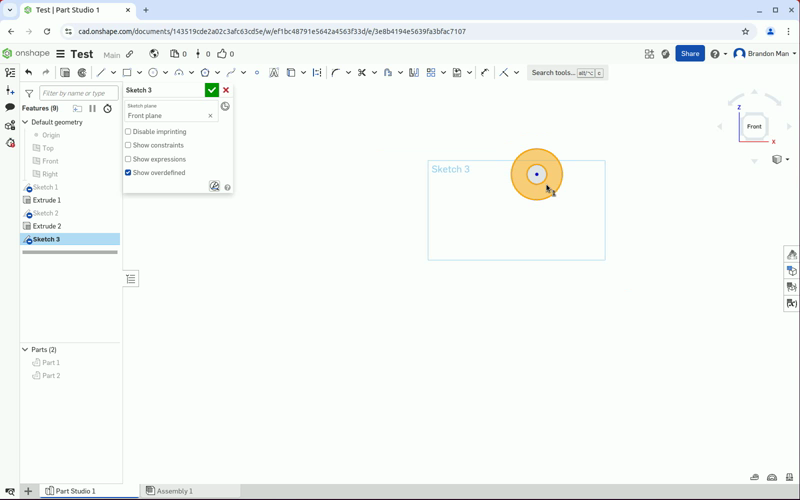
scroll(-6)
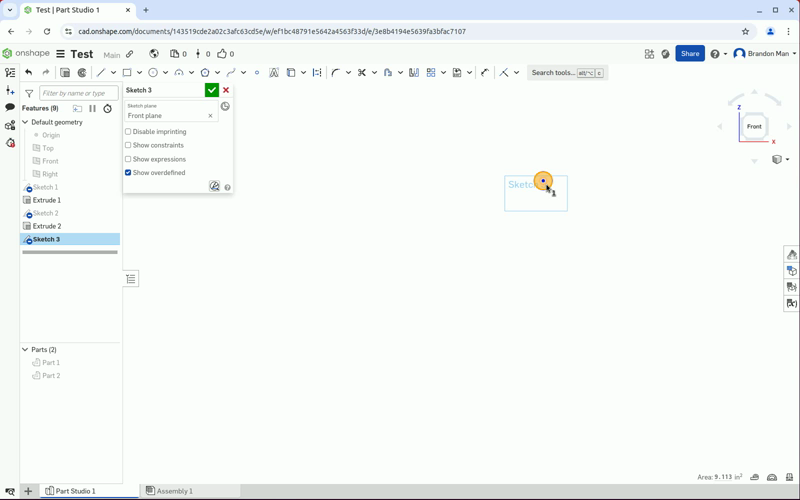
mouse_move(73, 352)
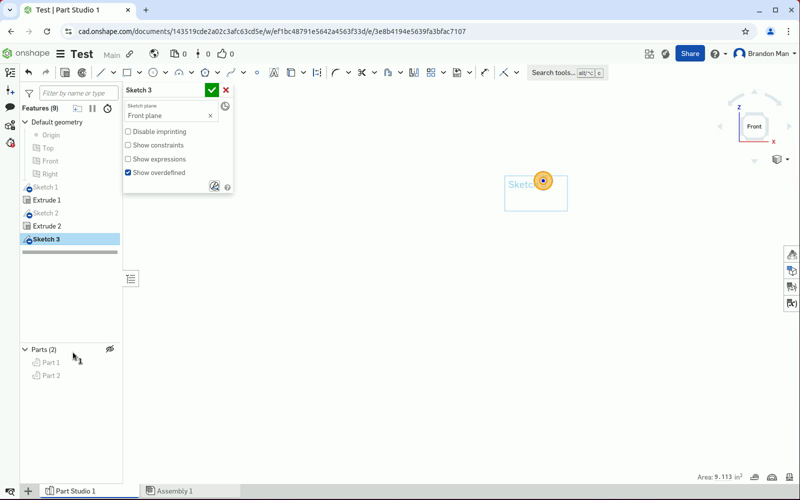
key(shift+y)
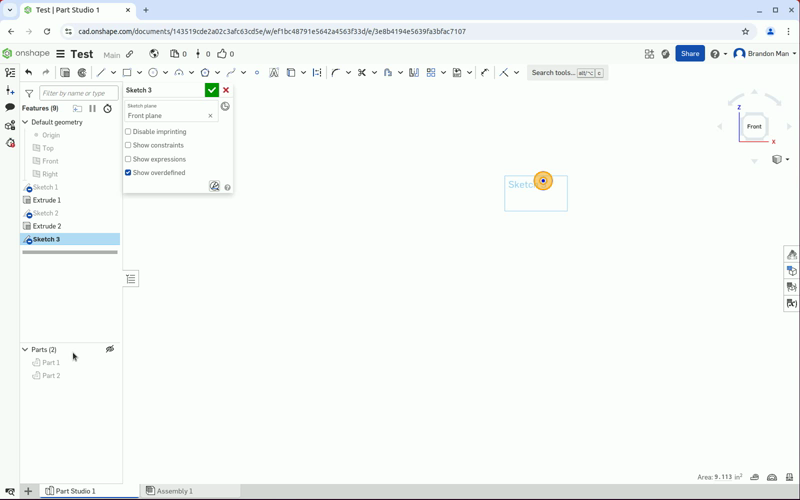
key(shift+e)
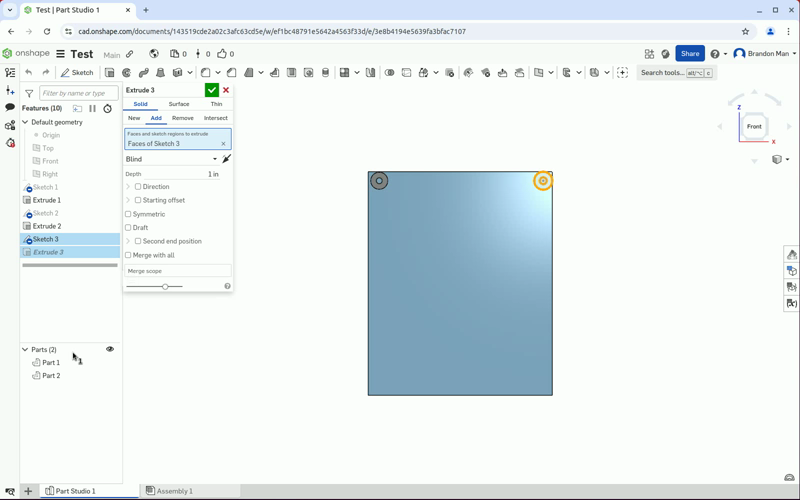
mouse_move(143, 106)
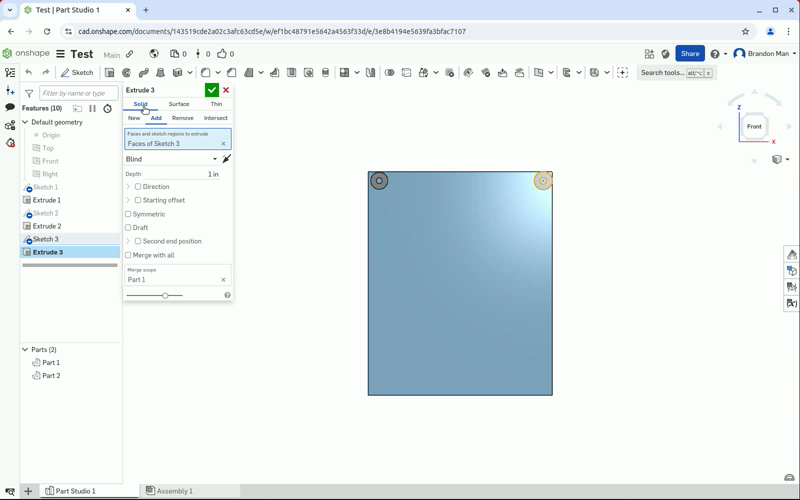
click(143, 106)
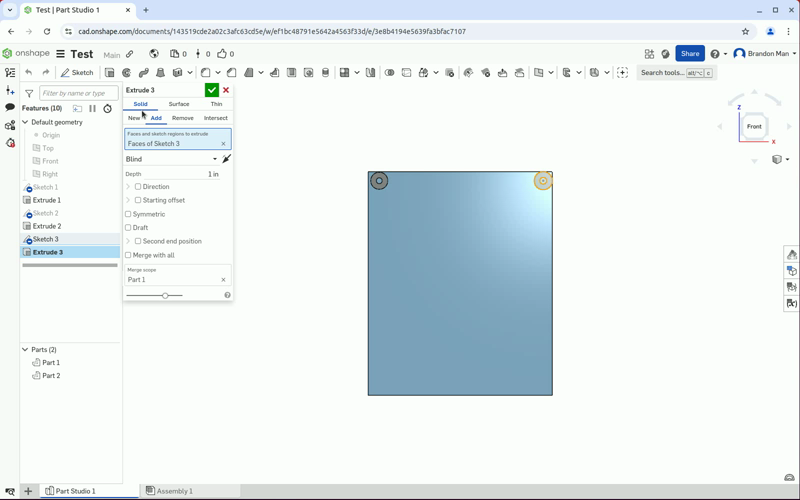
mouse_move(137, 120)
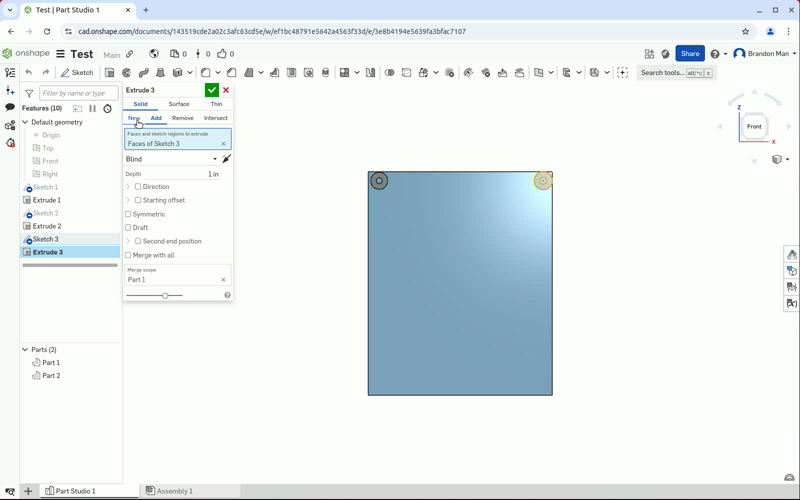
click(137, 120)
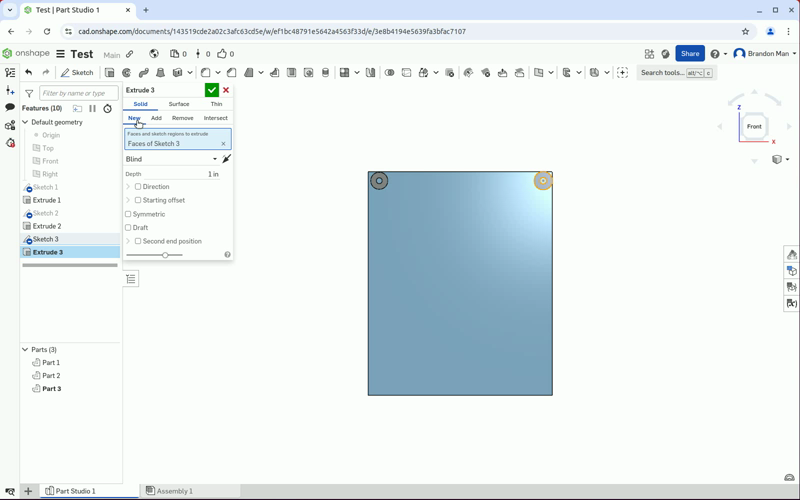
key(tab, 4)
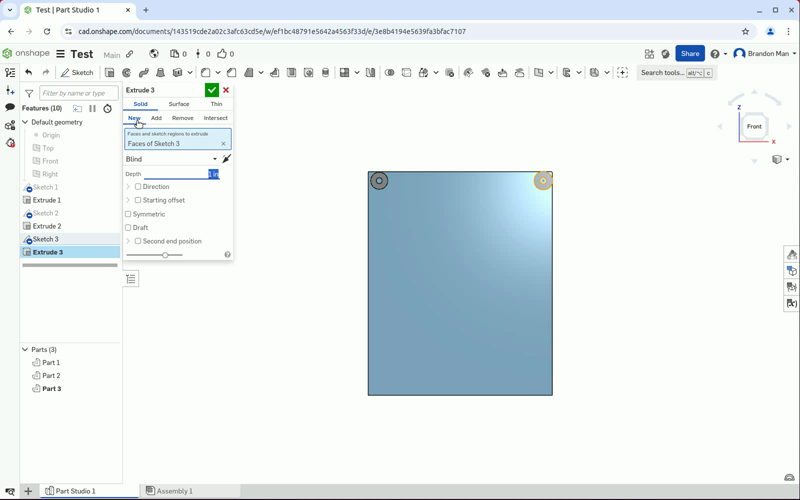
text(4.092)
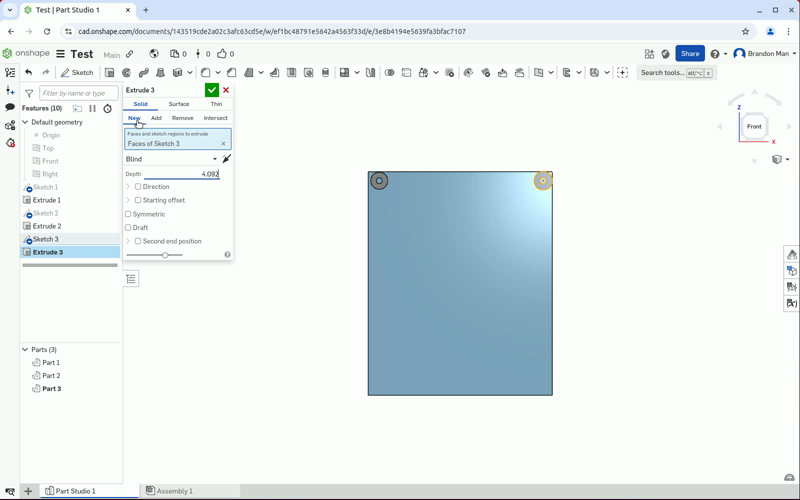
key(enter)
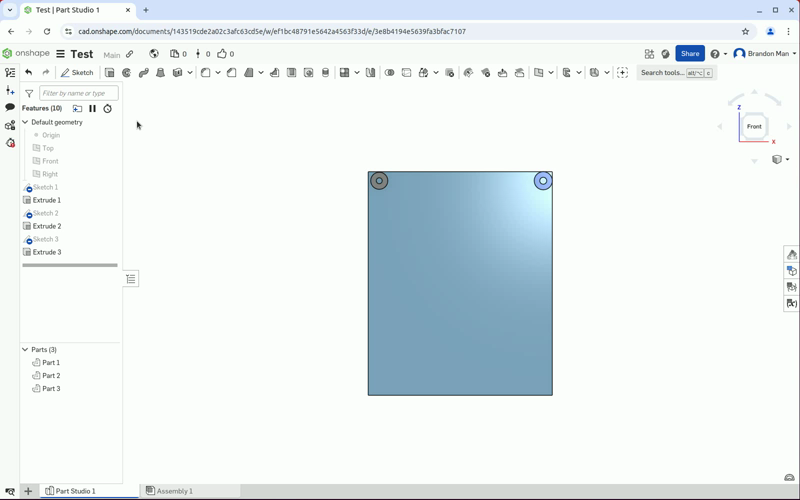
key(shift+h)
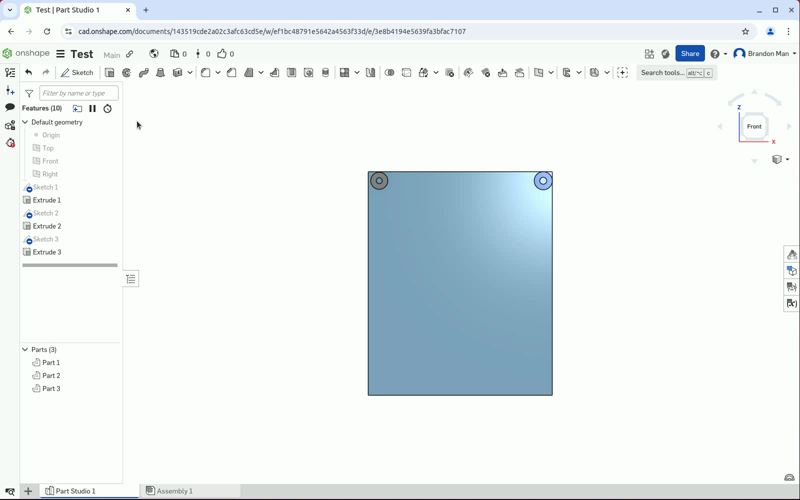
key(shift+h)
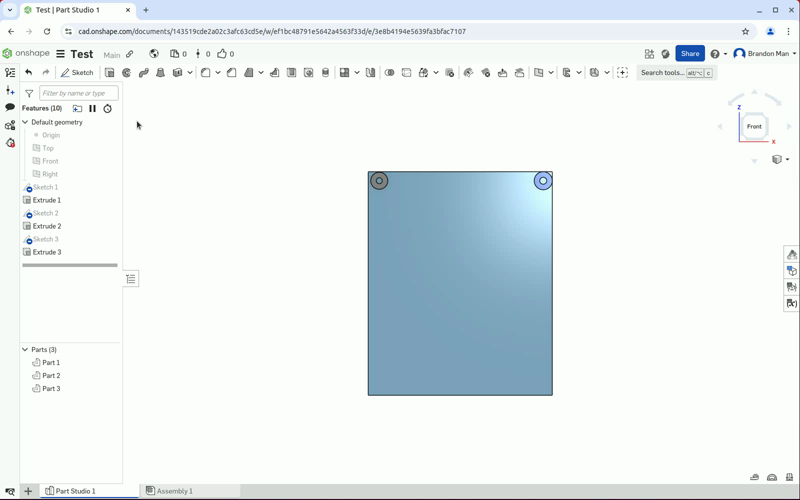
mouse_move(73, 189)
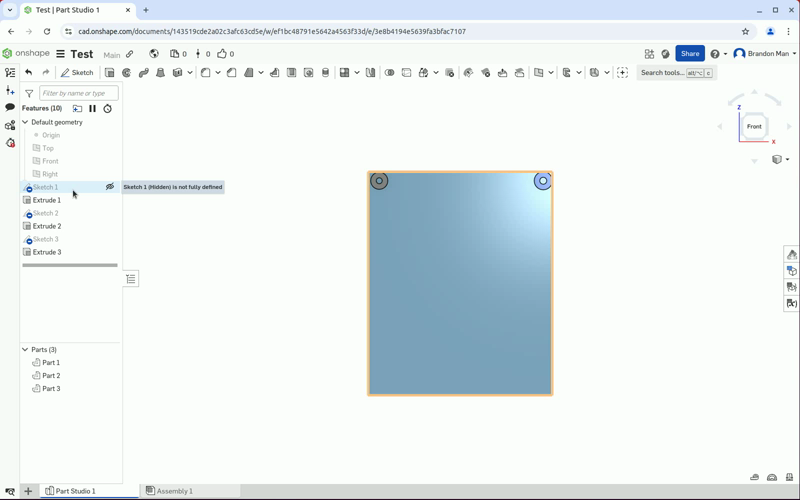
click(73, 189)
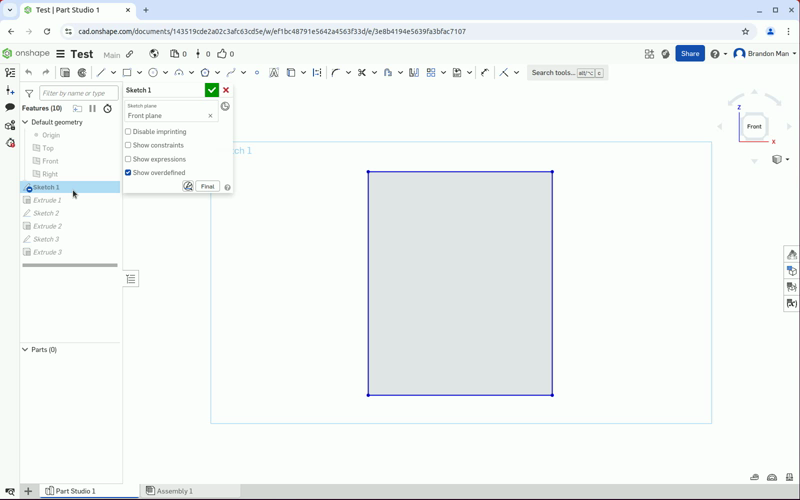
mouse_move(229, 92)
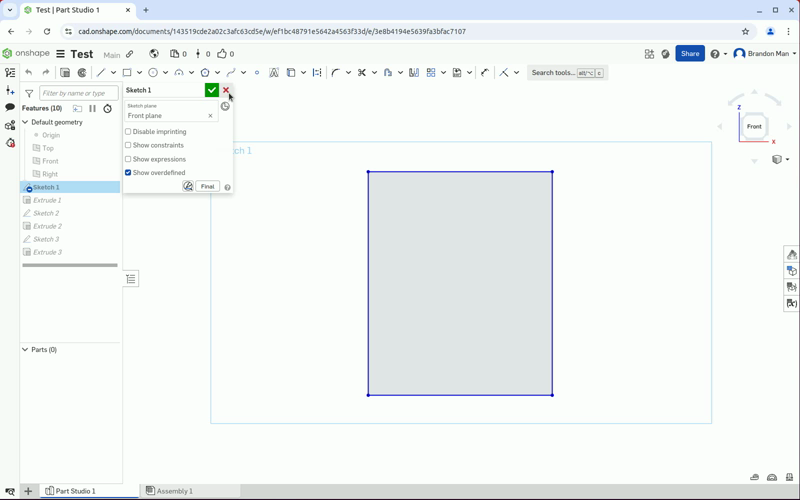
click(229, 92)
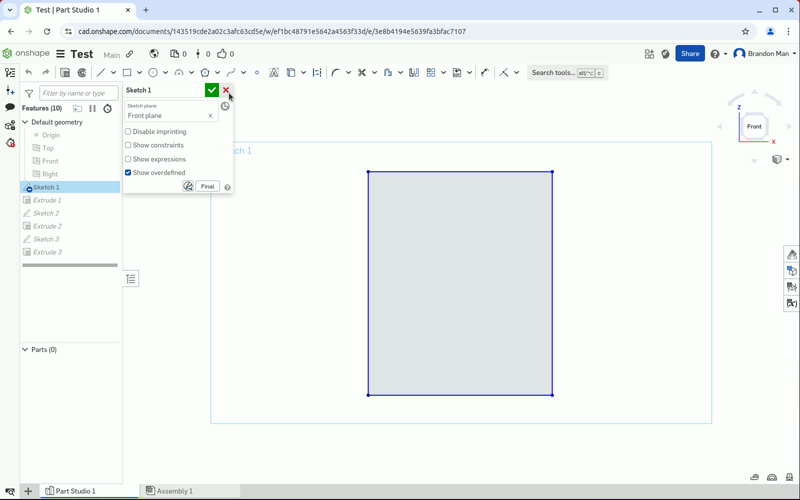
key(shift+s)
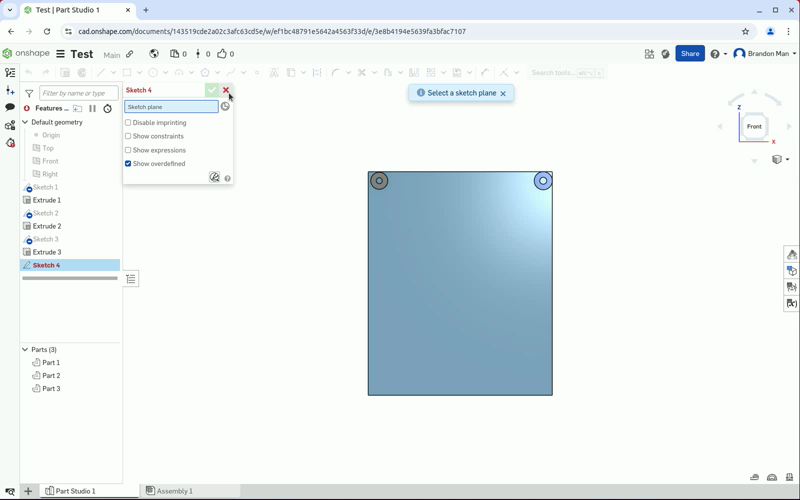
mouse_move(73, 163)
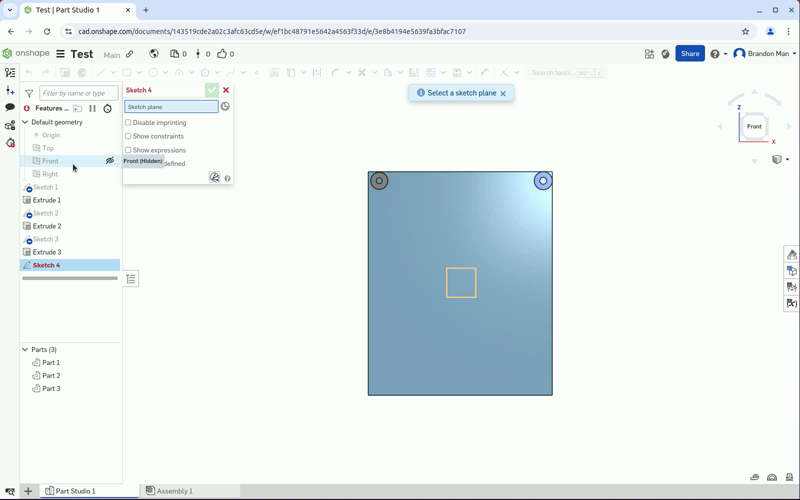
click(73, 163)
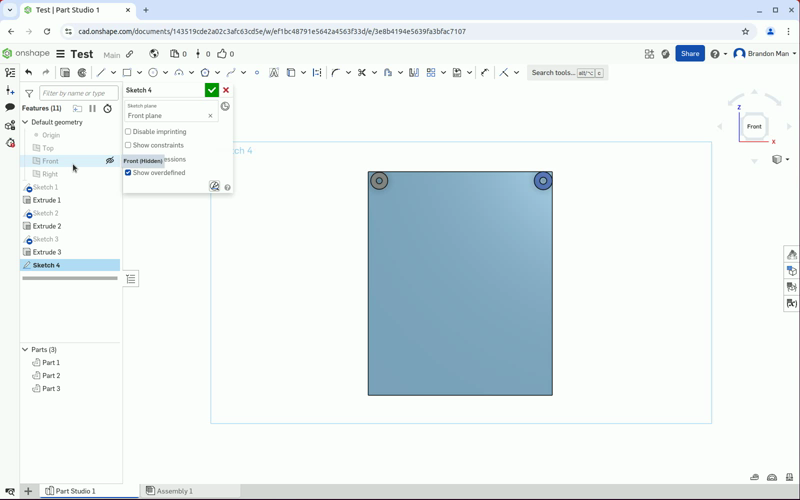
mouse_move(73, 352)
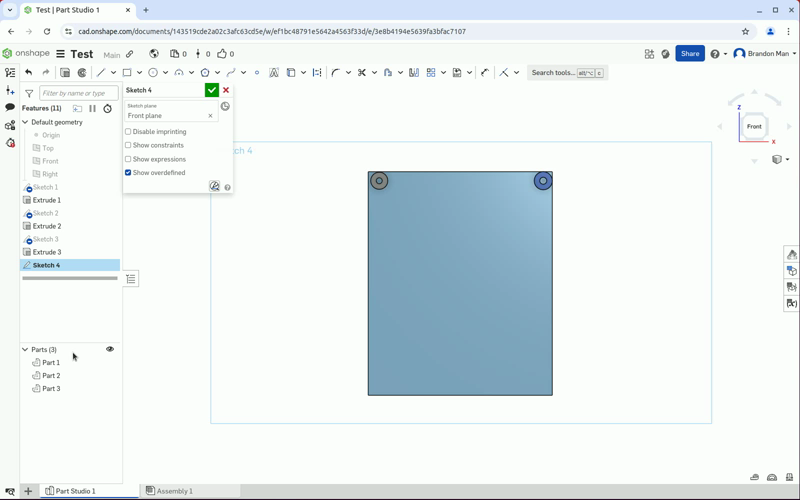
key(y)
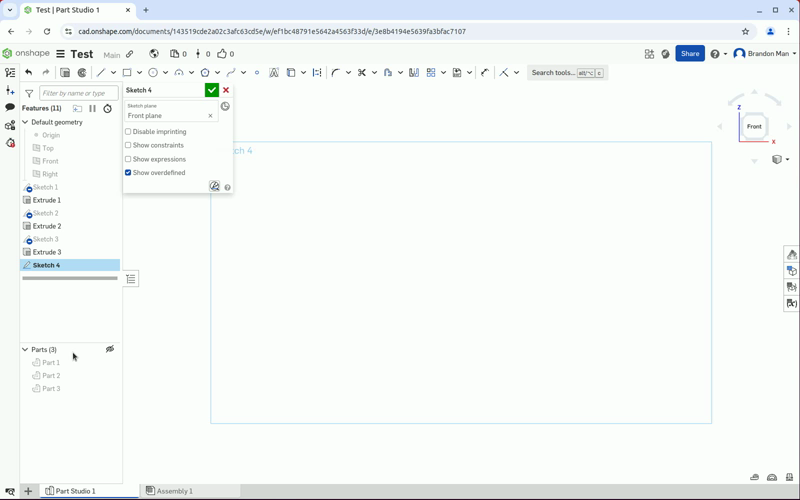
key(c)
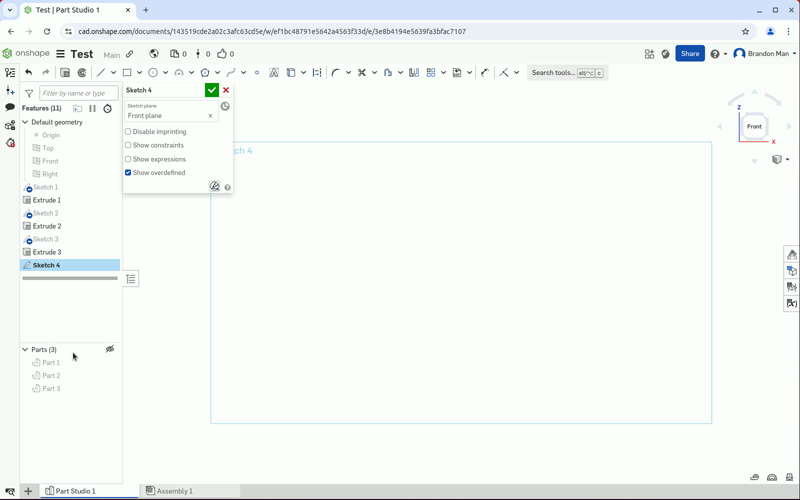
key_down(shift)
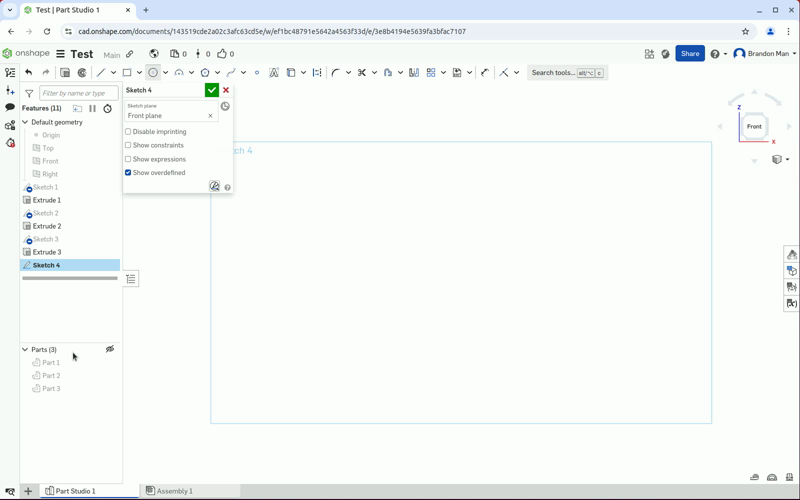
mouse_move(379, 384)
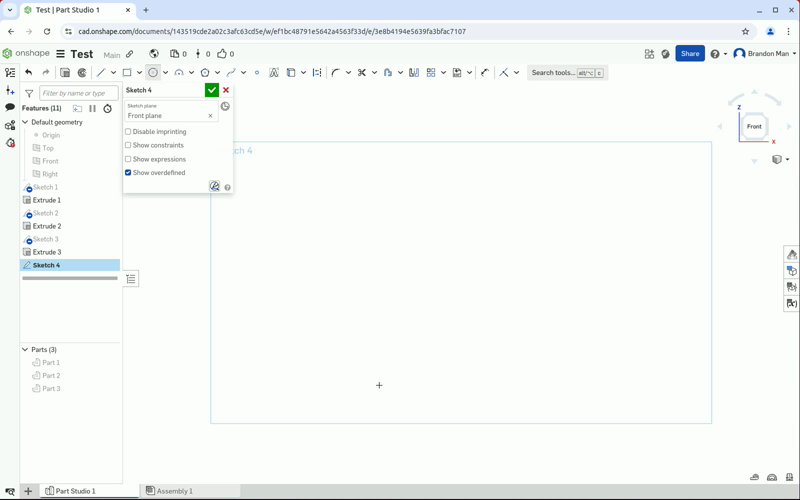
click(379, 384)
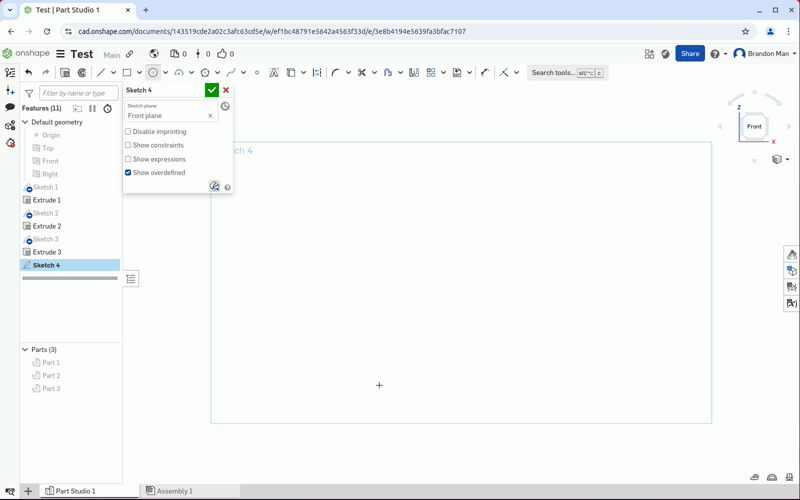
key_up(shift)
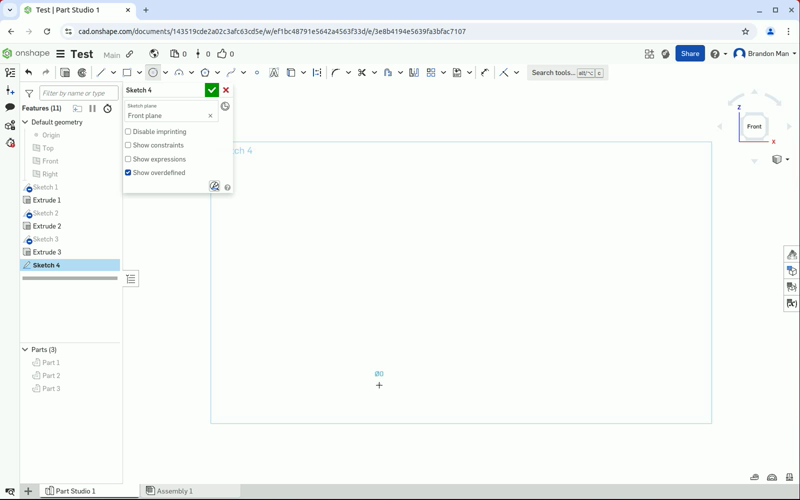
mouse_move(387, 384)
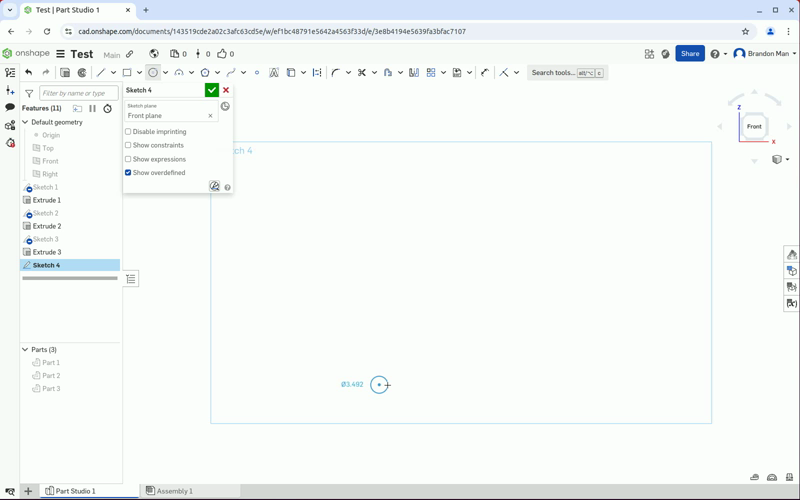
click(387, 384)
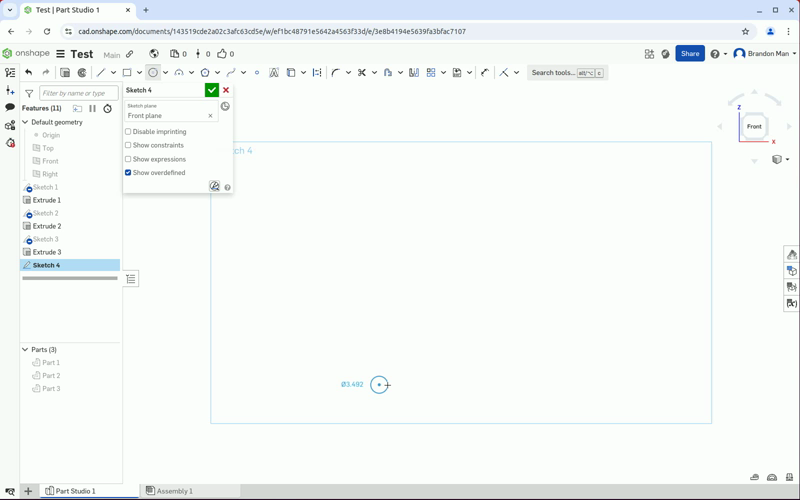
key(esc)
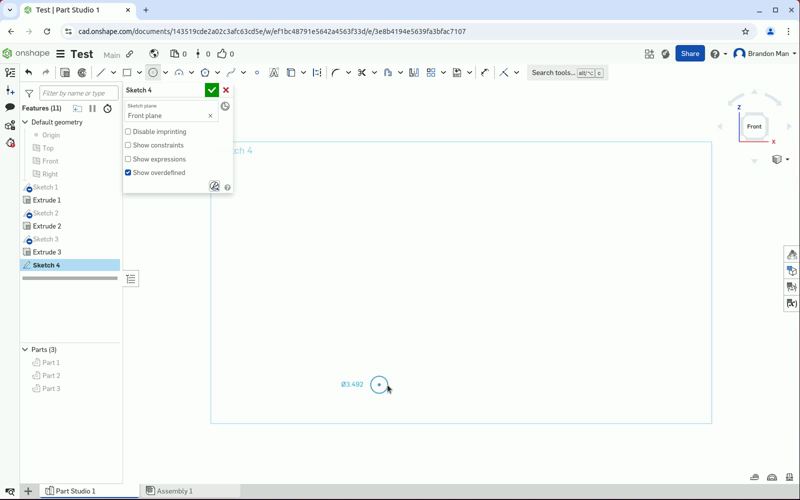
key(c)
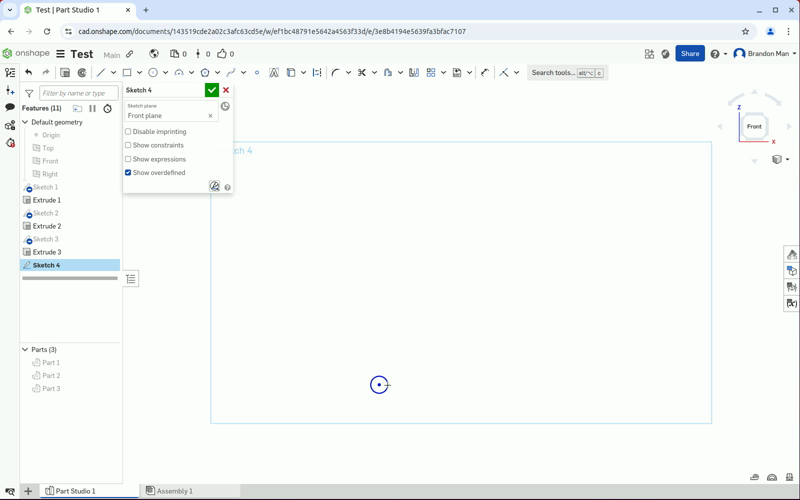
key_down(shift)
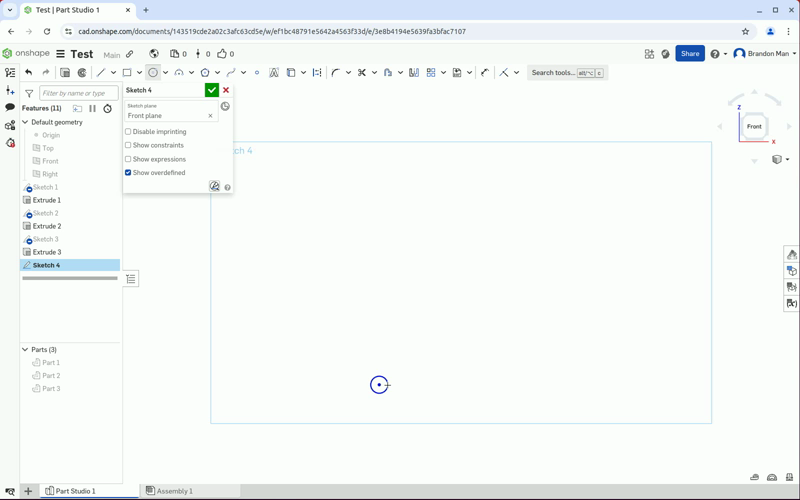
mouse_move(379, 384)
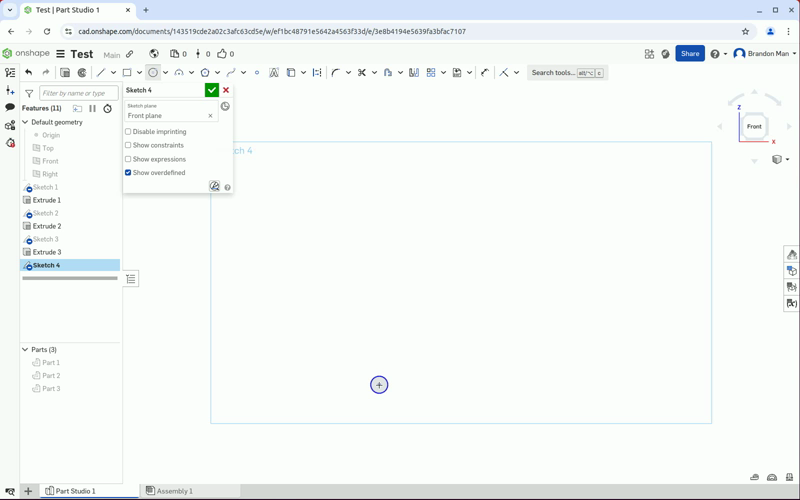
click(379, 384)
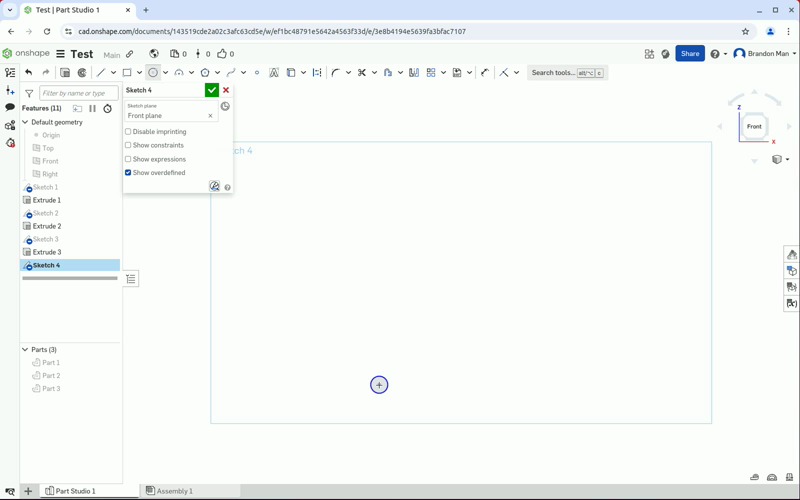
key_up(shift)
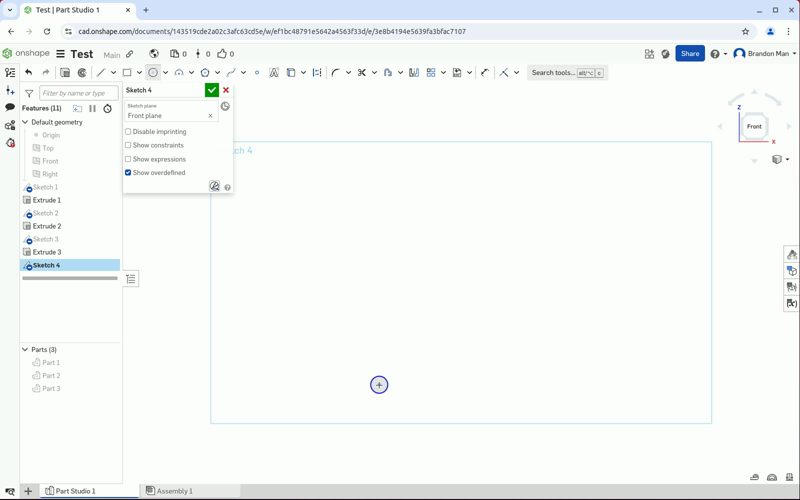
mouse_move(382, 384)
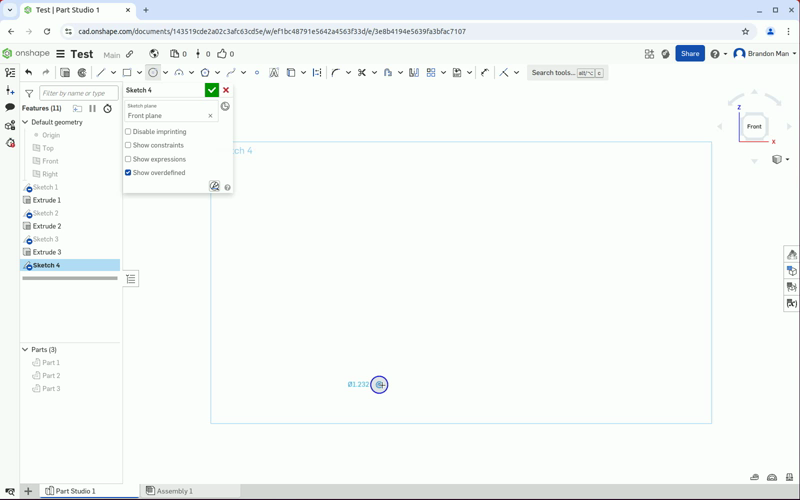
scroll(6)
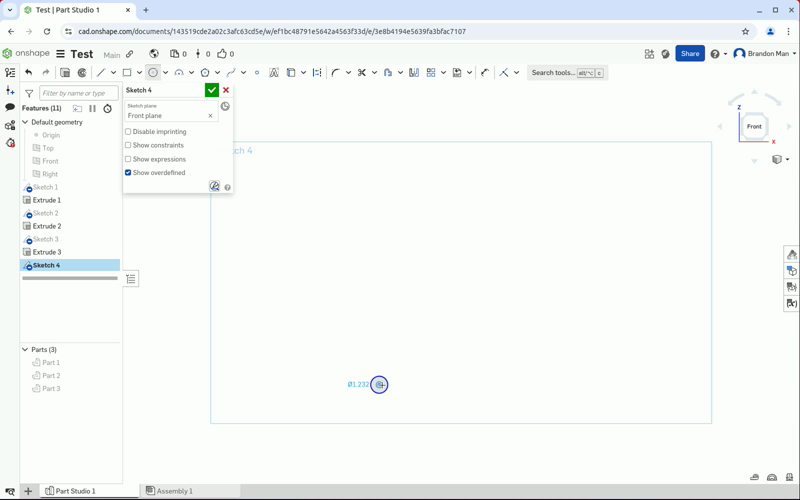
scroll(6)
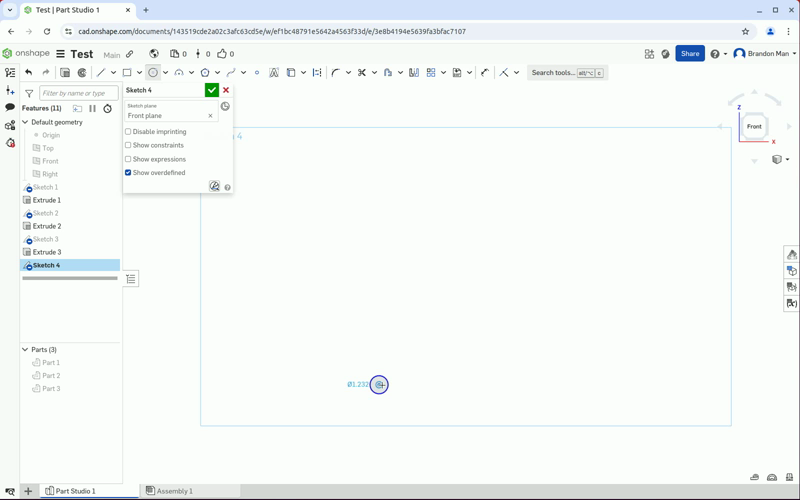
scroll(6)
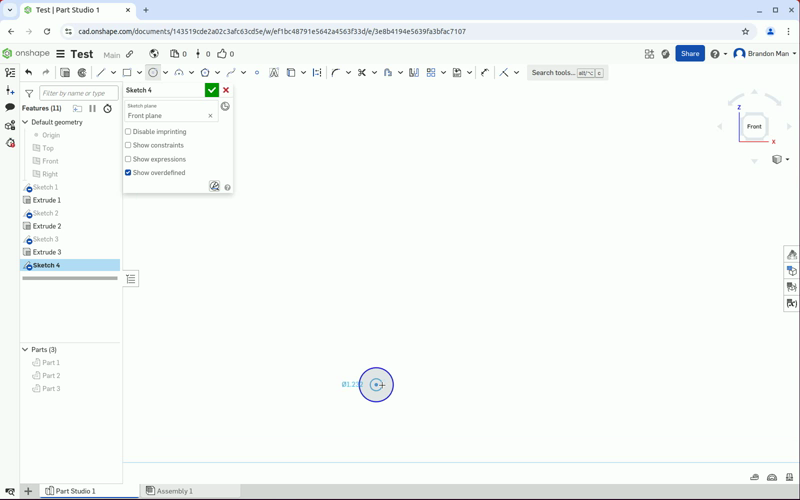
scroll(6)
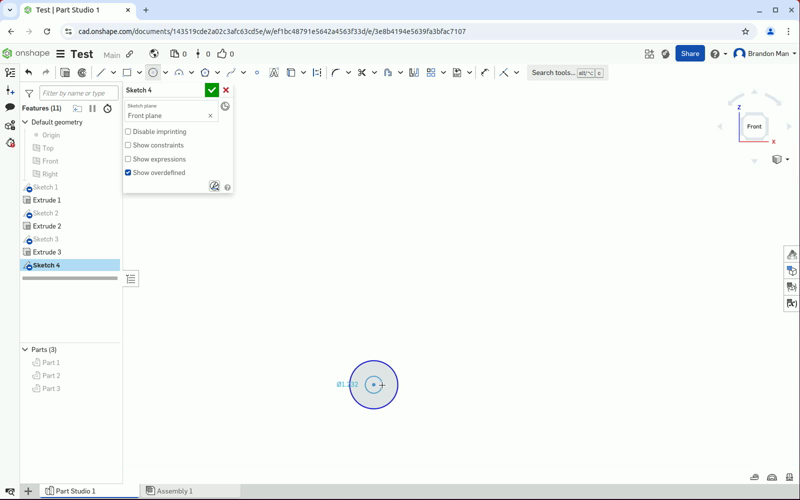
scroll(6)
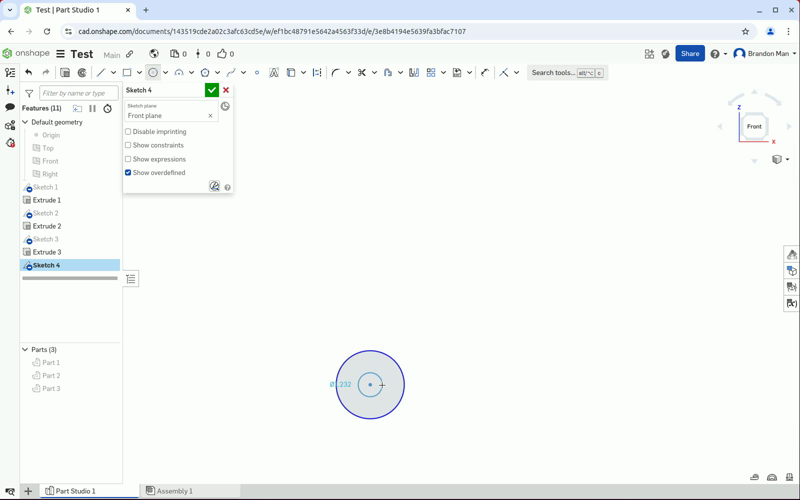
scroll(6)
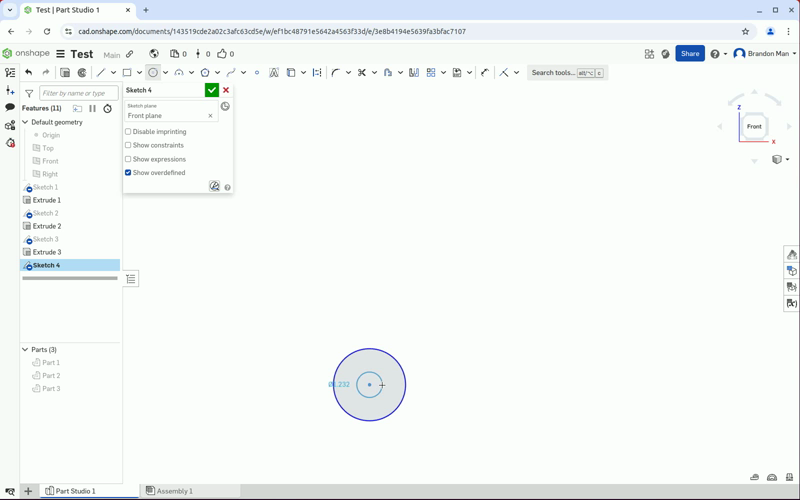
scroll(6)
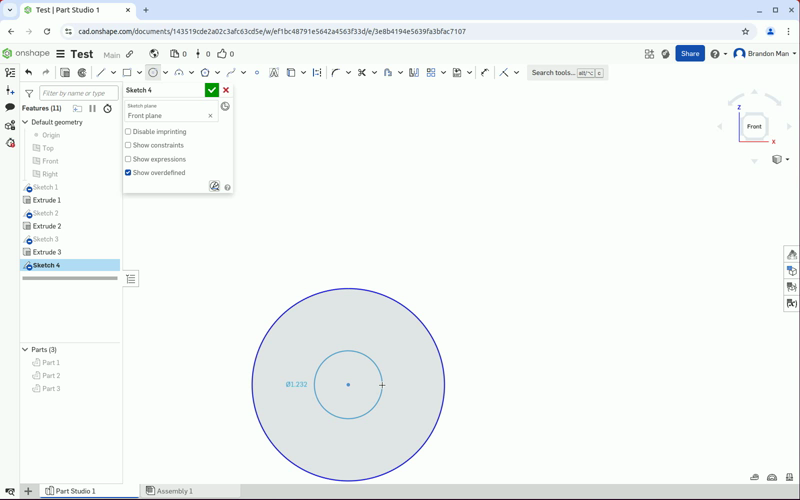
click(382, 384)
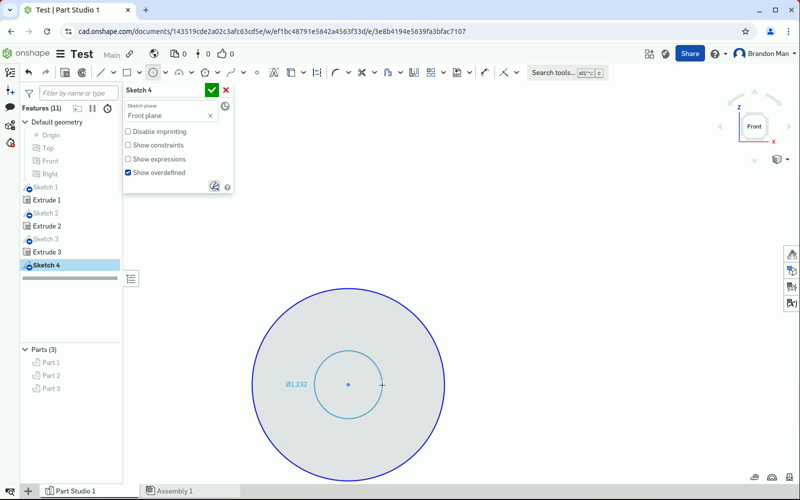
scroll(-6)
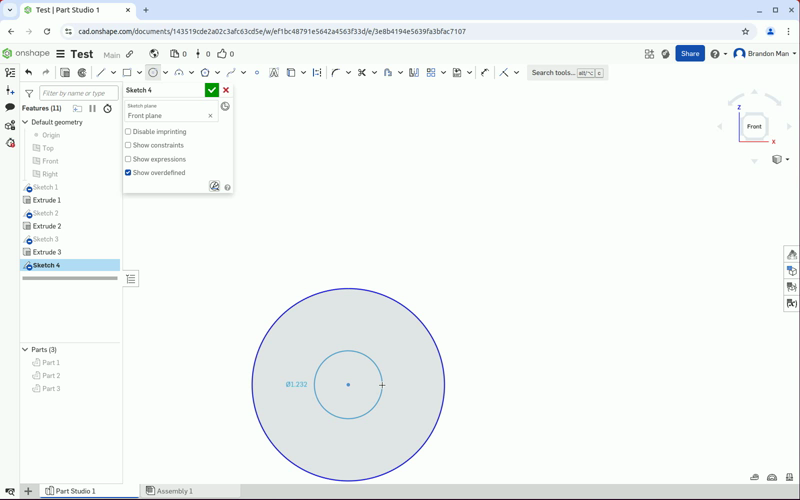
scroll(-6)
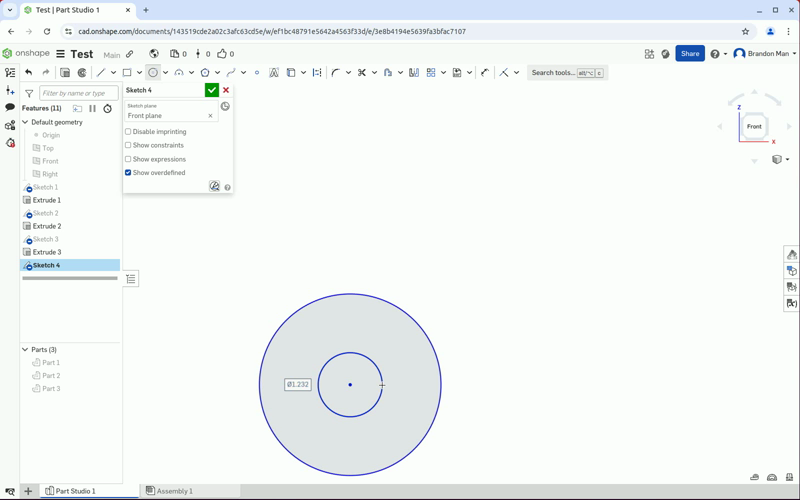
scroll(-6)
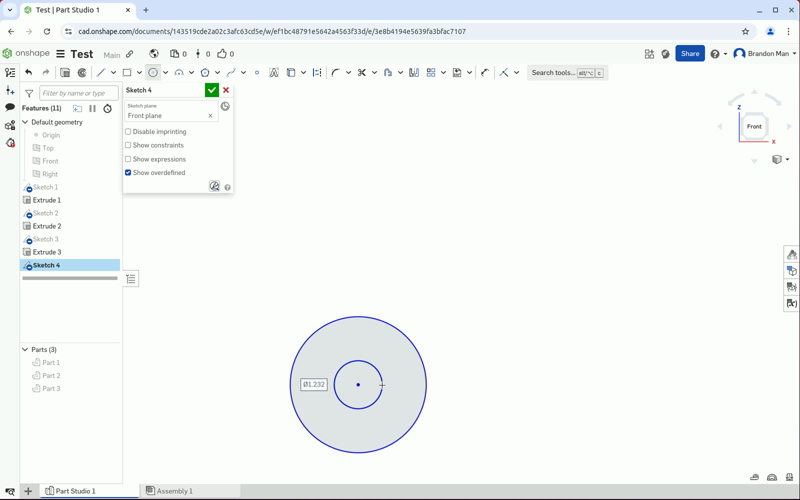
scroll(-6)
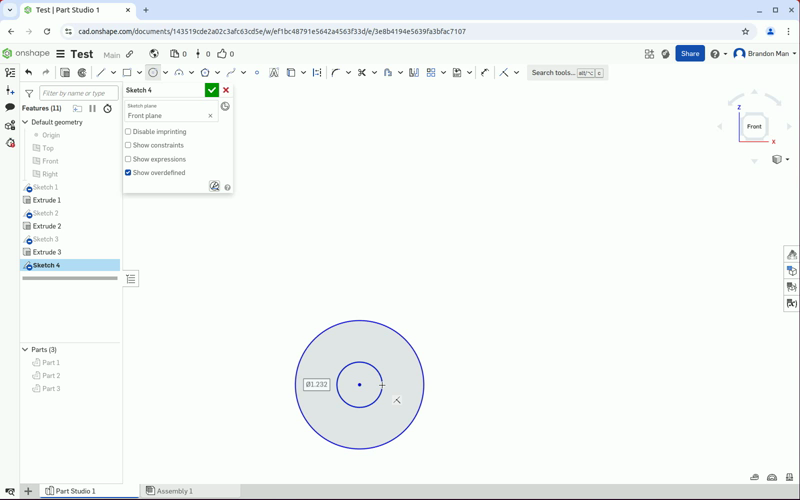
scroll(-6)
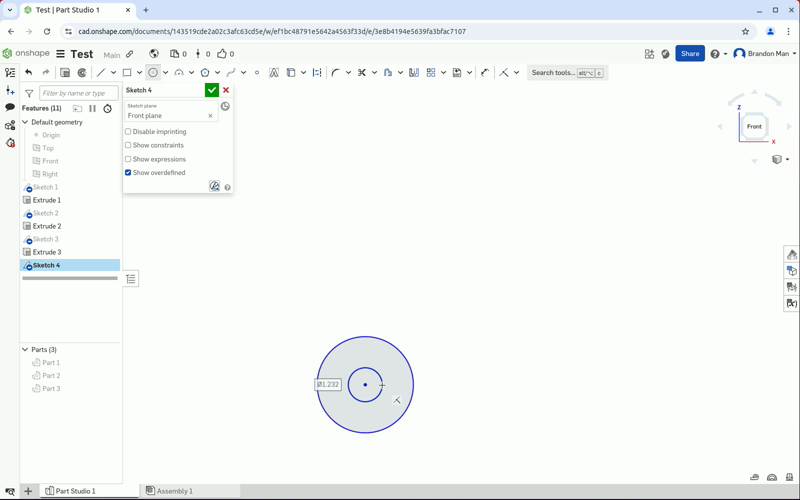
scroll(-6)
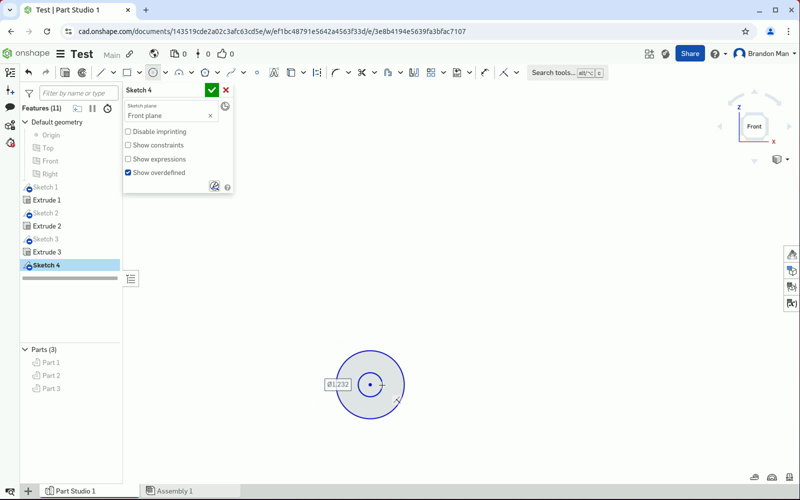
scroll(-6)
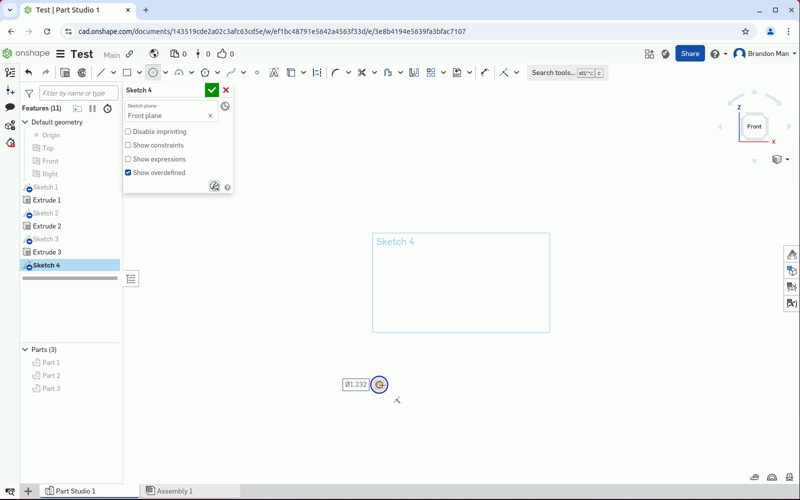
key(esc)
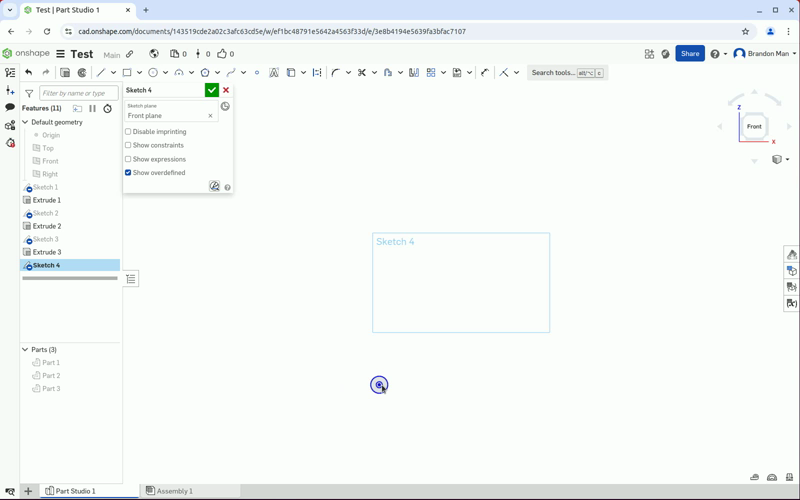
mouse_move(380, 389)
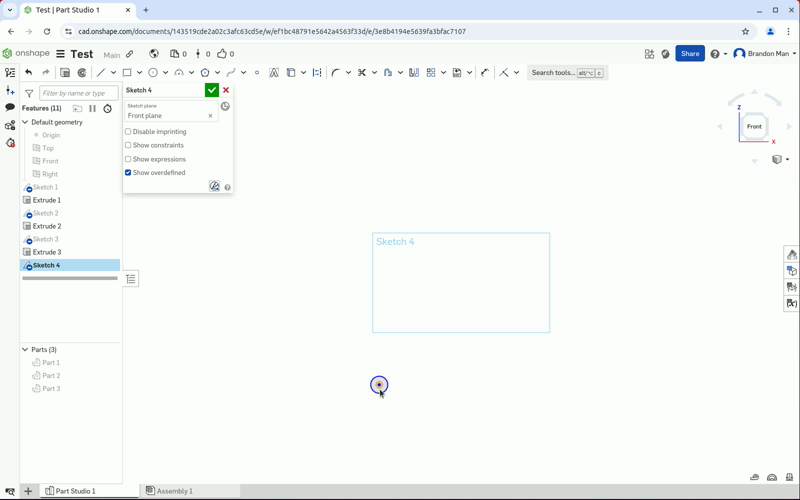
scroll(6)
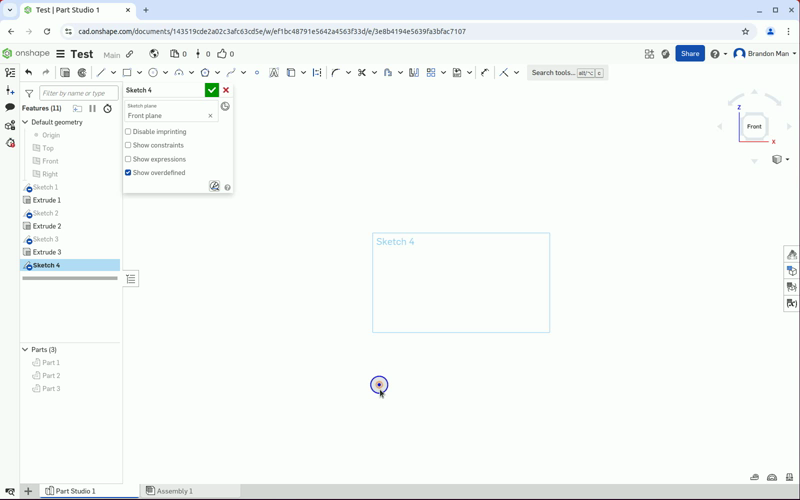
scroll(6)
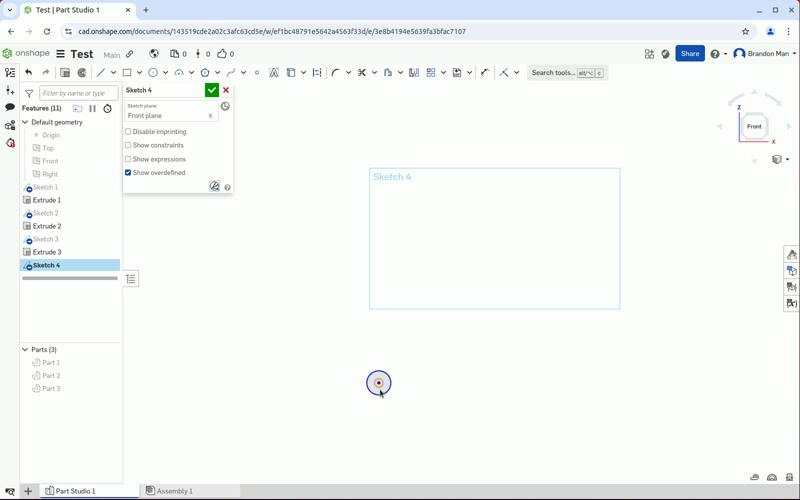
scroll(6)
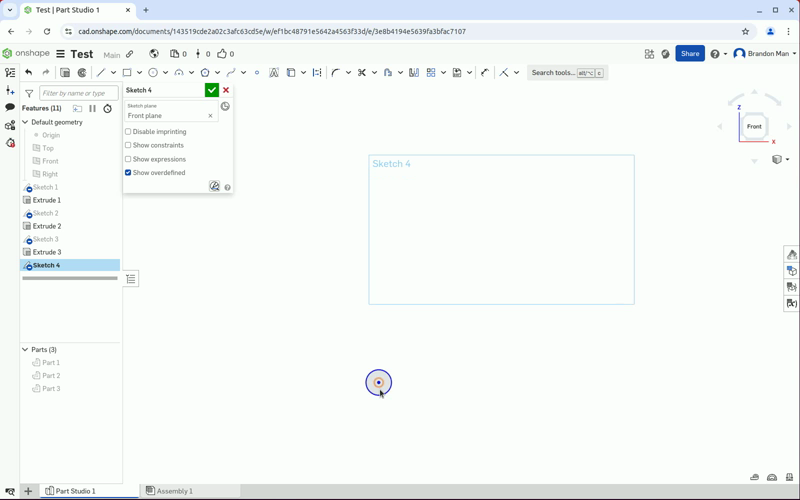
scroll(6)
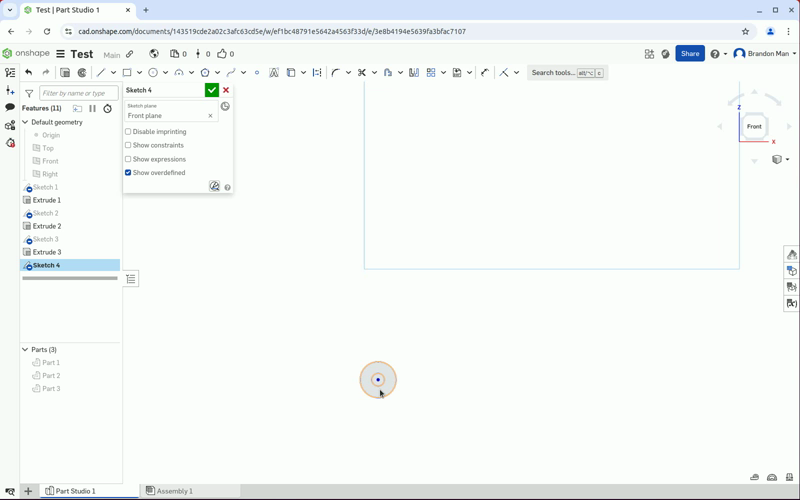
scroll(6)
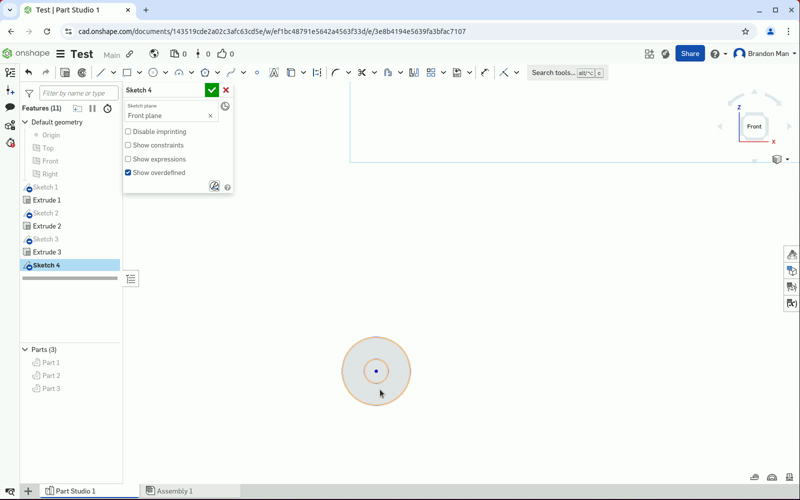
scroll(6)
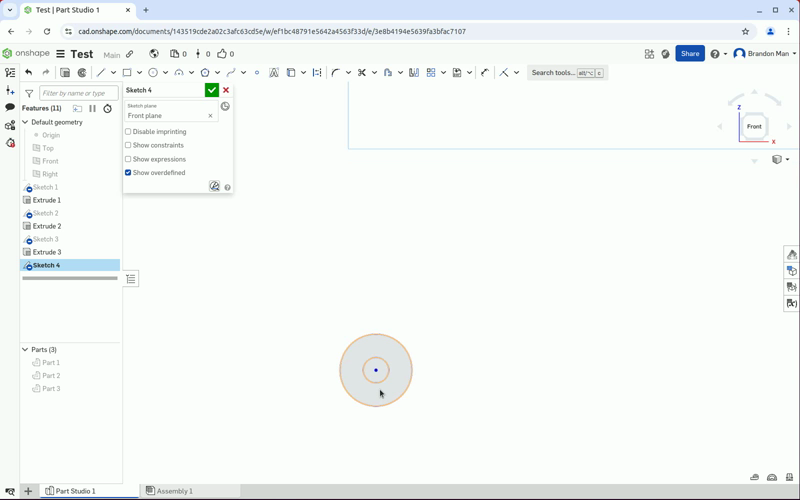
scroll(6)
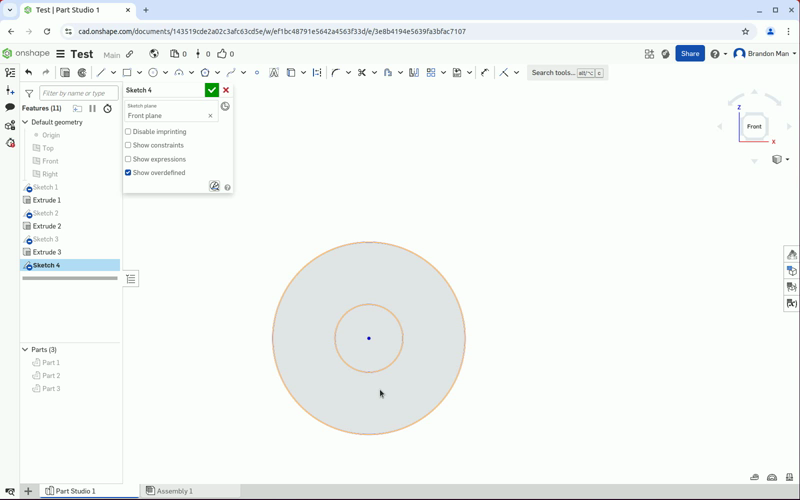
click(380, 389)
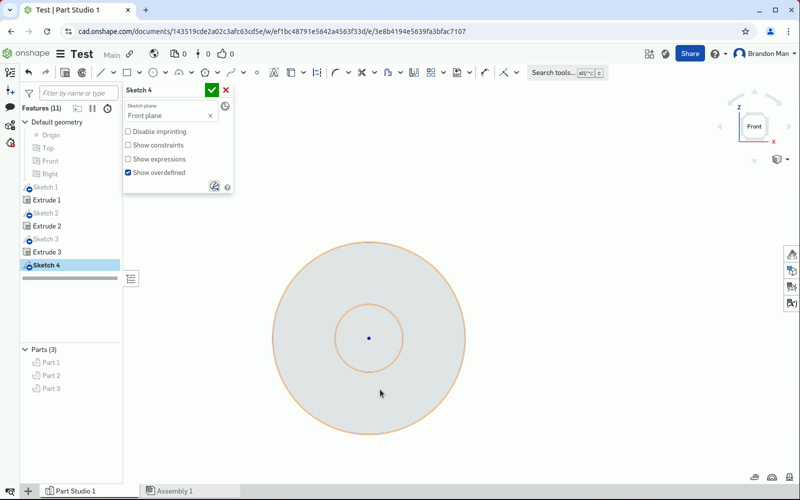
scroll(-6)
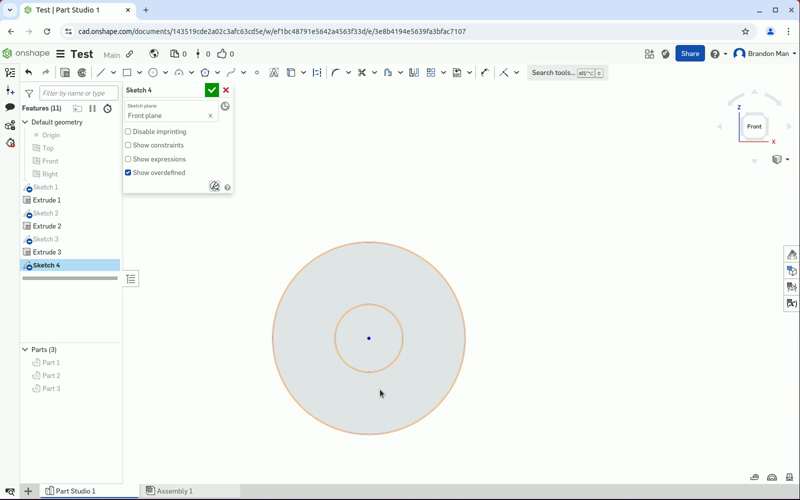
scroll(-6)
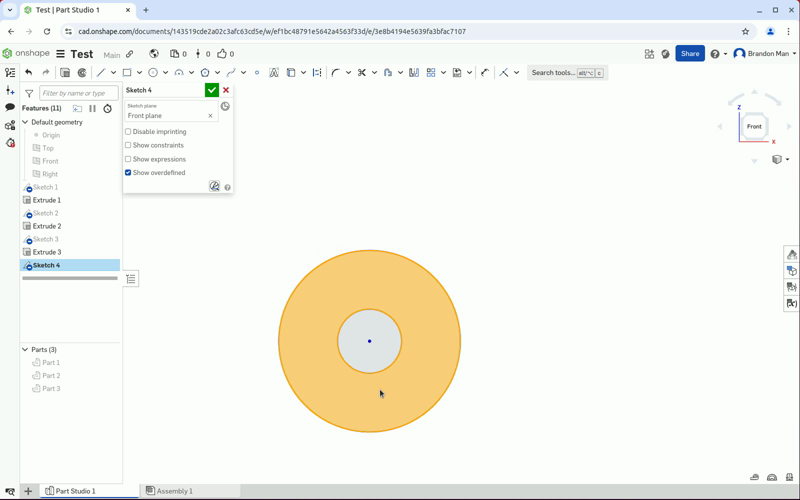
scroll(-6)
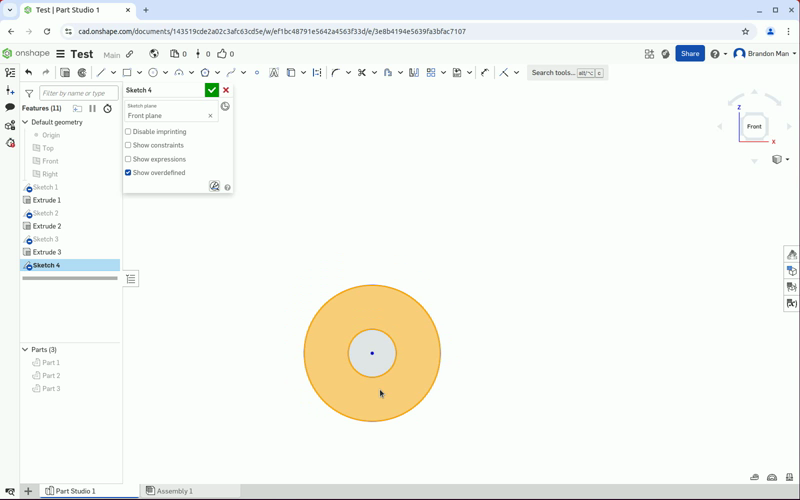
scroll(-6)
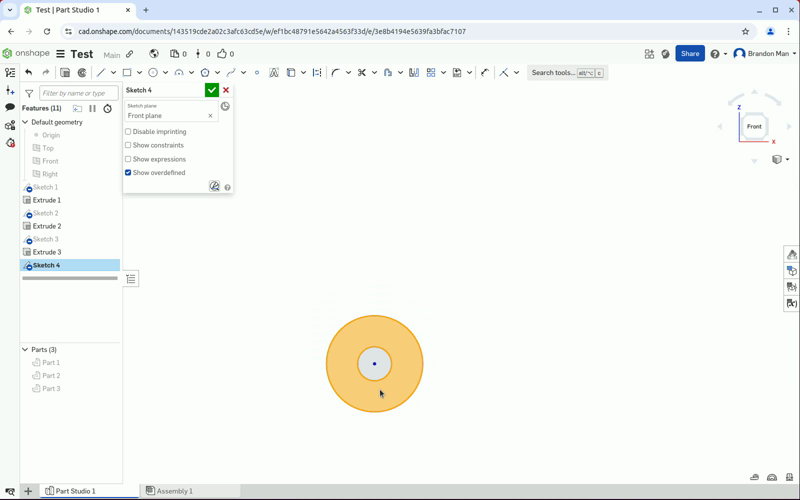
scroll(-6)
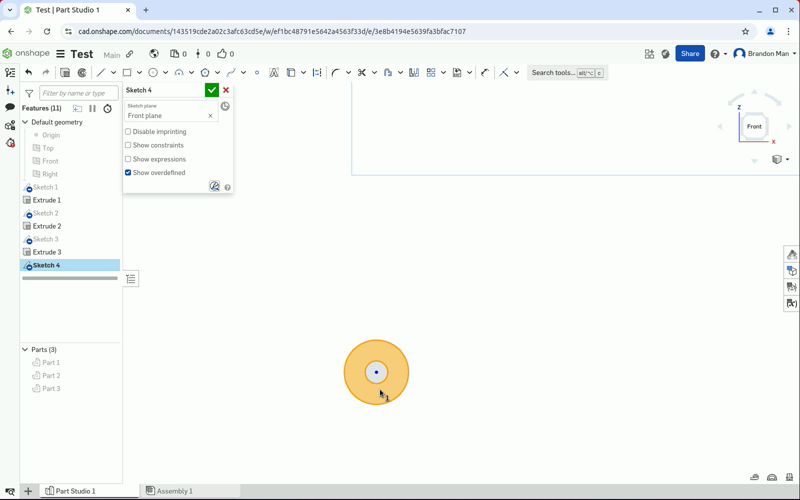
scroll(-6)
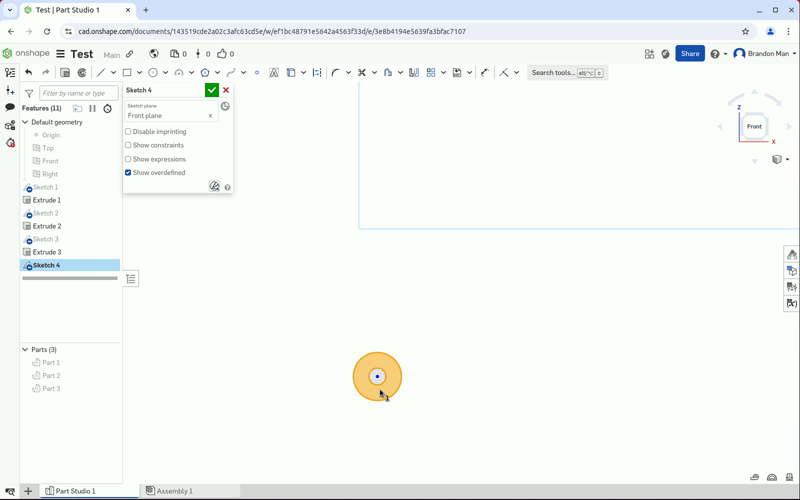
scroll(-6)
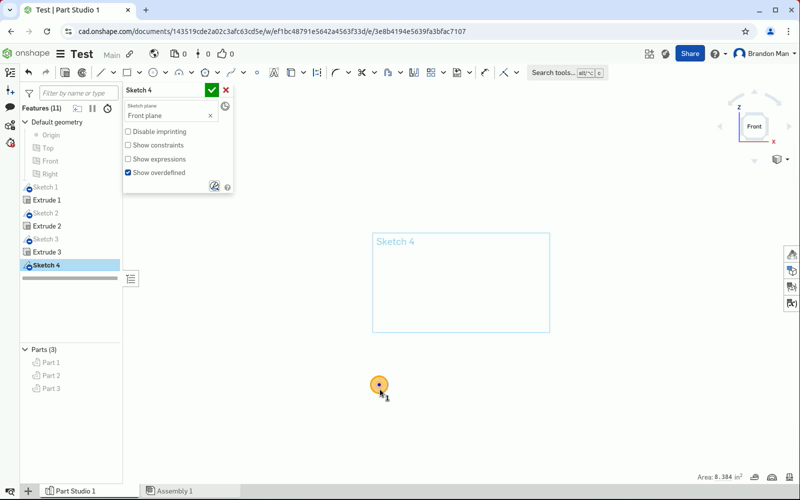
mouse_move(73, 352)
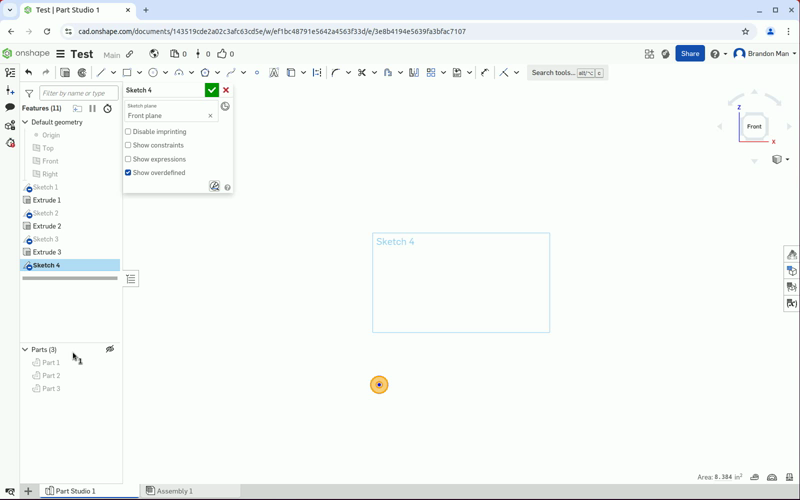
key(shift+y)
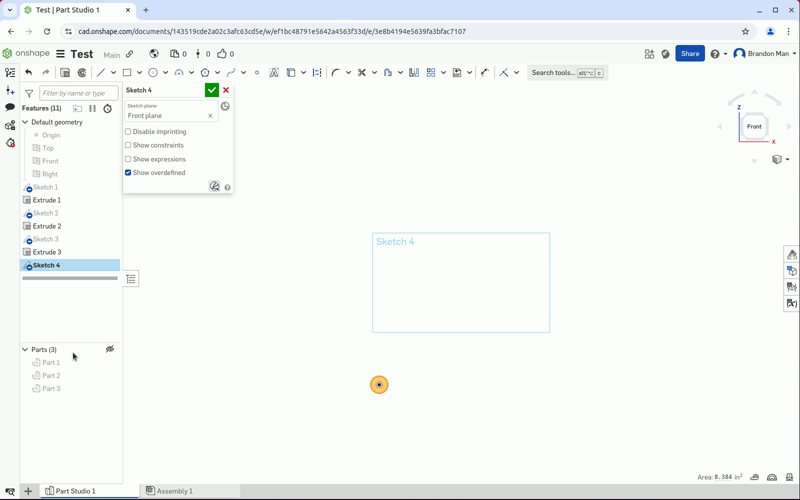
key(shift+e)
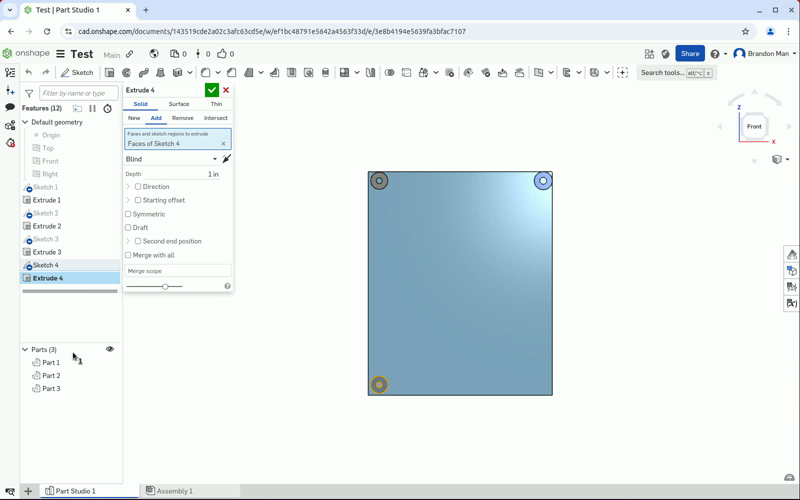
mouse_move(143, 106)
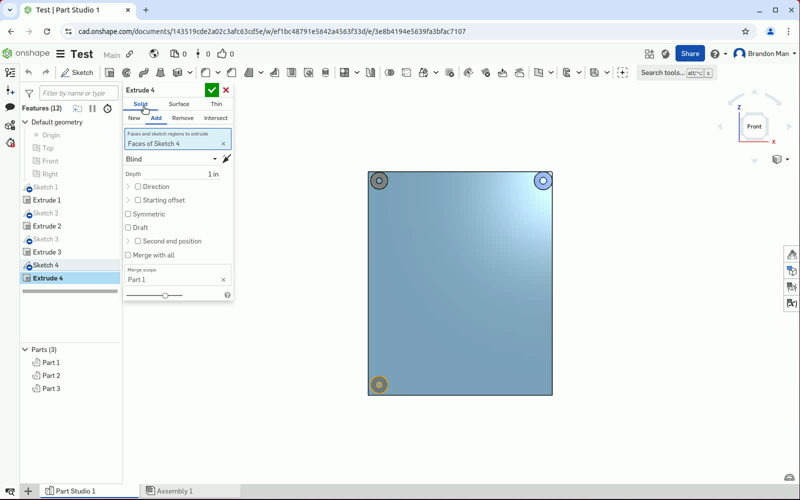
click(143, 106)
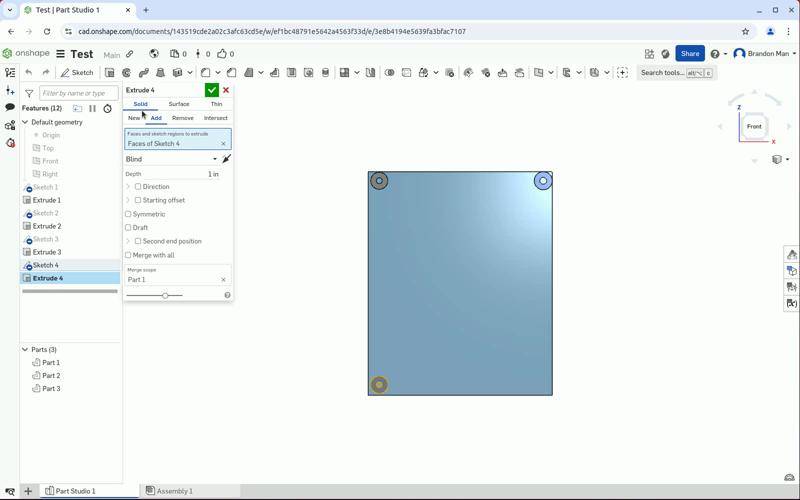
mouse_move(137, 120)
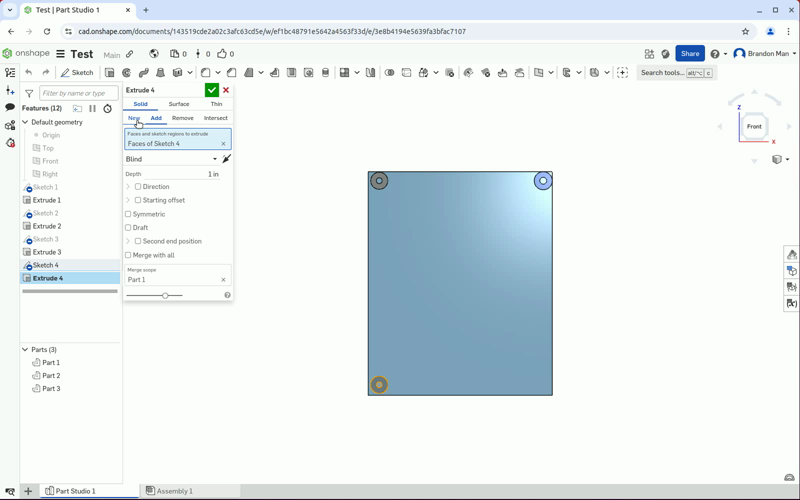
click(137, 120)
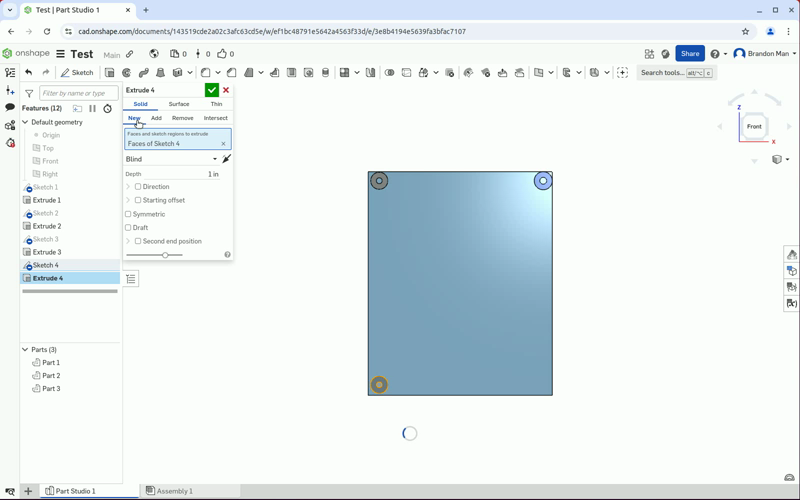
key(tab, 4)
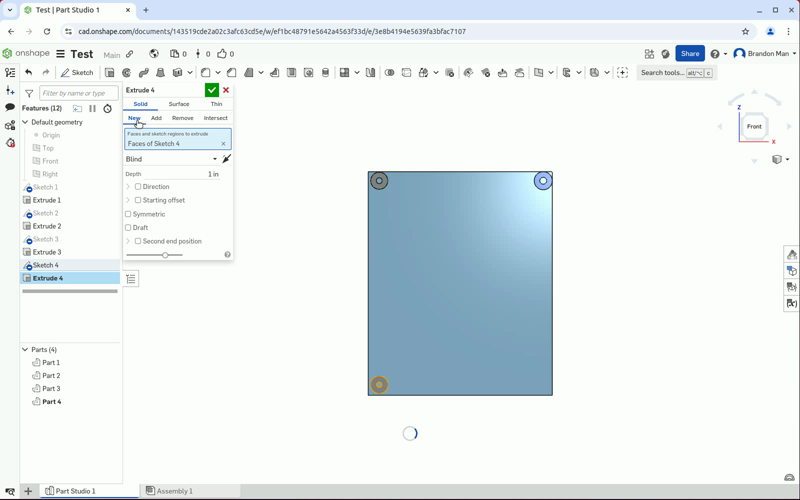
text(4.092)
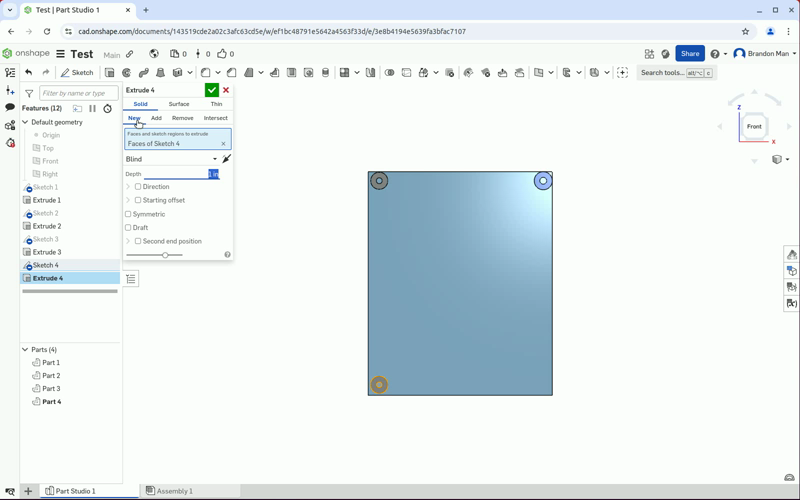
key(enter)
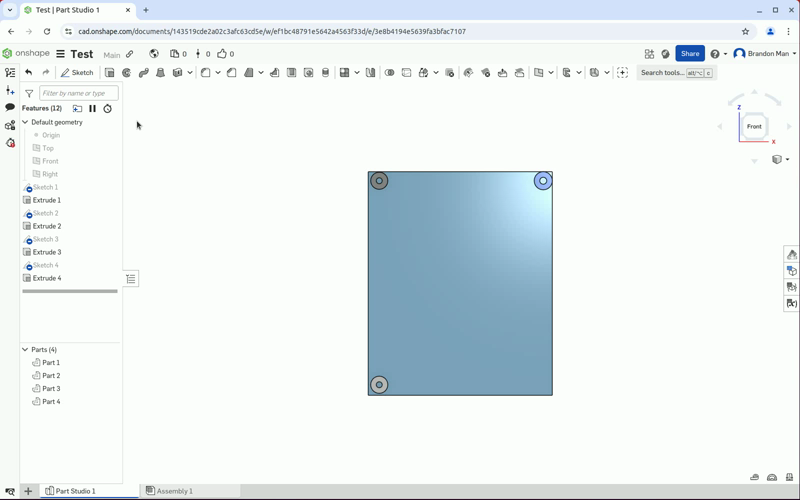
key(shift+h)
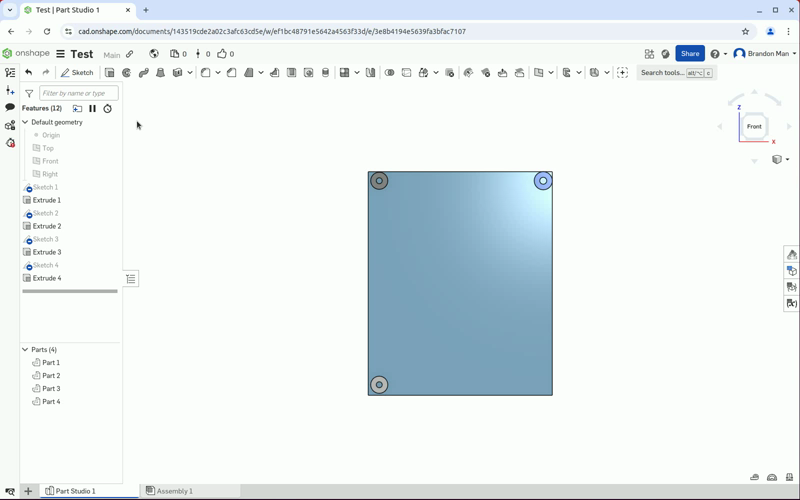
key(shift+h)
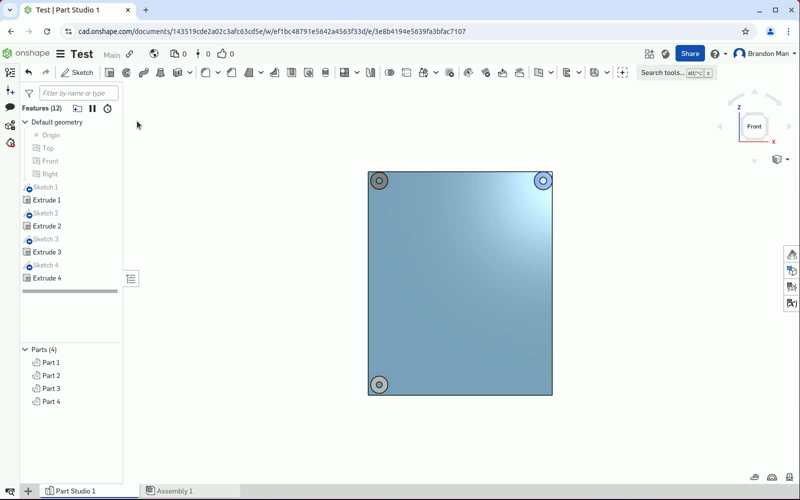
mouse_move(73, 189)
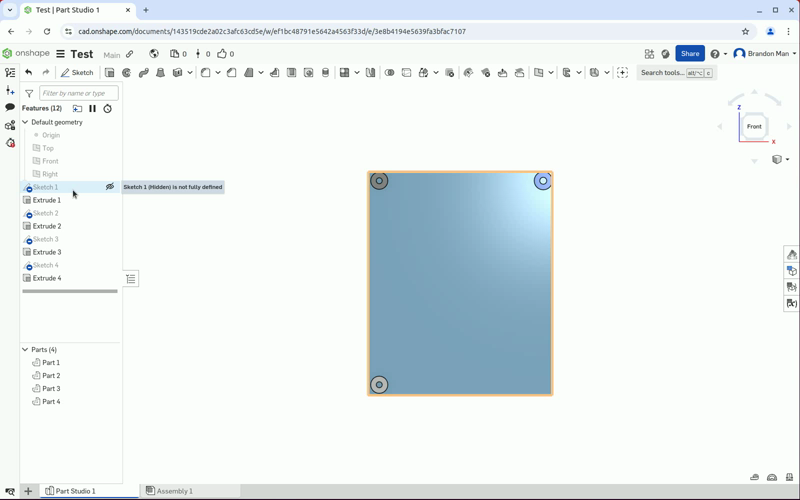
click(73, 189)
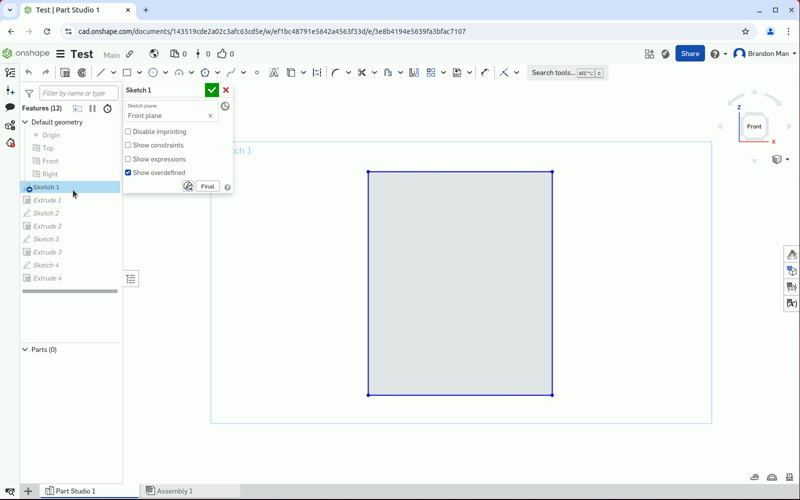
mouse_move(229, 92)
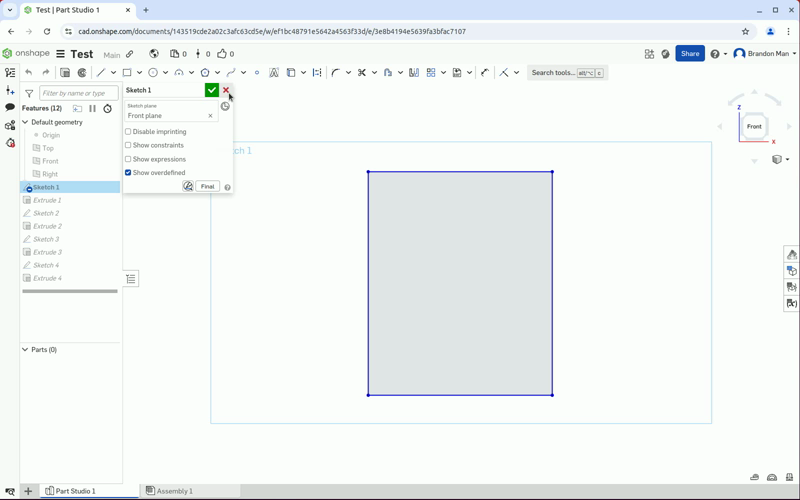
click(229, 92)
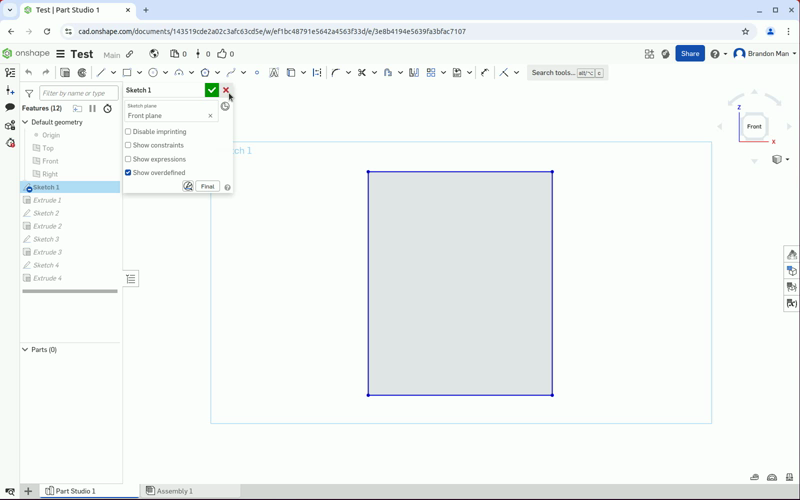
key(shift+s)
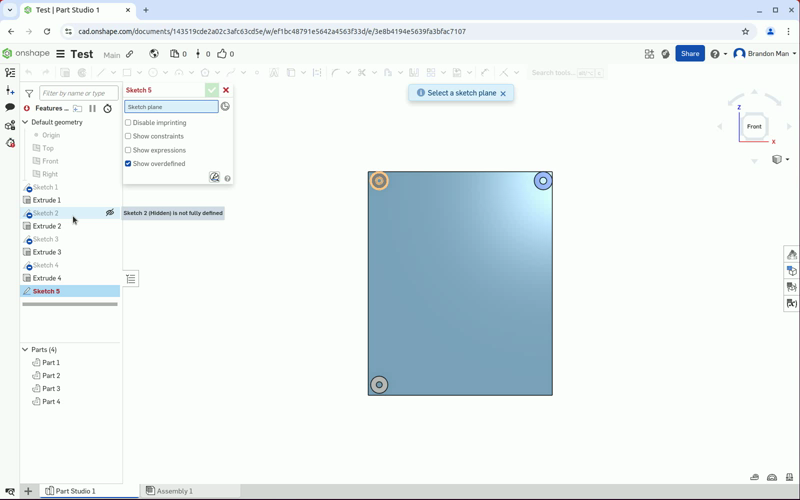
scroll(3)
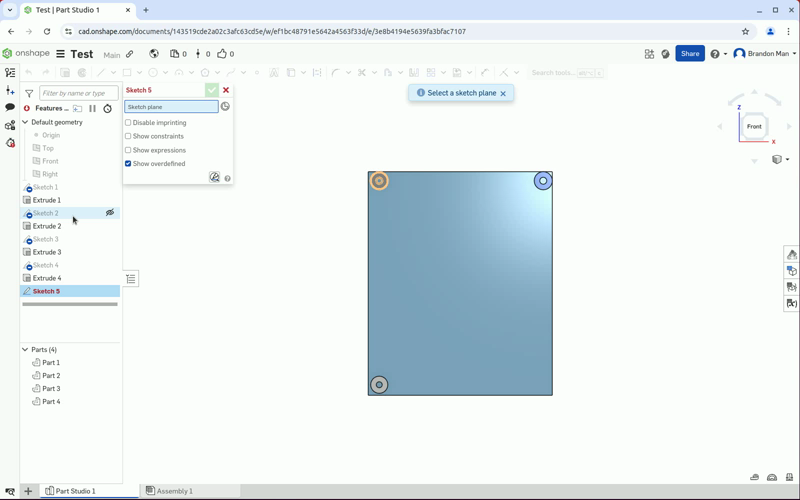
mouse_move(73, 163)
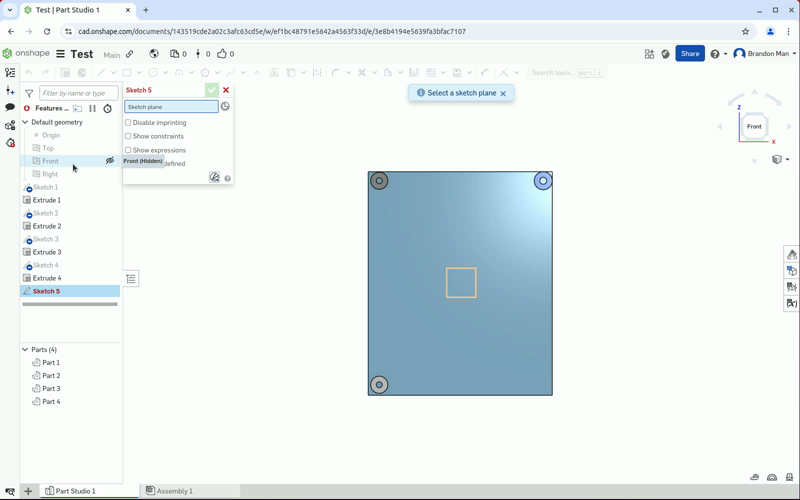
click(73, 163)
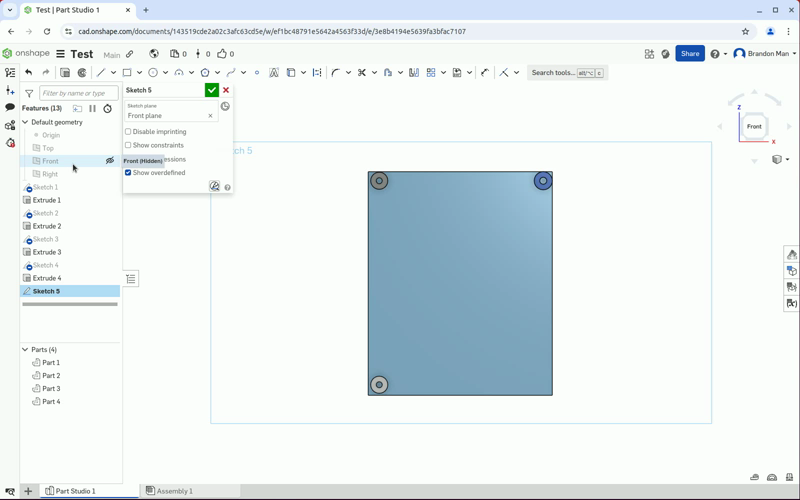
mouse_move(73, 352)
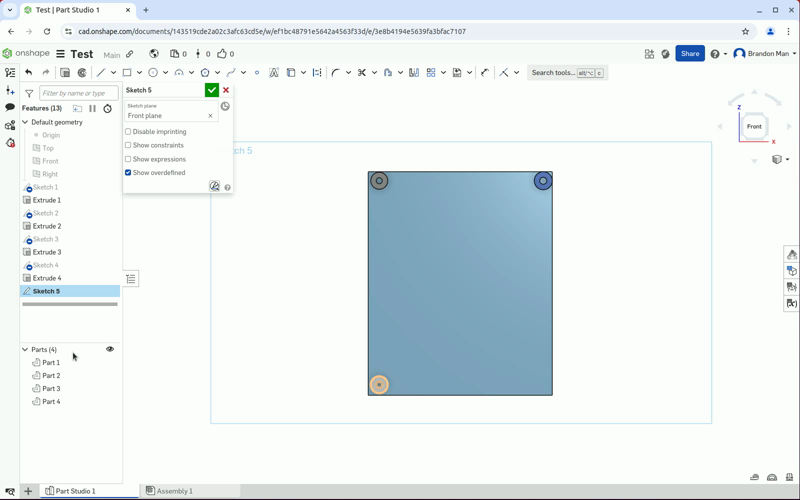
key(y)
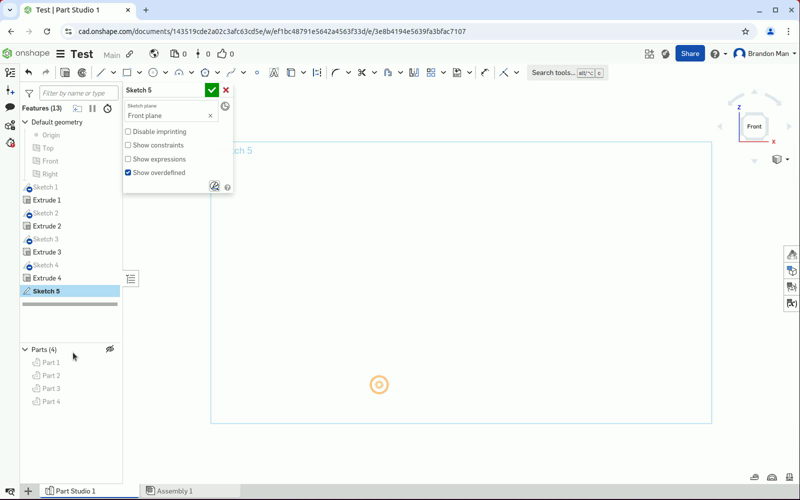
key(c)
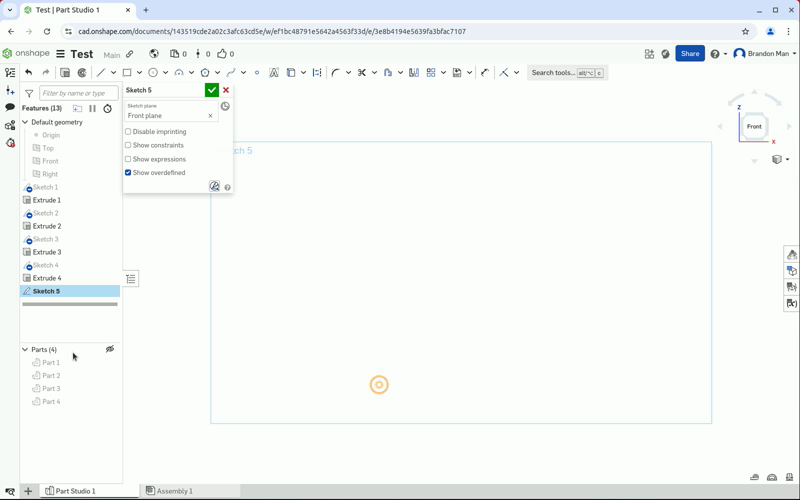
key_down(shift)
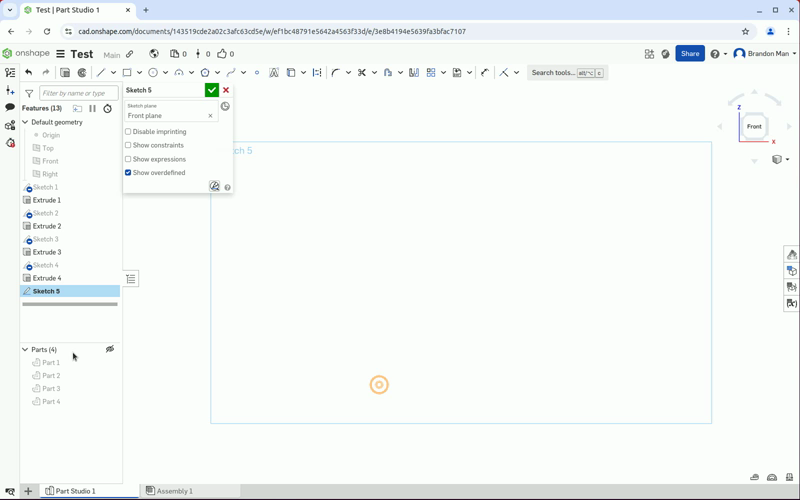
mouse_move(543, 384)
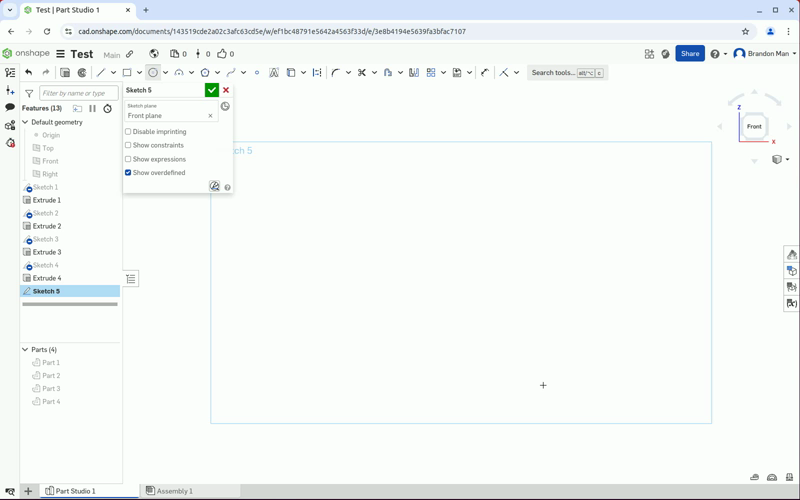
click(543, 384)
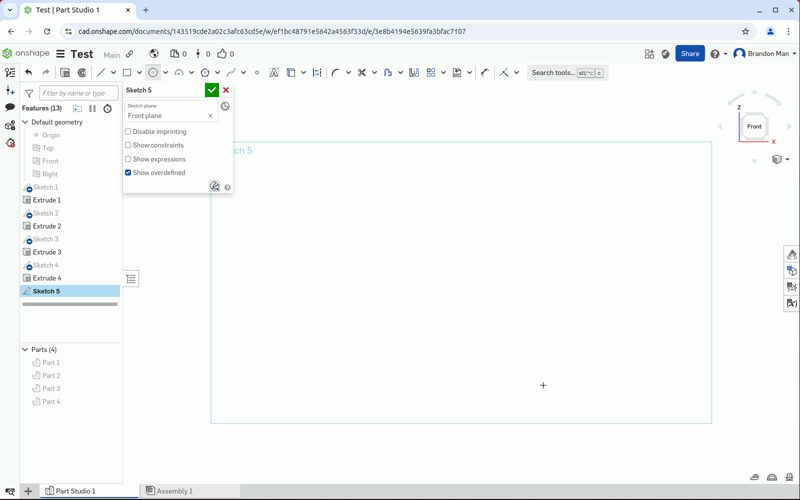
key_up(shift)
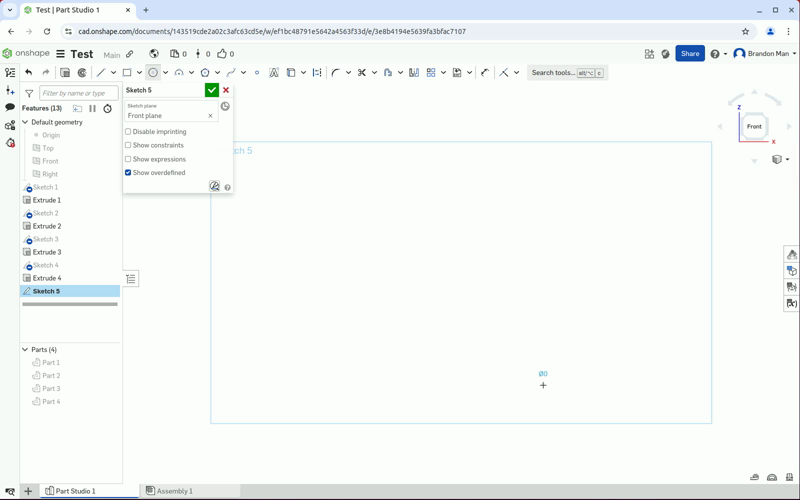
mouse_move(552, 384)
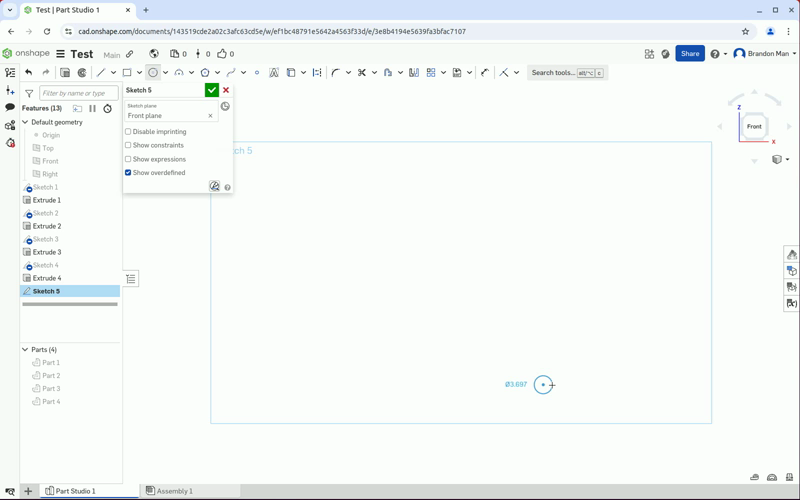
click(552, 384)
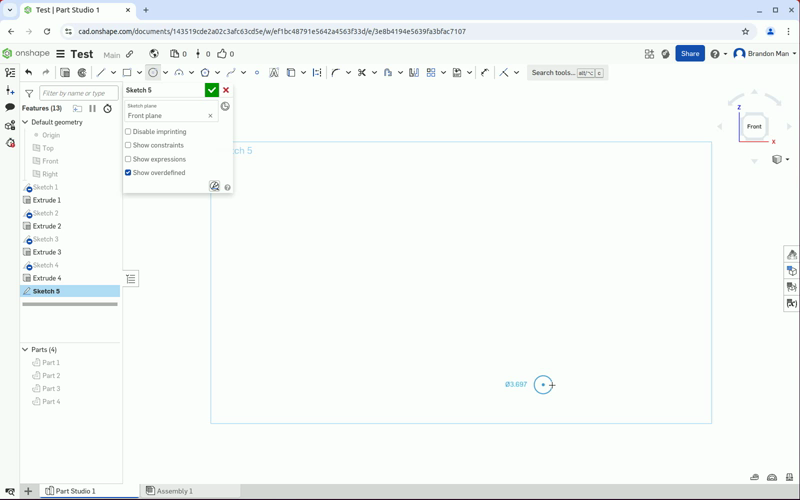
key(esc)
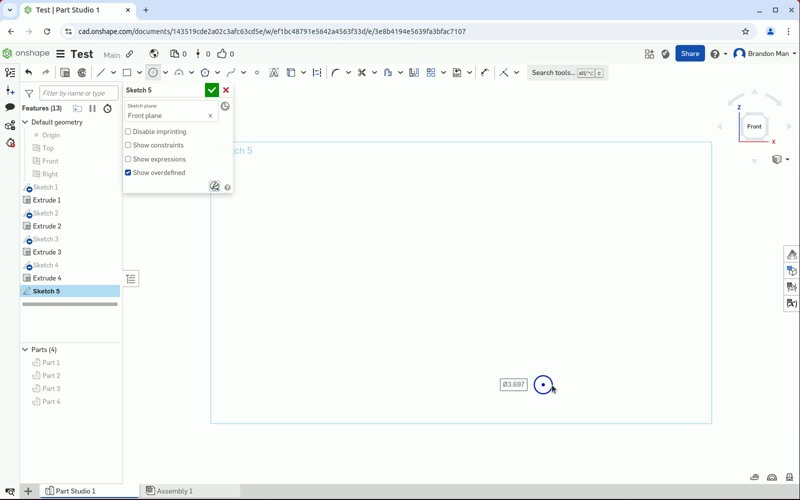
key(c)
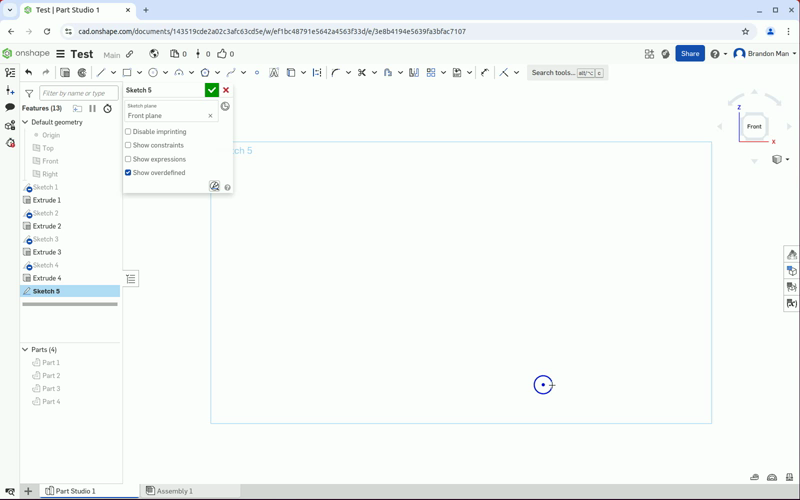
key_down(shift)
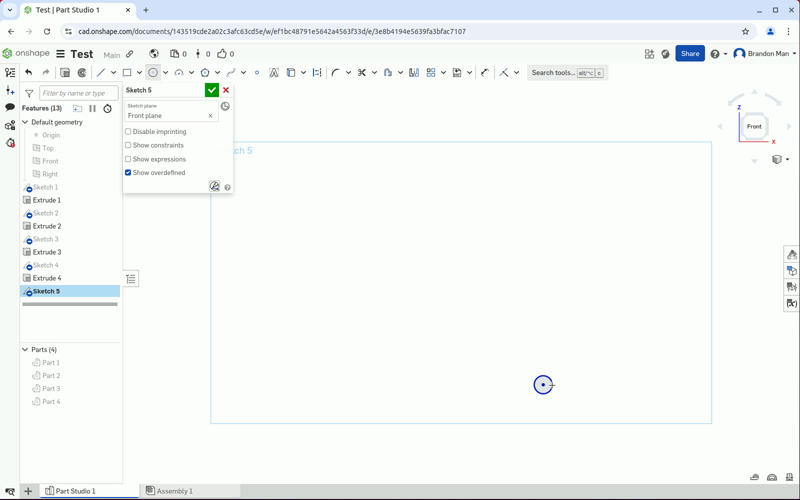
mouse_move(543, 384)
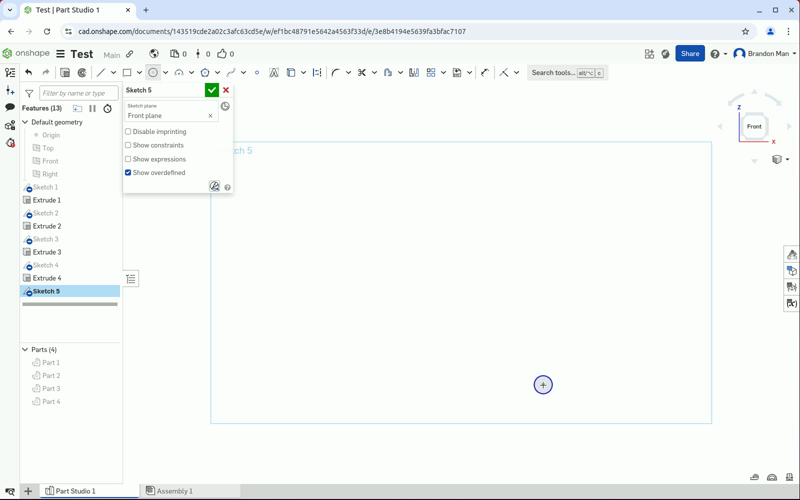
click(543, 384)
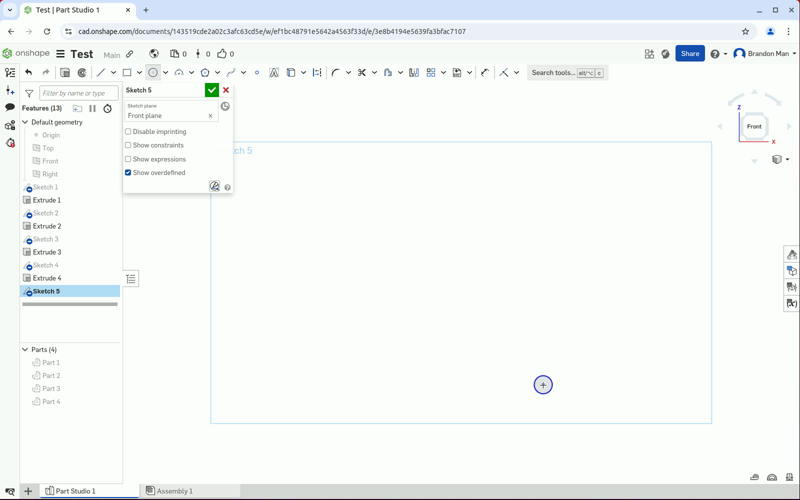
key_up(shift)
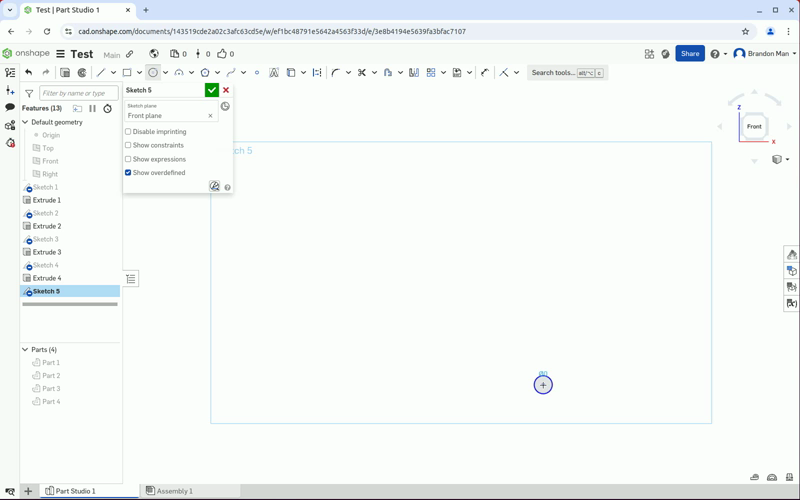
mouse_move(546, 384)
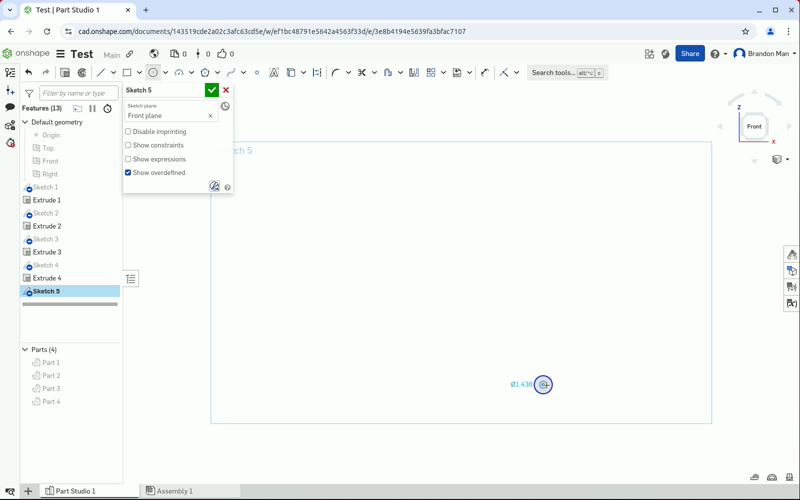
scroll(6)
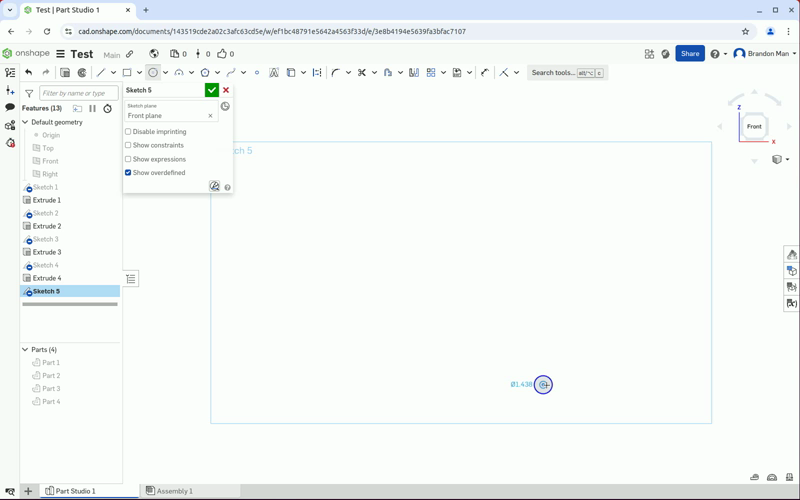
scroll(6)
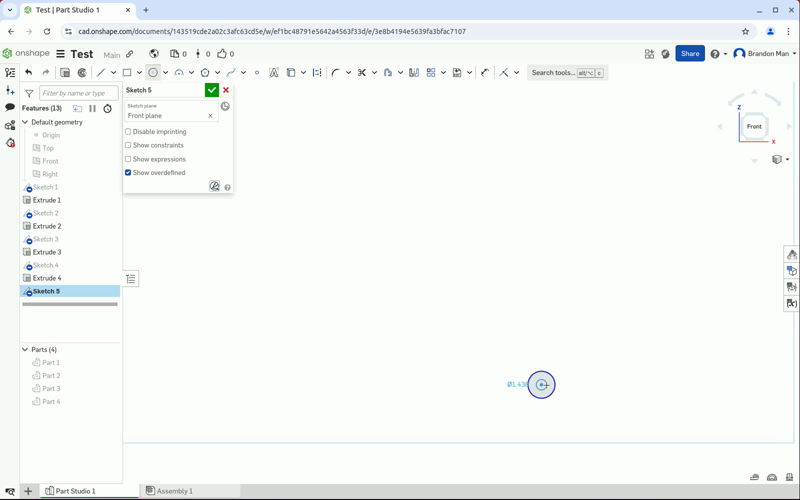
scroll(6)
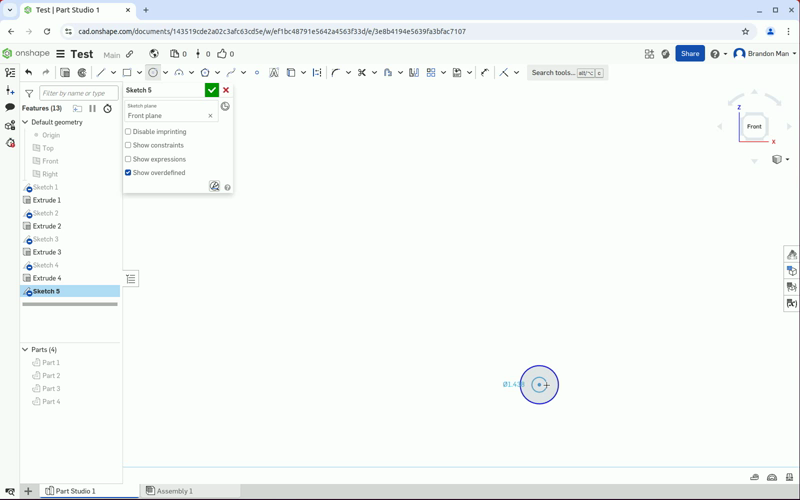
scroll(6)
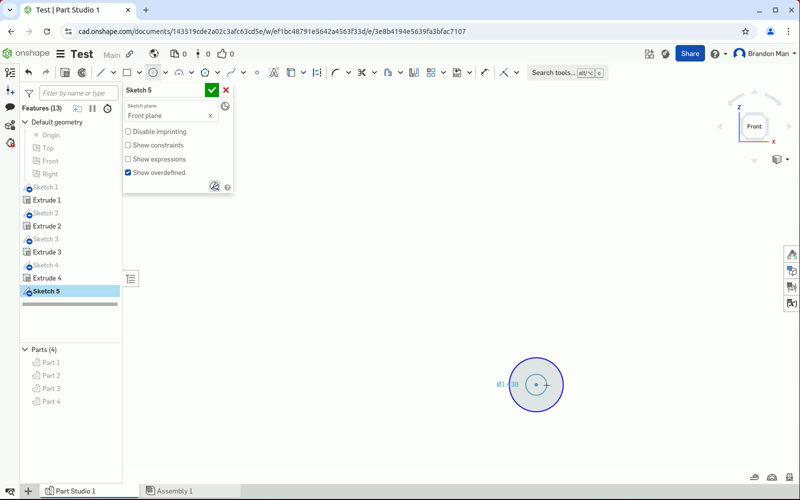
scroll(6)
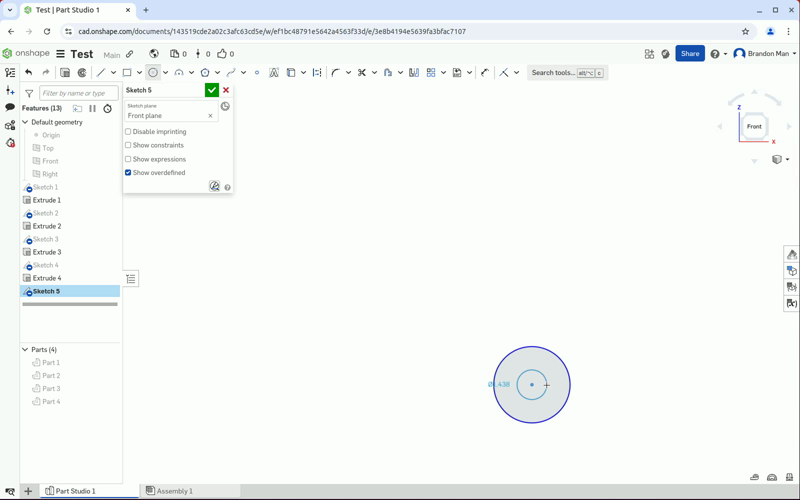
scroll(6)
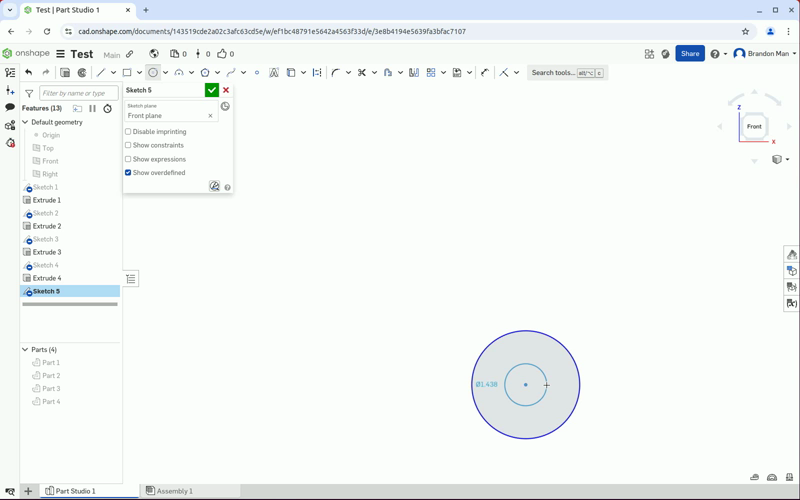
scroll(6)
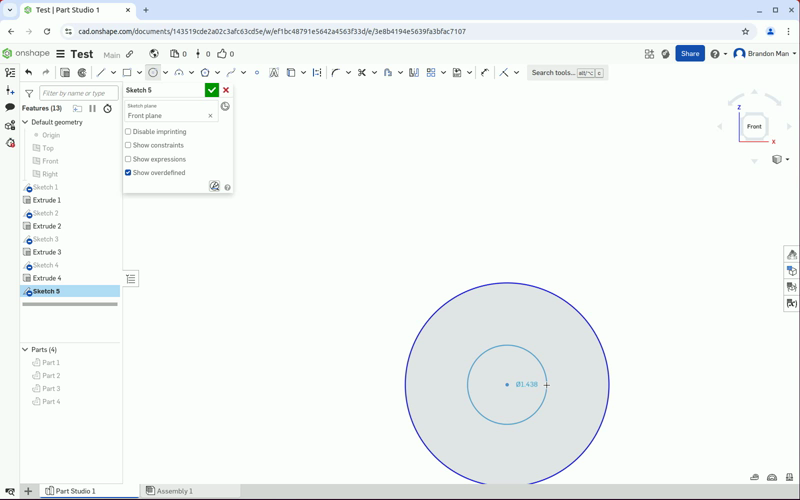
click(546, 384)
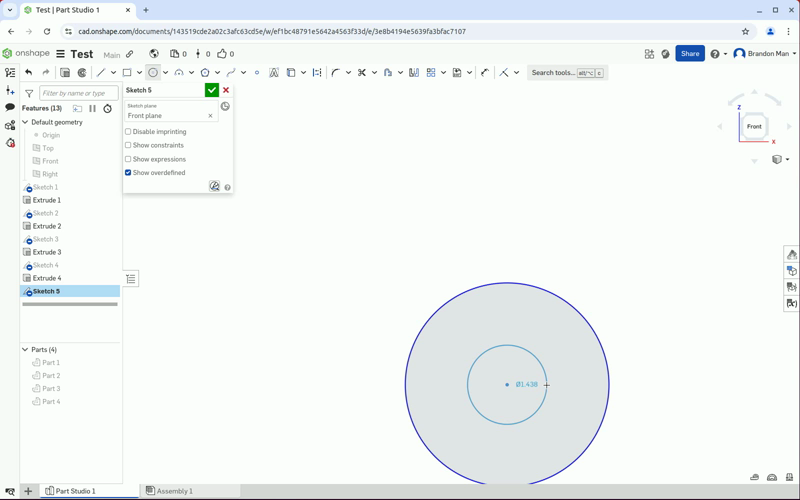
scroll(-6)
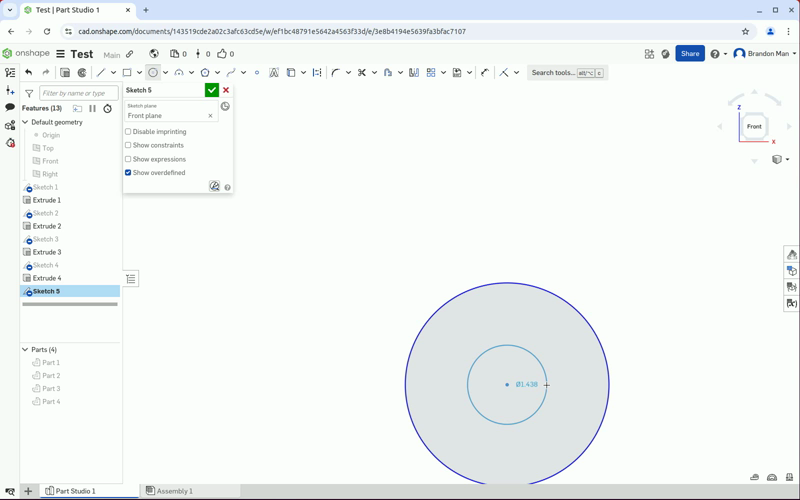
scroll(-6)
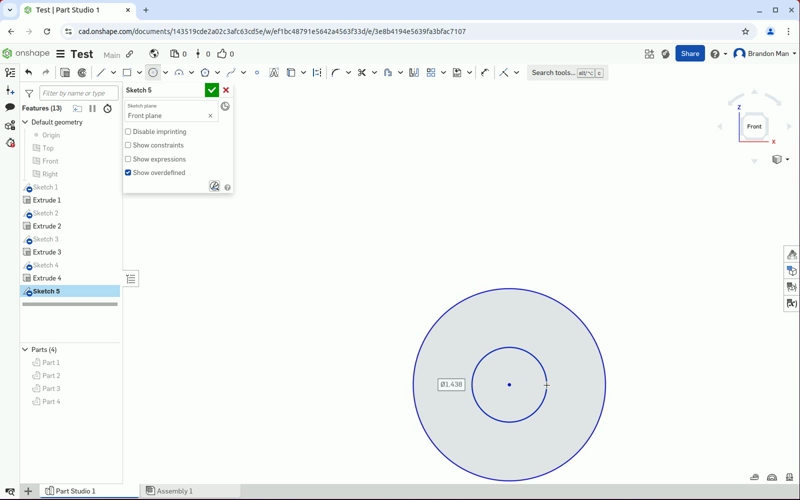
scroll(-6)
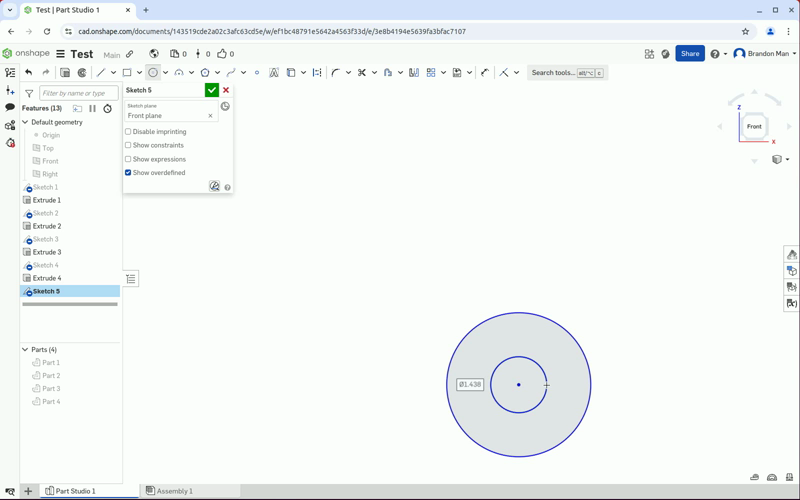
scroll(-6)
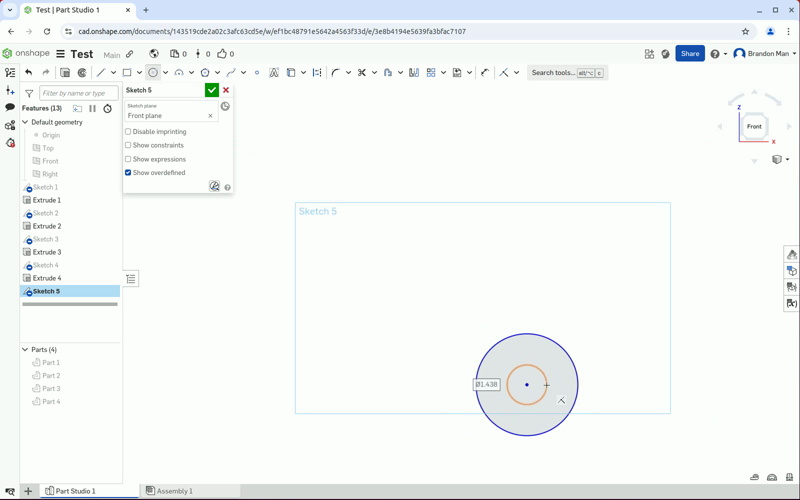
scroll(-6)
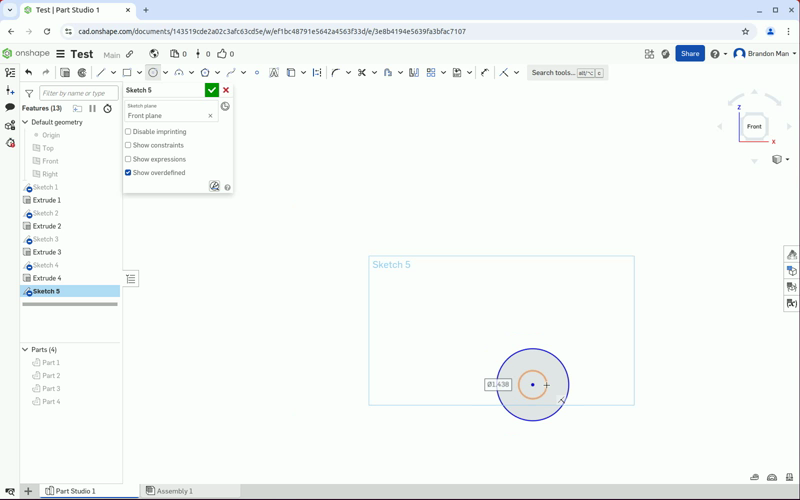
scroll(-6)
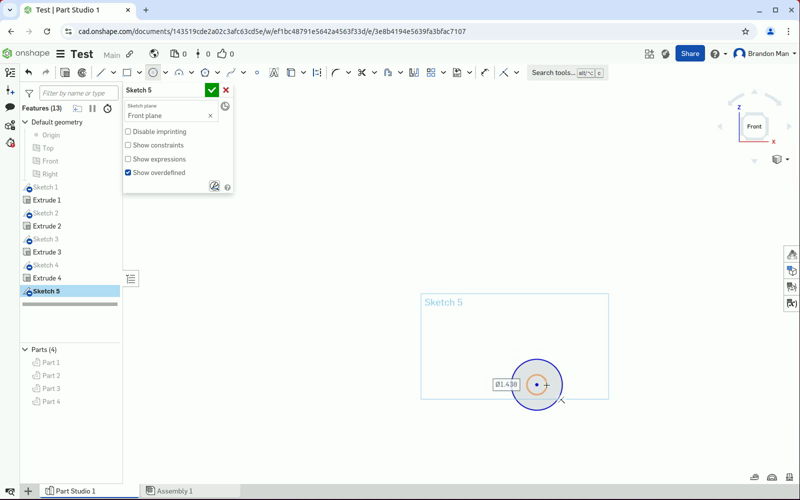
scroll(-6)
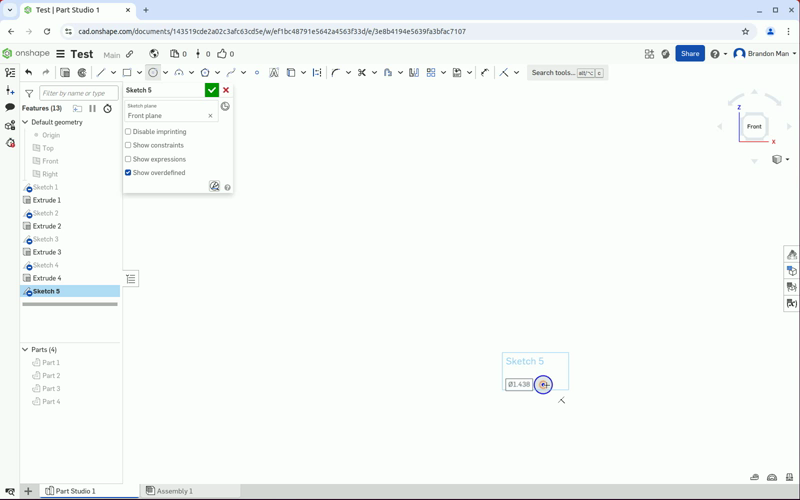
key(esc)
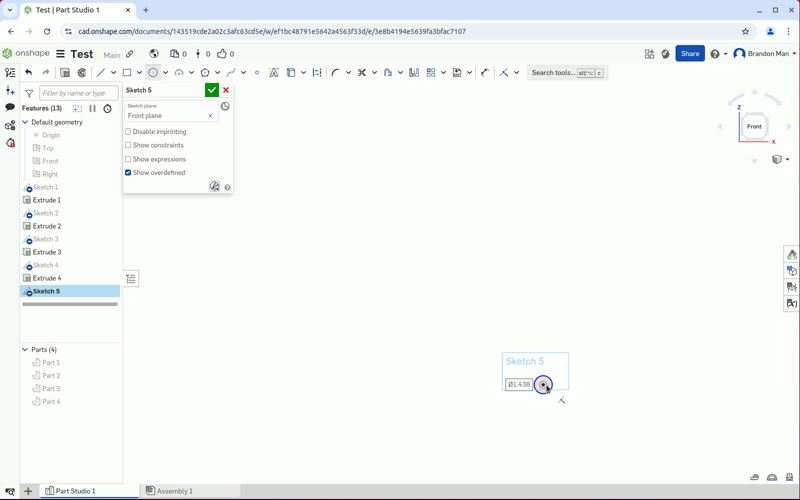
mouse_move(540, 391)
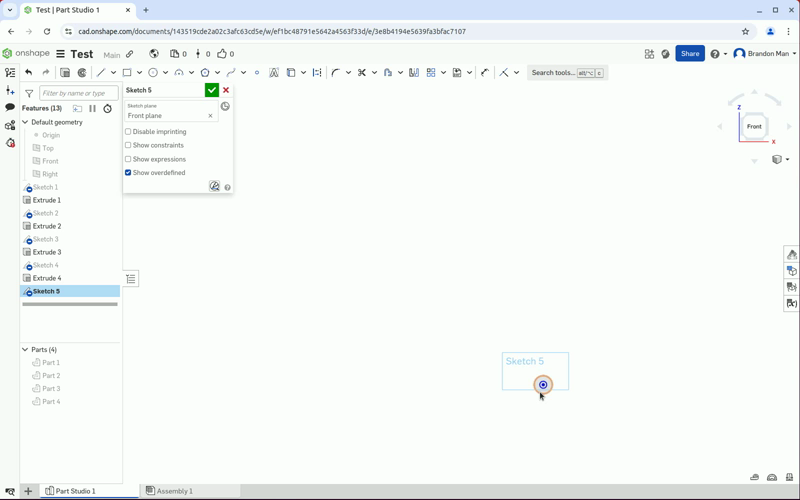
scroll(6)
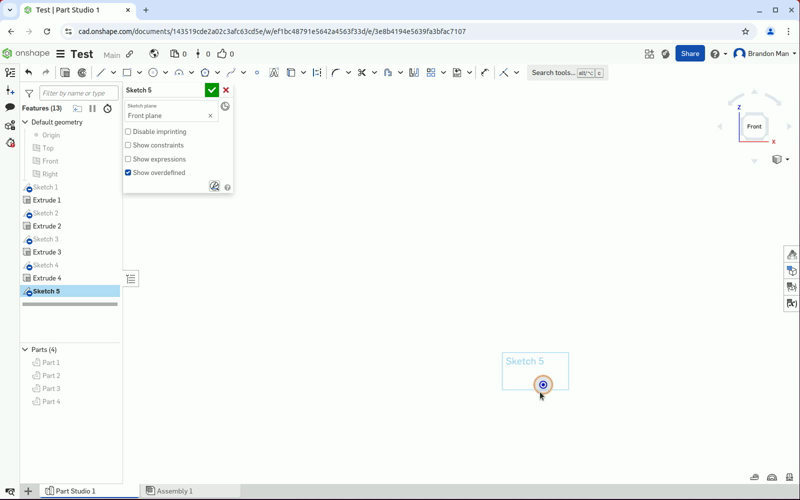
scroll(6)
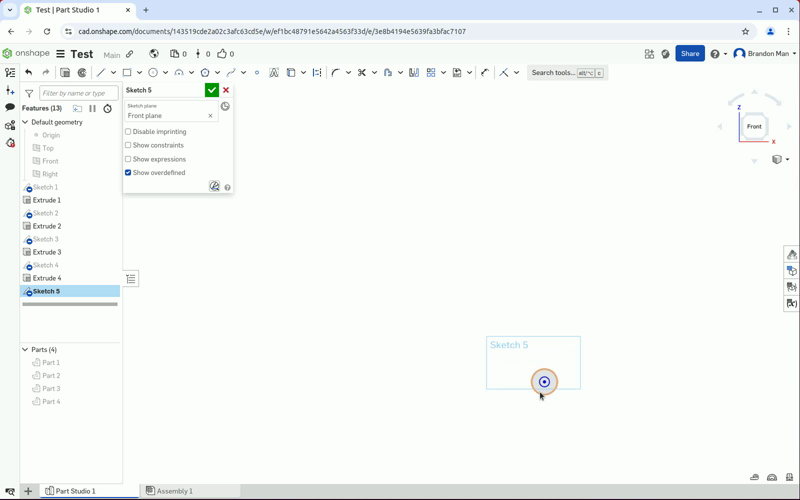
scroll(6)
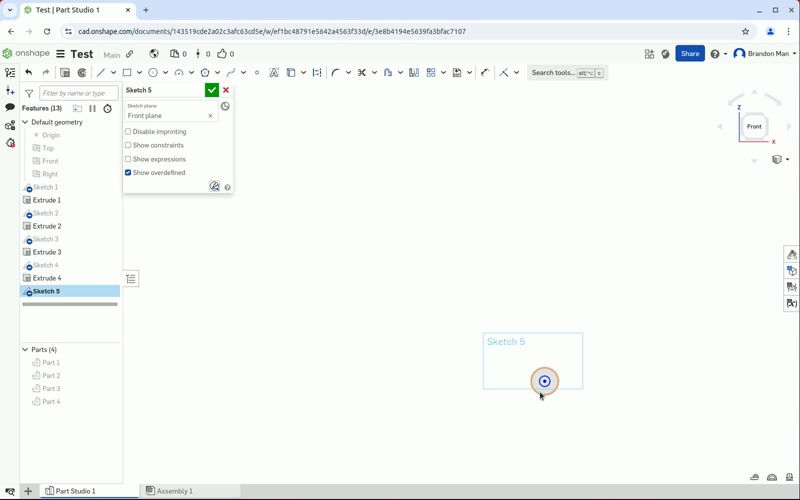
scroll(6)
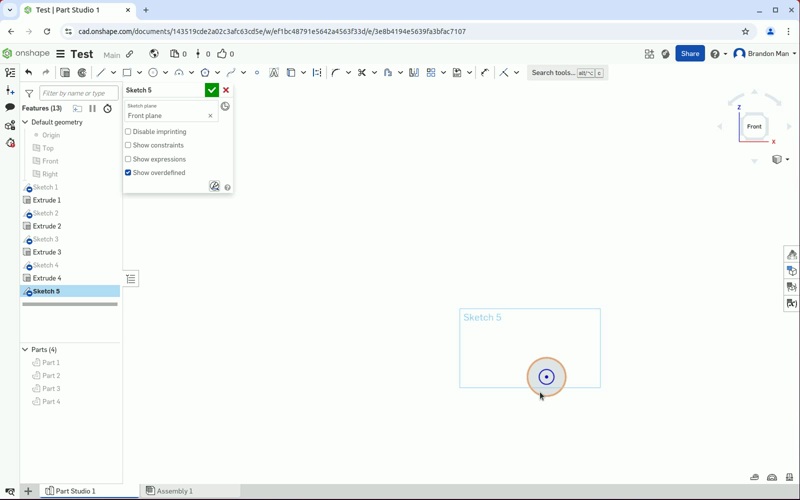
scroll(6)
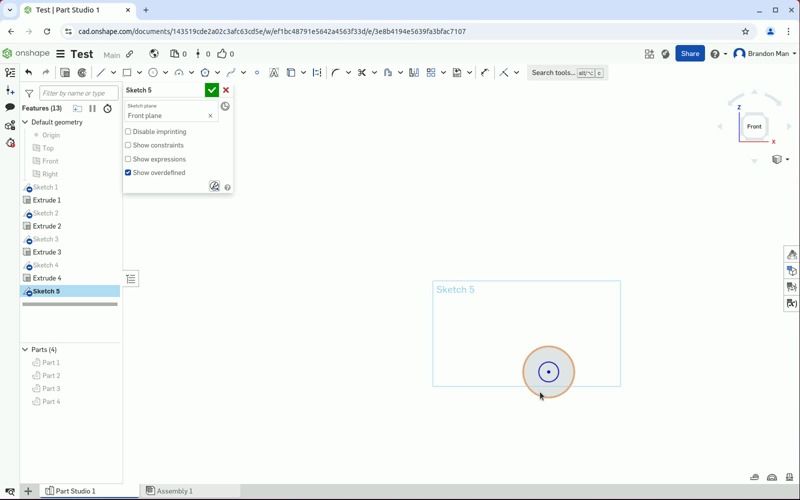
scroll(6)
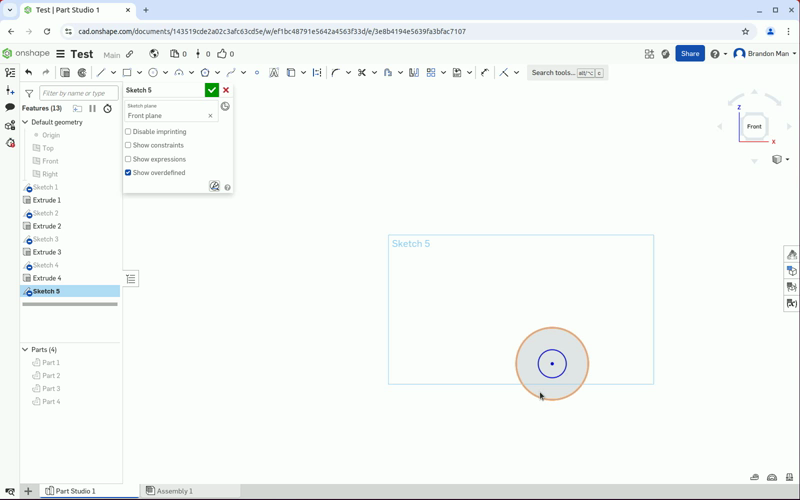
scroll(6)
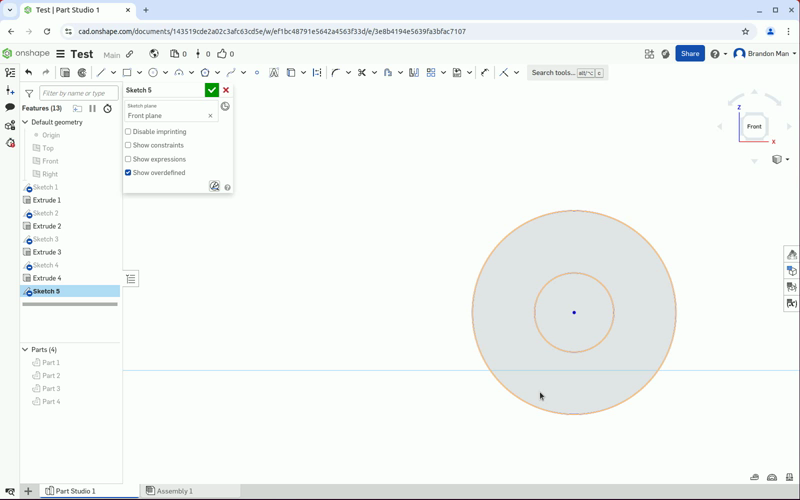
click(540, 391)
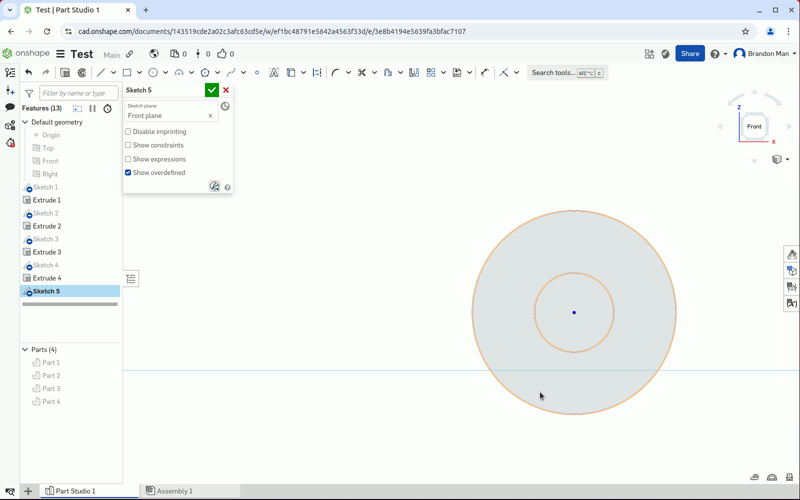
scroll(-6)
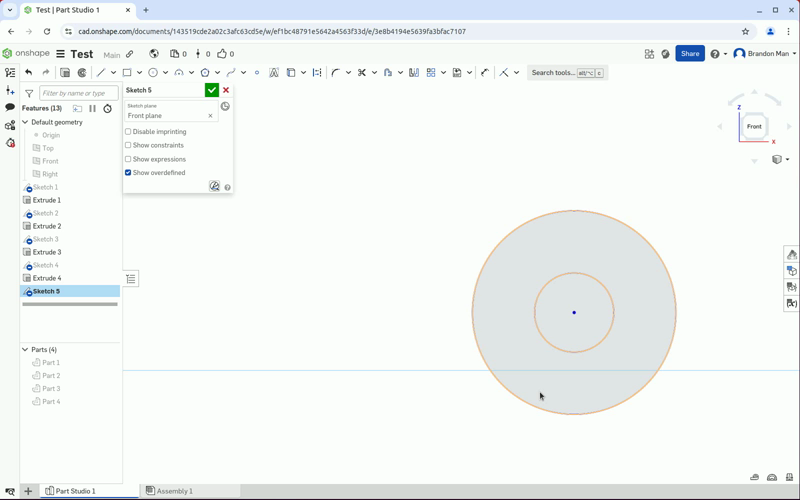
scroll(-6)
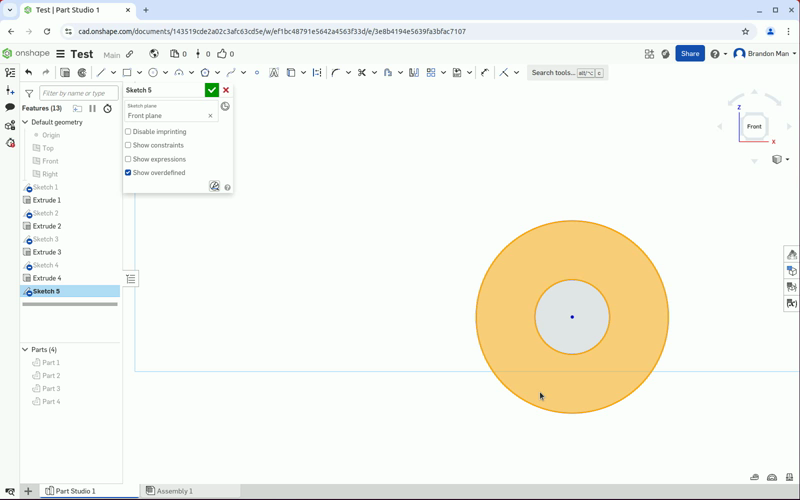
scroll(-6)
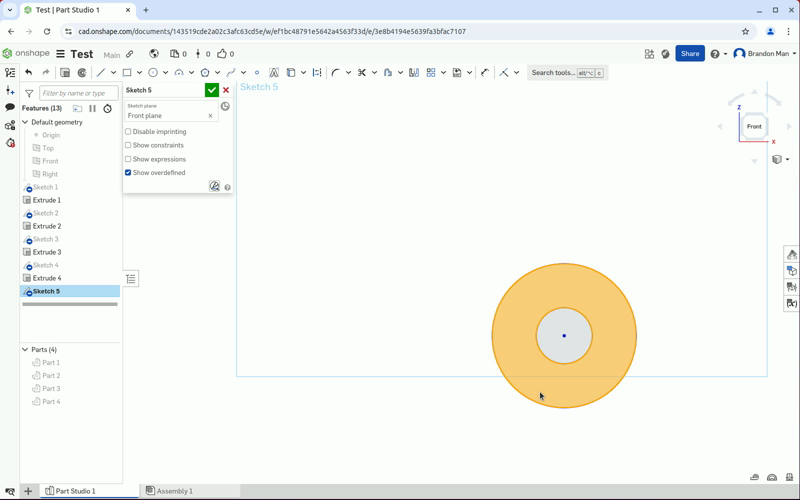
scroll(-6)
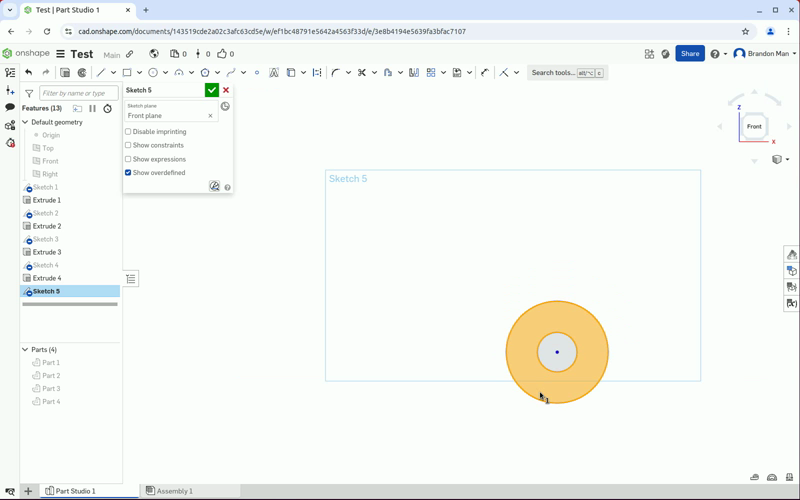
scroll(-6)
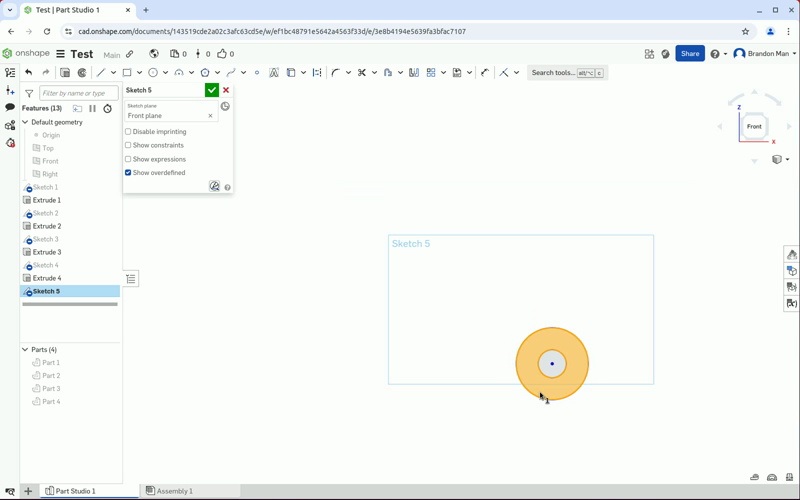
scroll(-6)
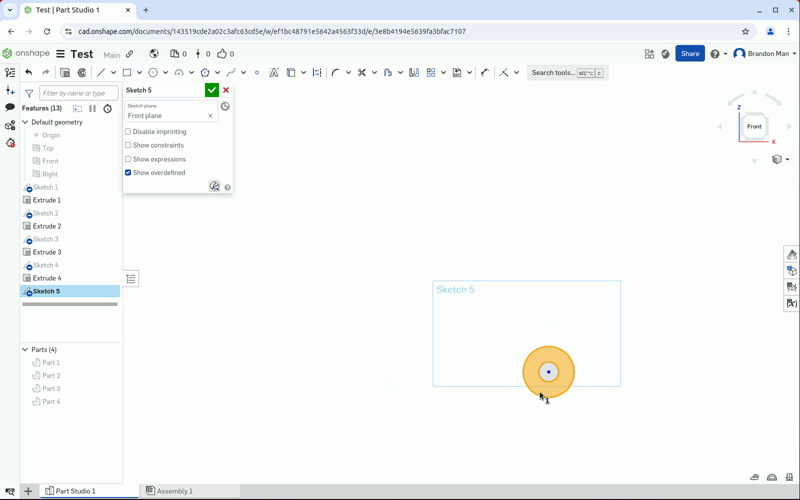
scroll(-6)
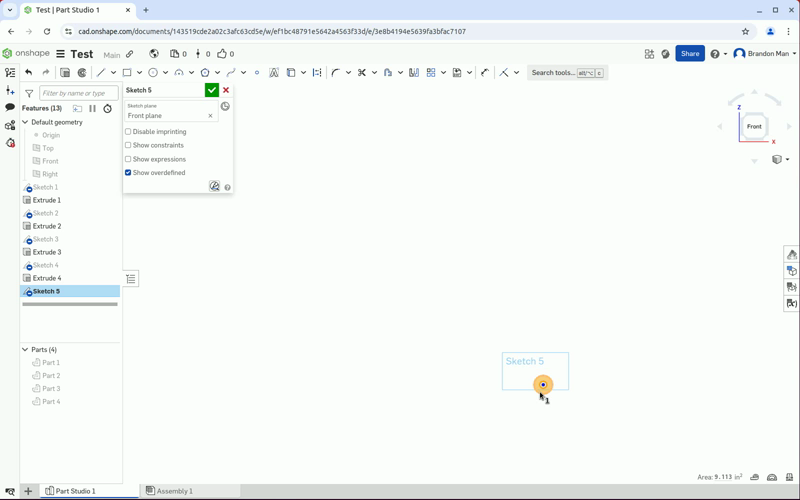
mouse_move(73, 352)
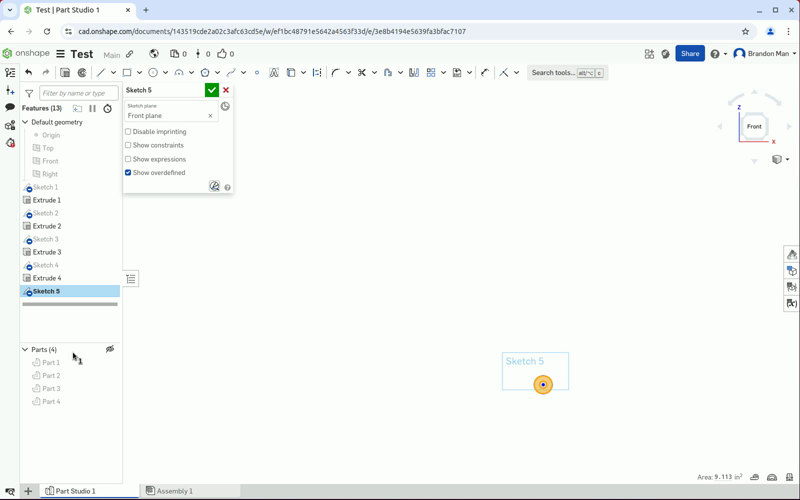
key(shift+y)
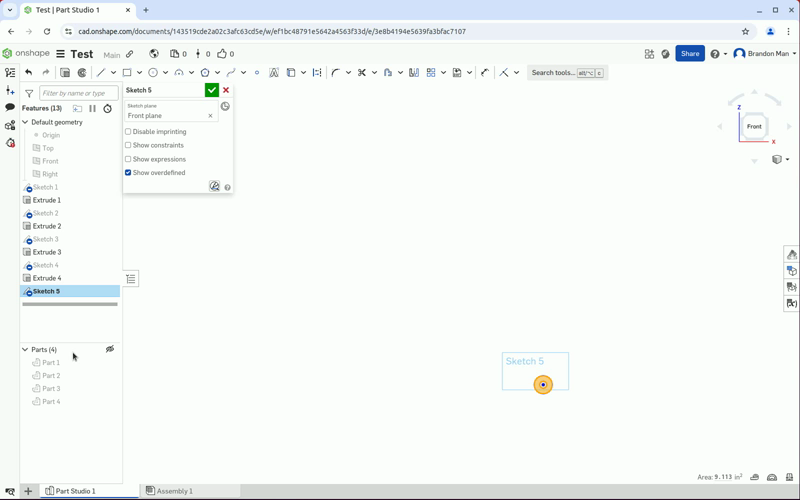
key(shift+e)
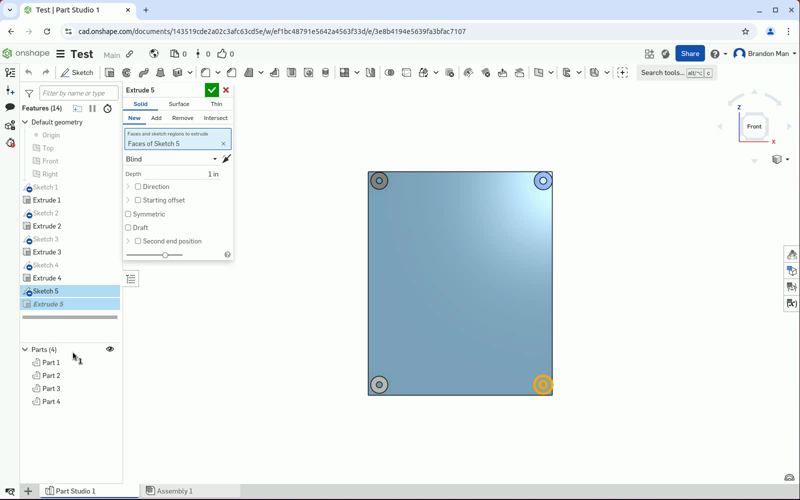
mouse_move(143, 106)
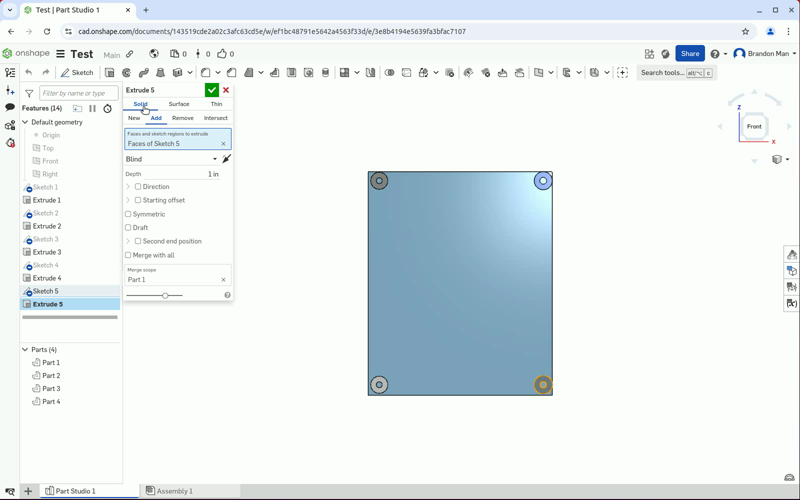
click(143, 106)
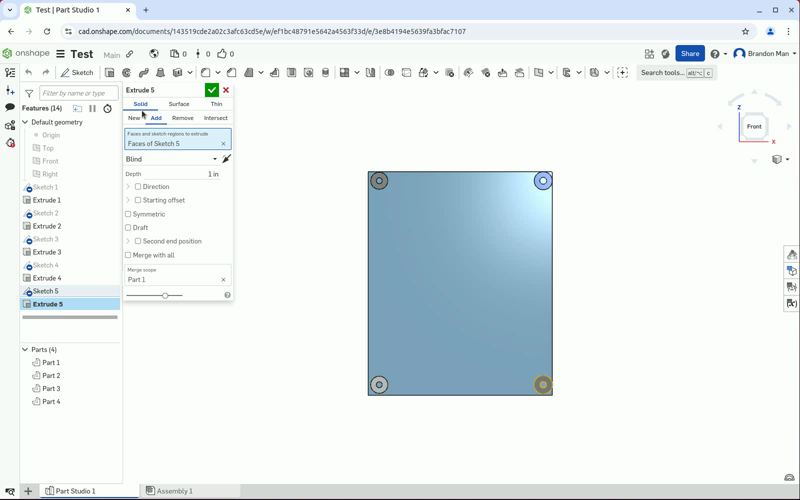
mouse_move(137, 120)
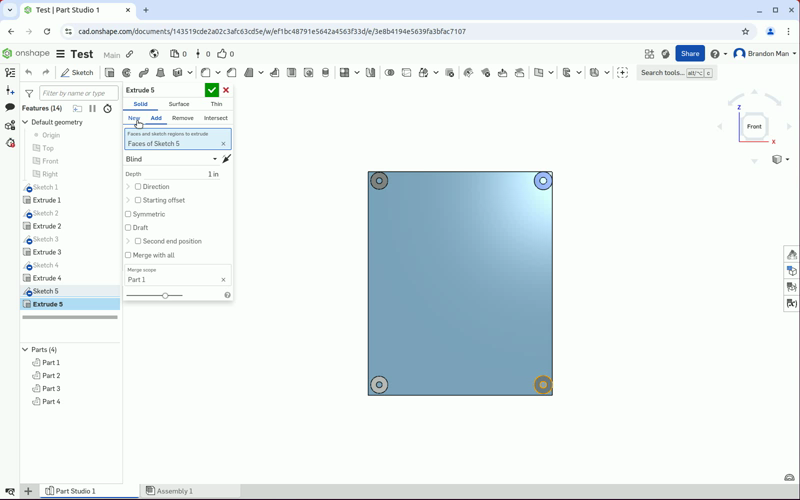
click(137, 120)
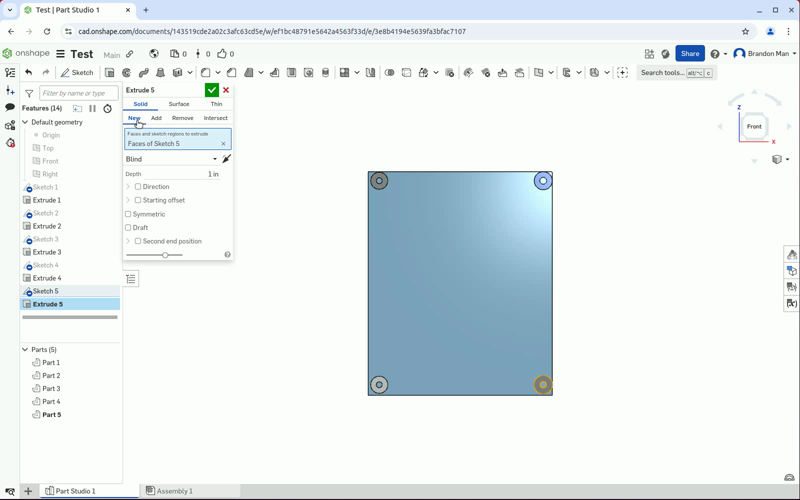
key(tab, 4)
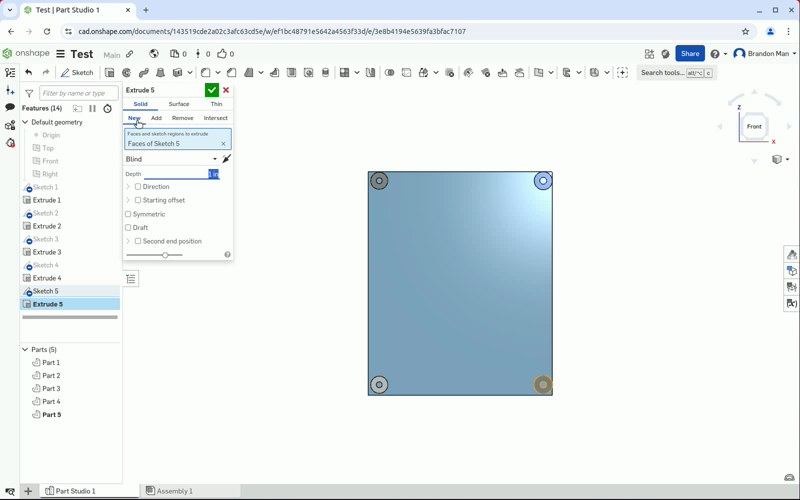
text(4.092)
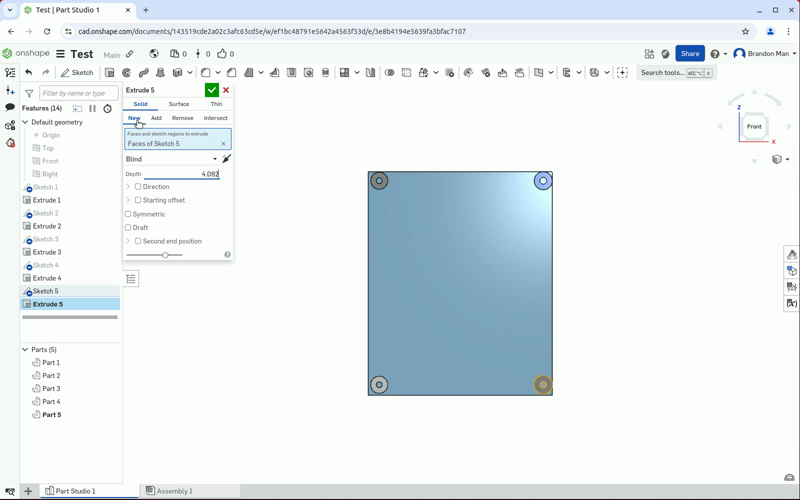
key(enter)
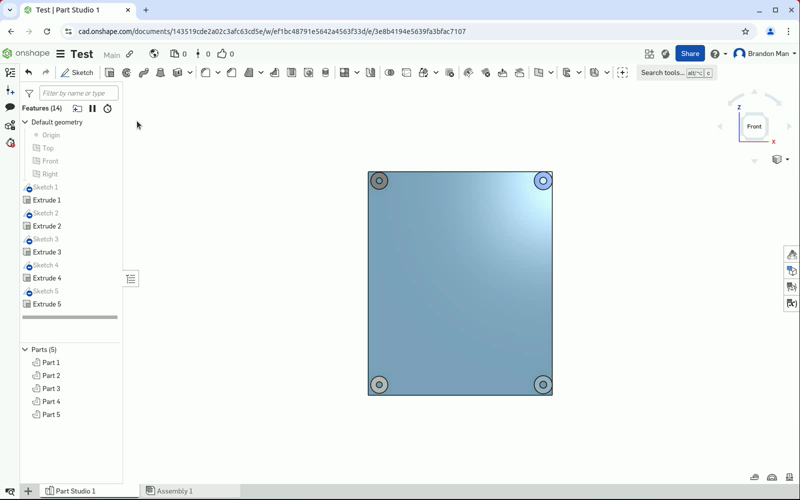
key(shift+h)
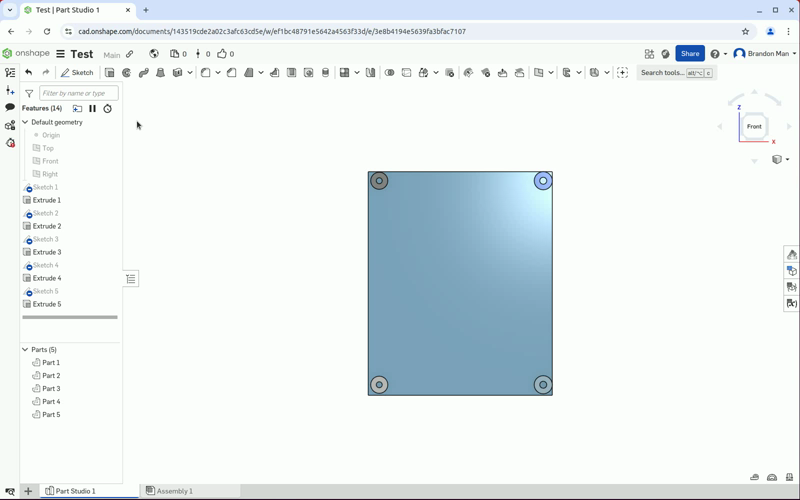
key(shift+h)
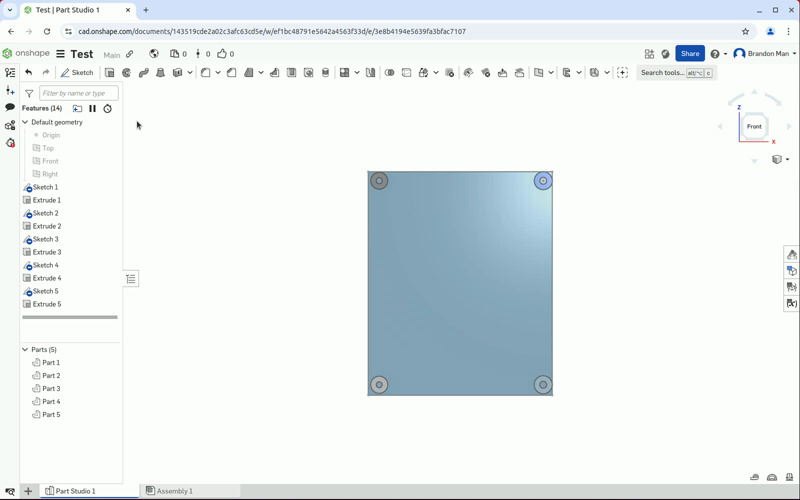
key(shift+7)
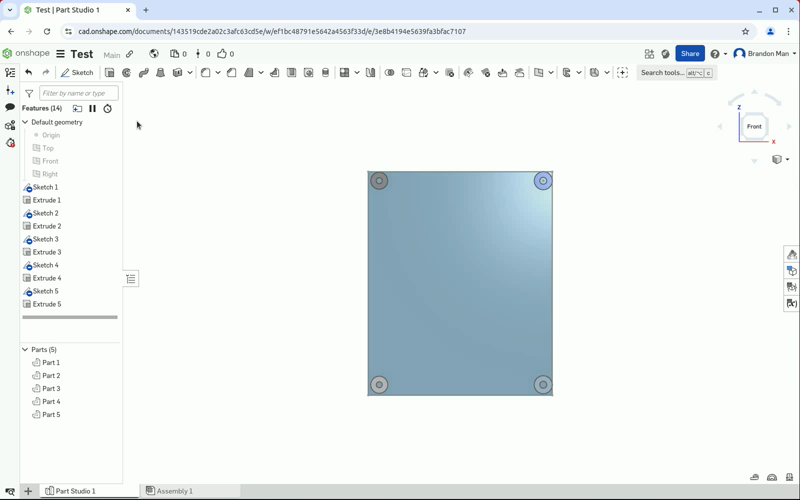
key(left, 2)
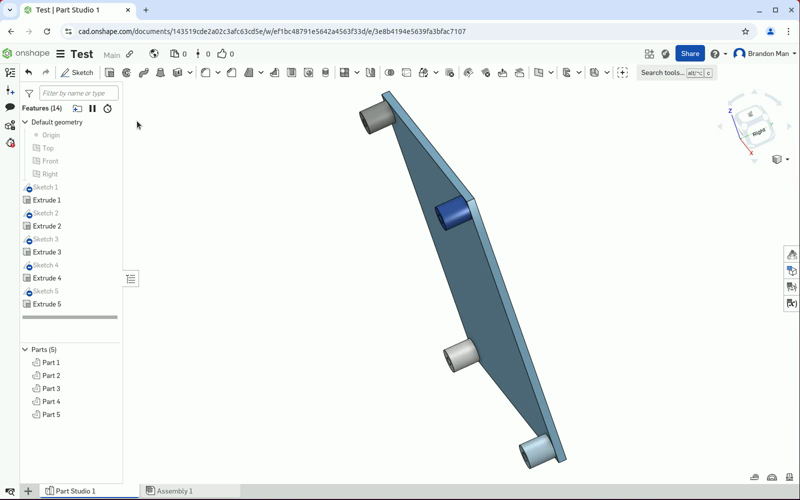
key(down, 2)
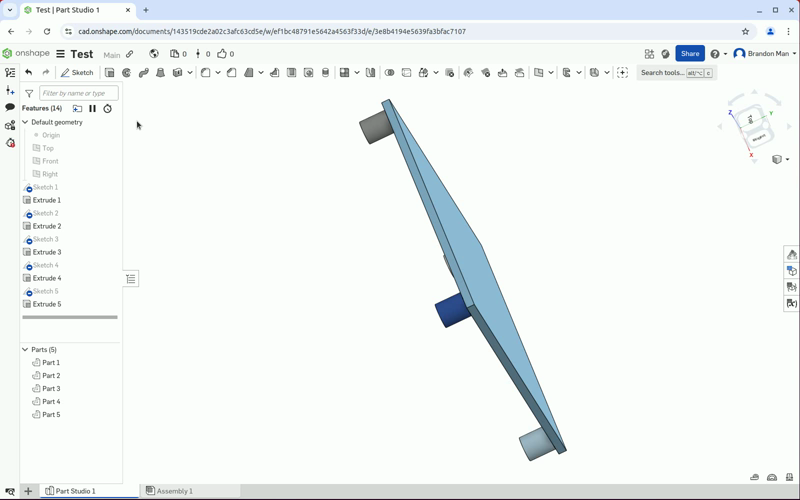
key(up, 2)
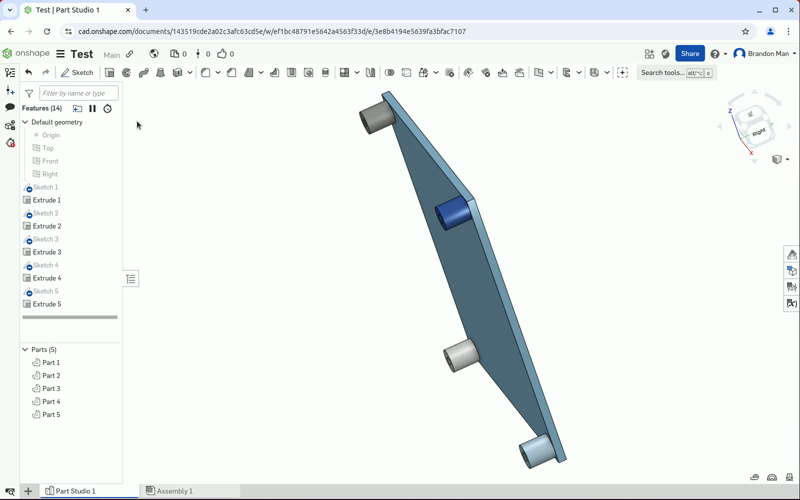
key(right, 2)
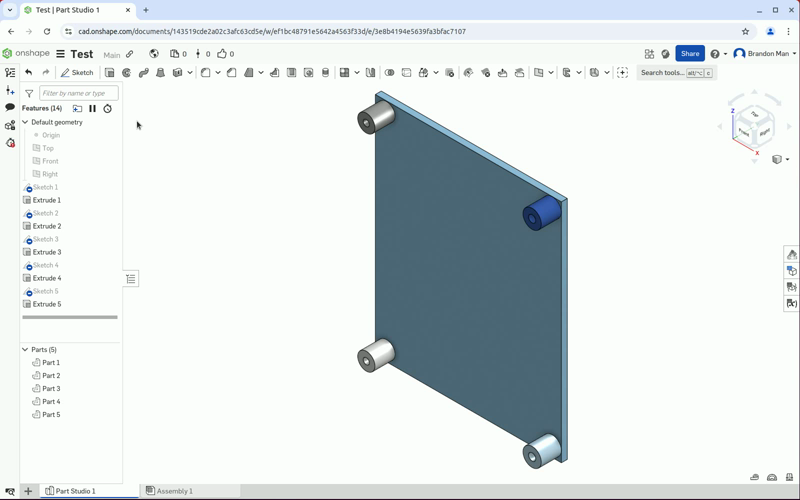
mouse_move(73, 189)
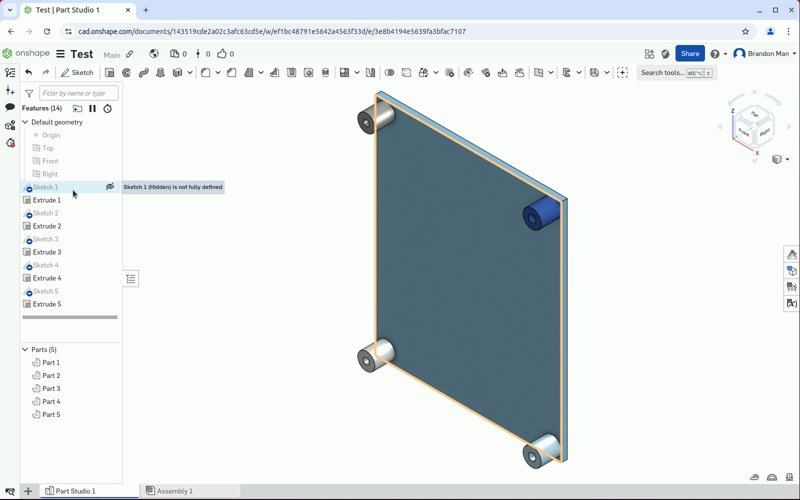
click(73, 189)